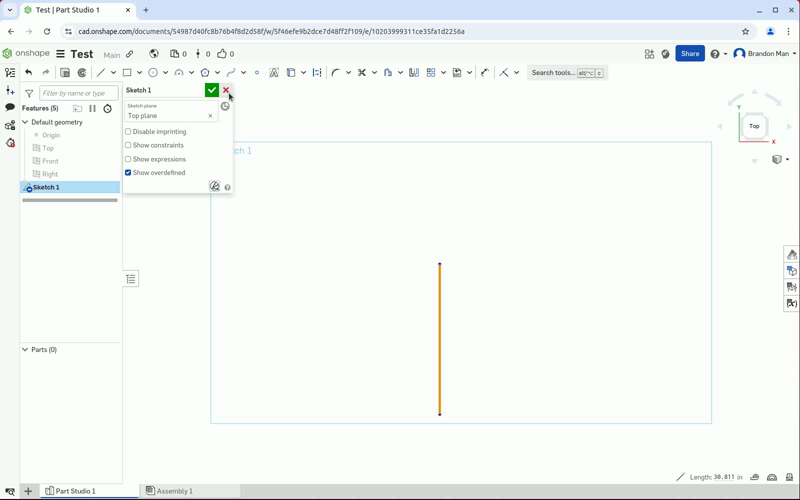
key(shift+h)
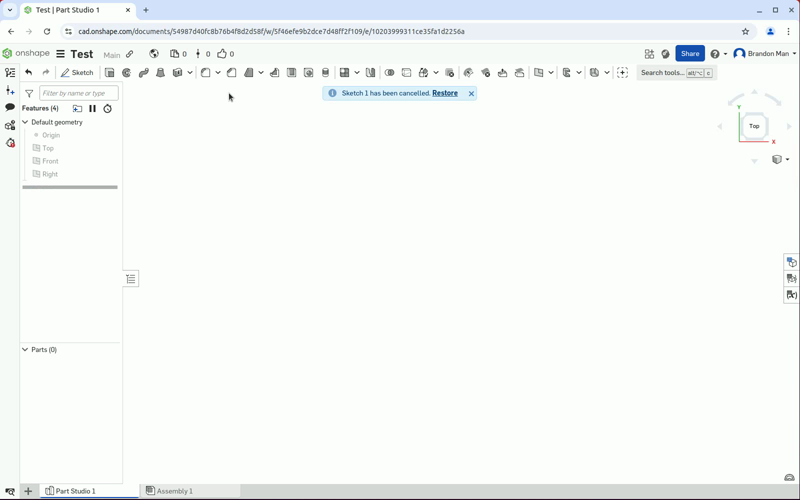
mouse_move(73, 352)
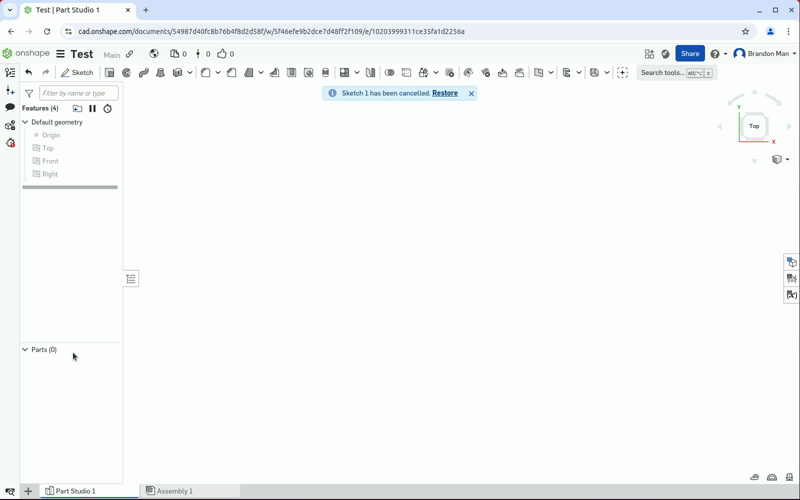
key(y)
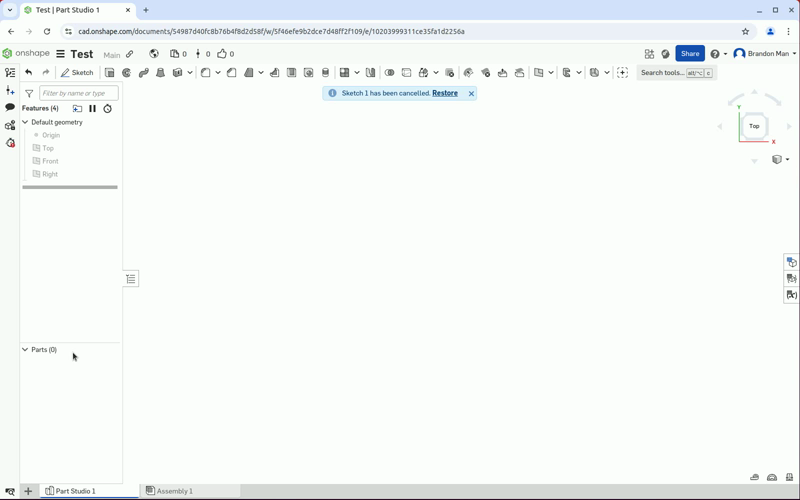
key(shift+p)
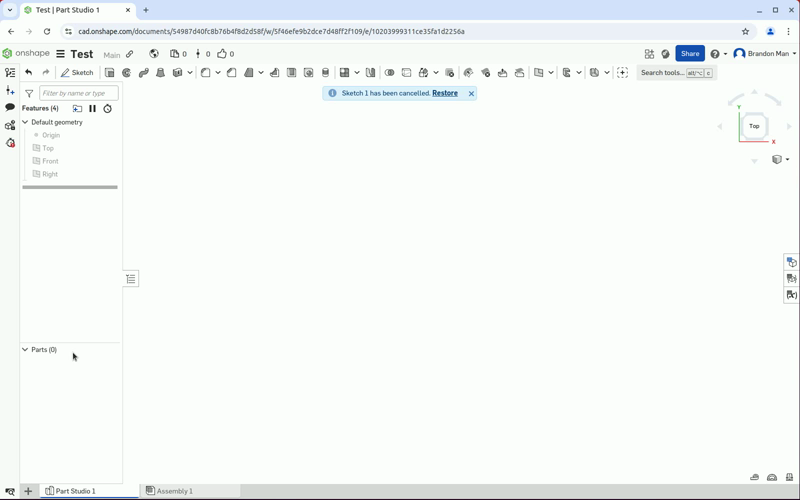
key(space)
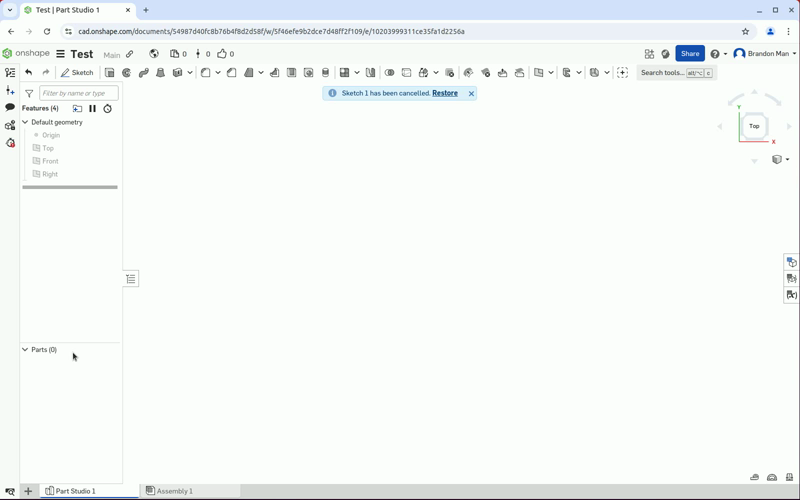
key_down(shift)
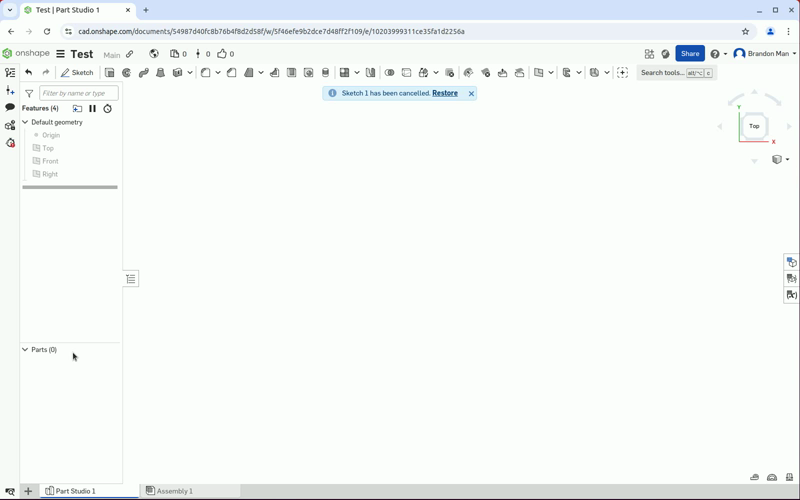
key(up)
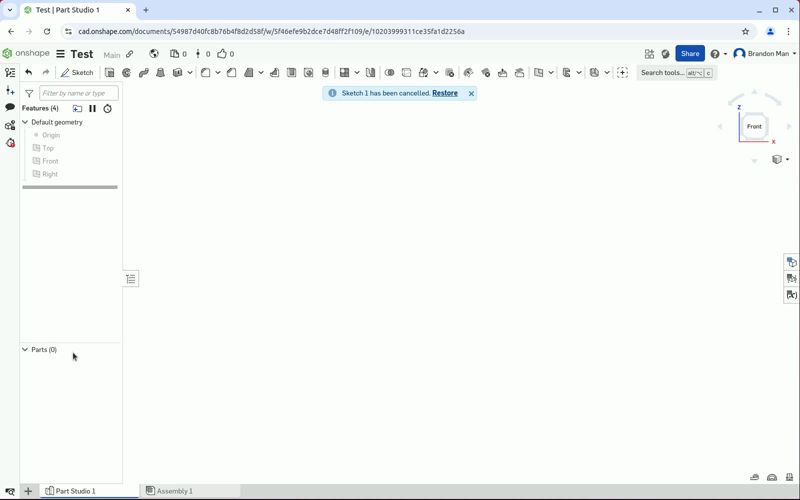
key_up(shift)
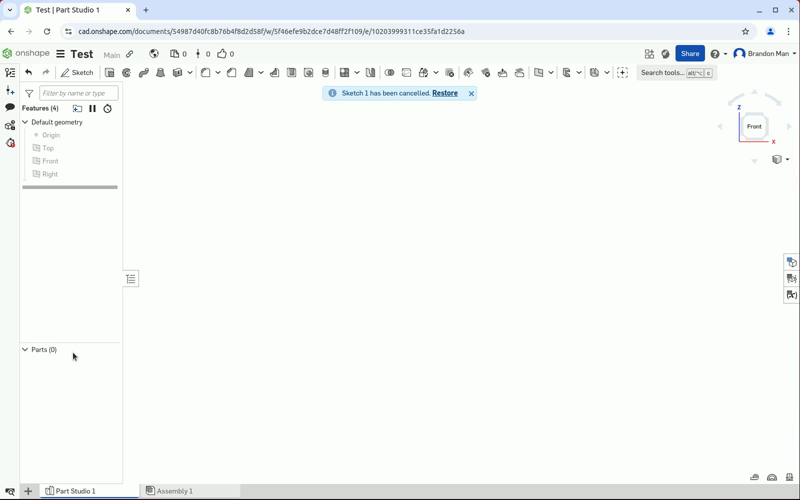
mouse_move(73, 352)
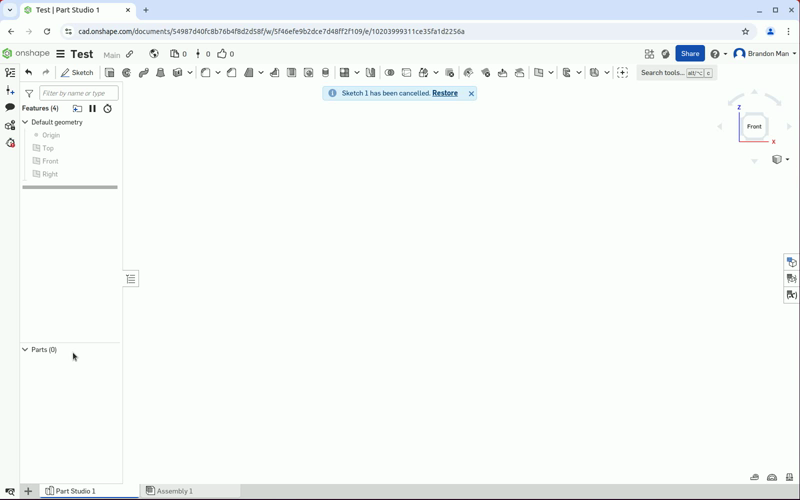
key(shift+y)
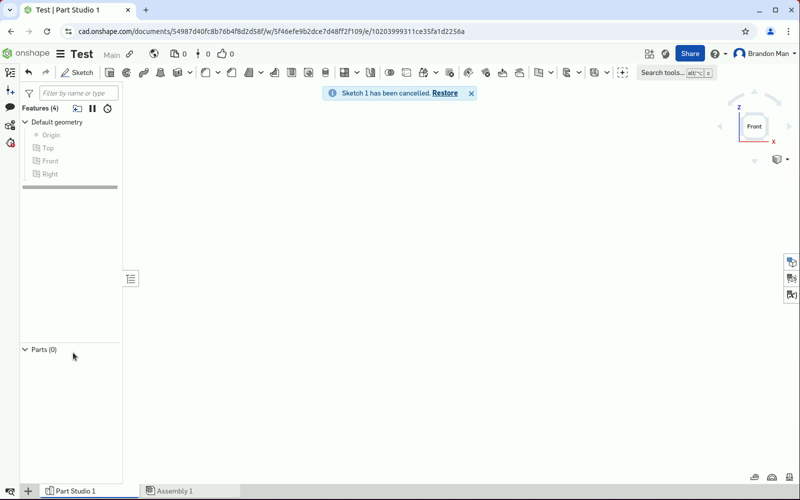
key(shift+s)
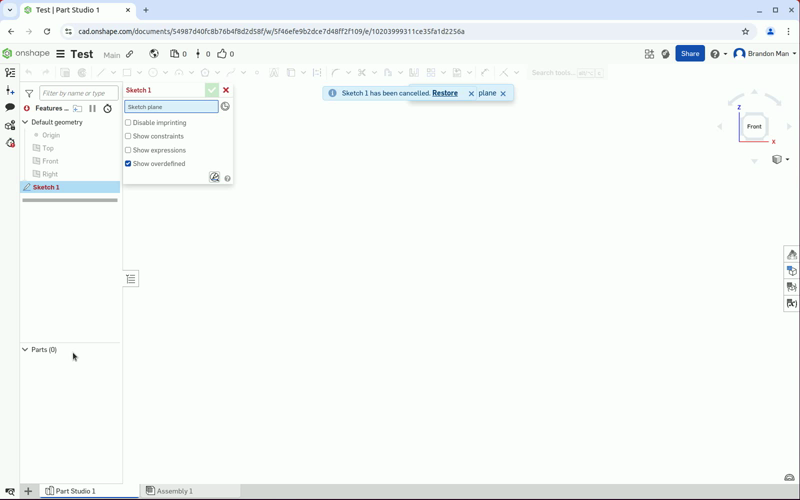
mouse_move(73, 163)
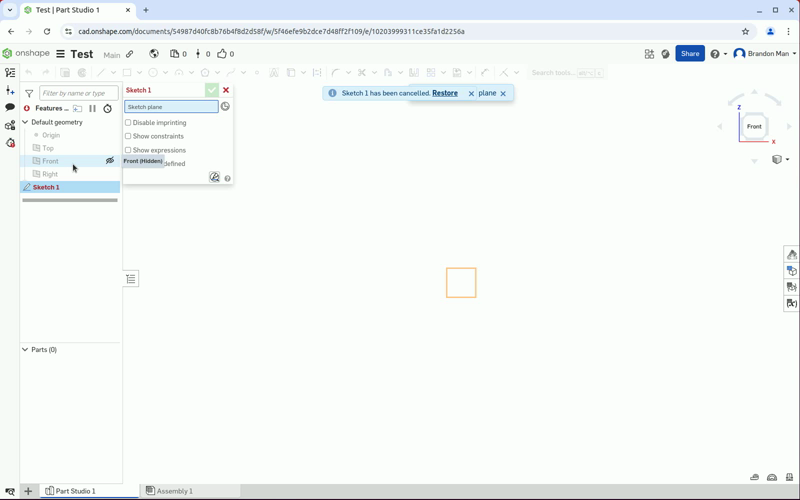
click(73, 163)
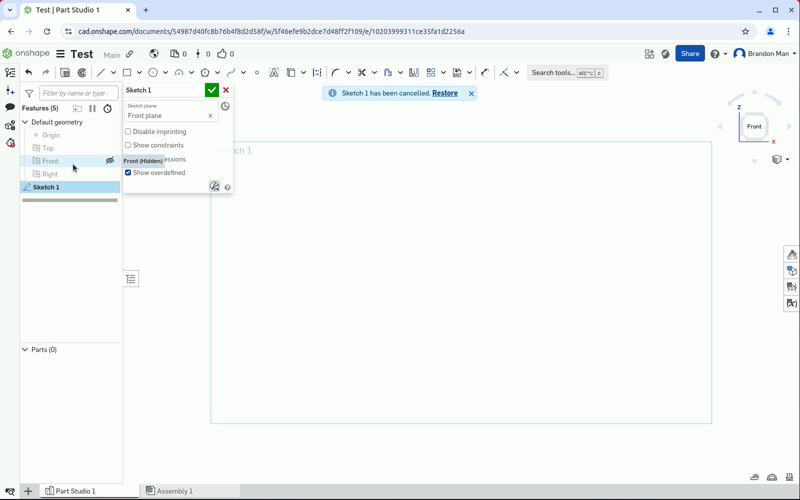
mouse_move(73, 352)
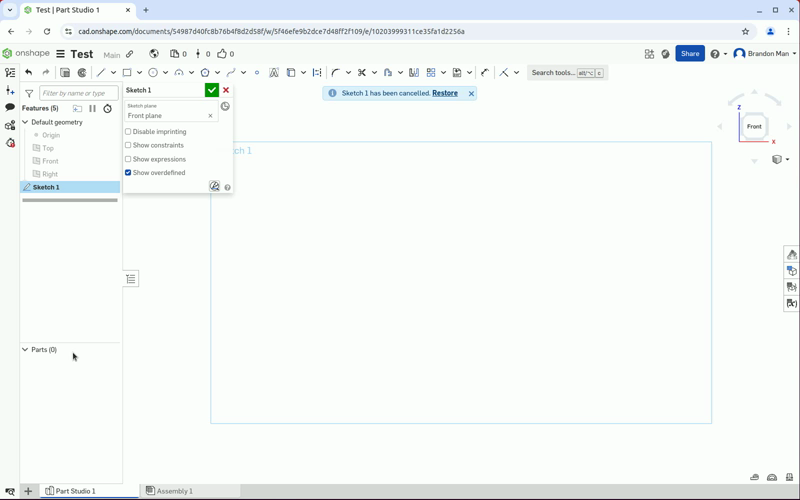
key(y)
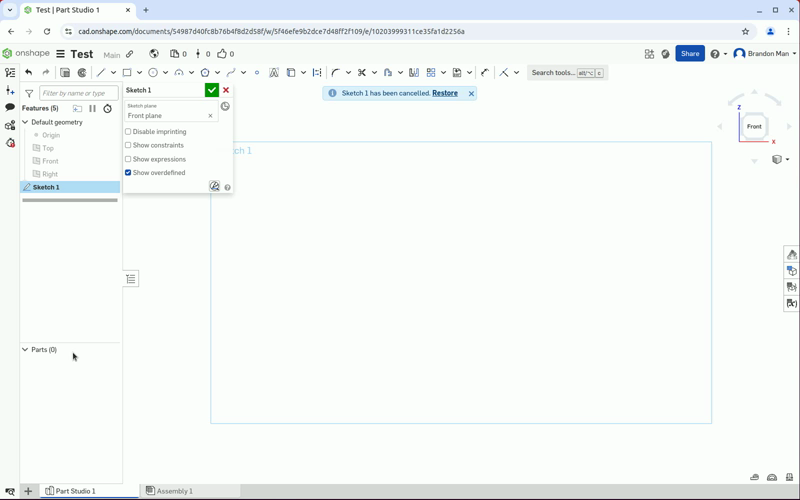
key(l)
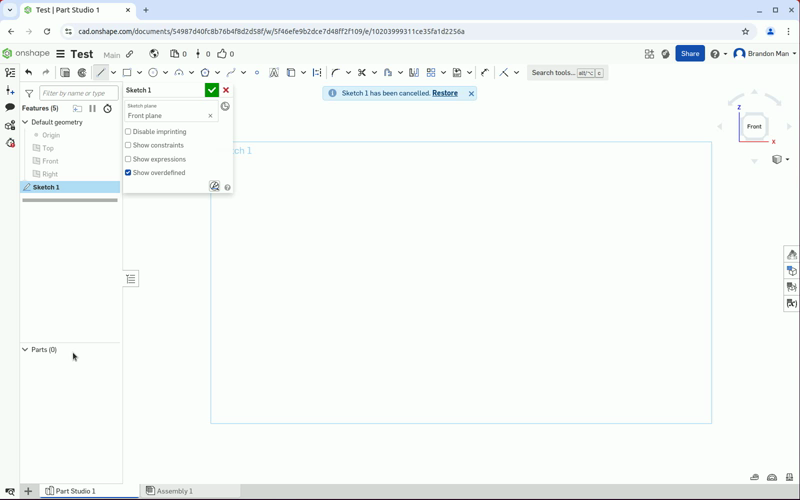
key_down(shift)
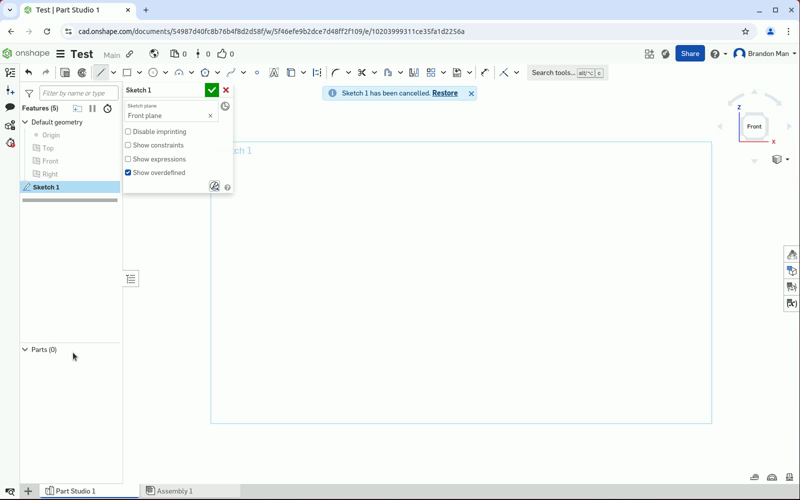
mouse_move(451, 292)
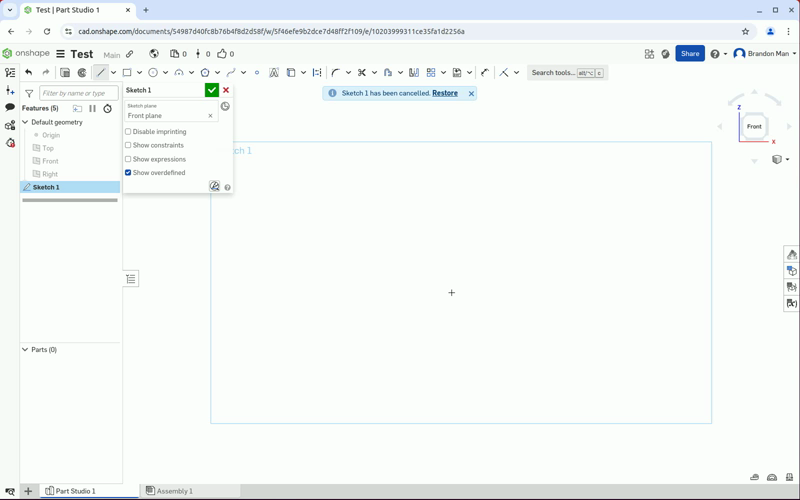
click(451, 292)
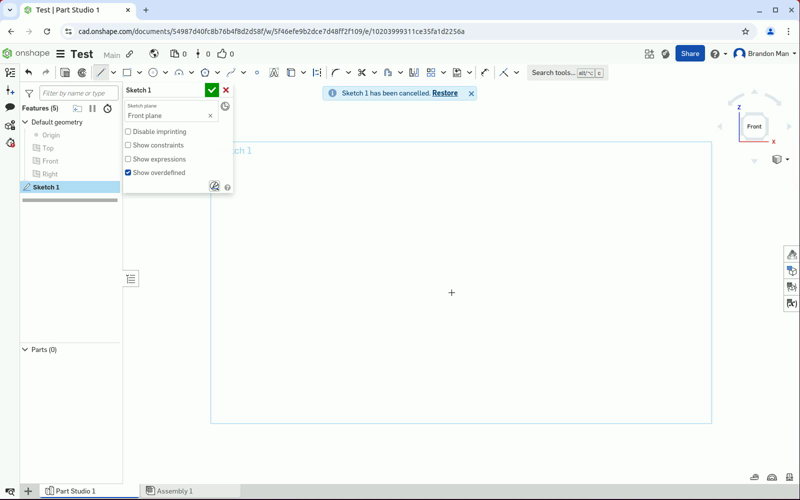
key_up(shift)
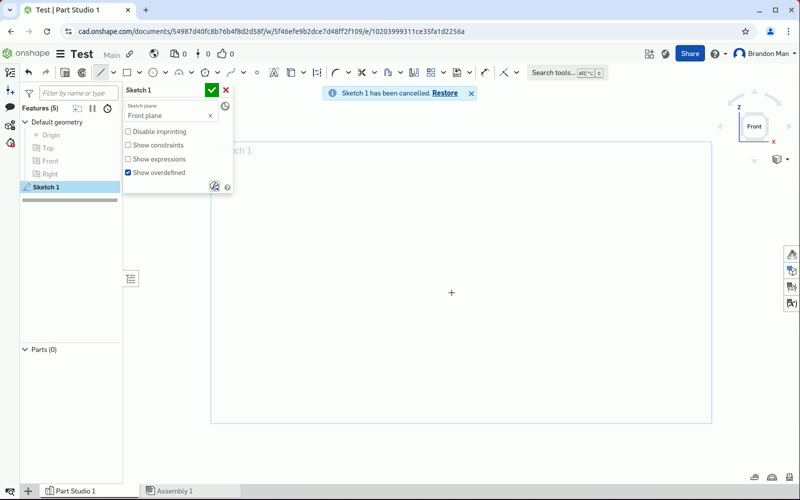
key_down(shift)
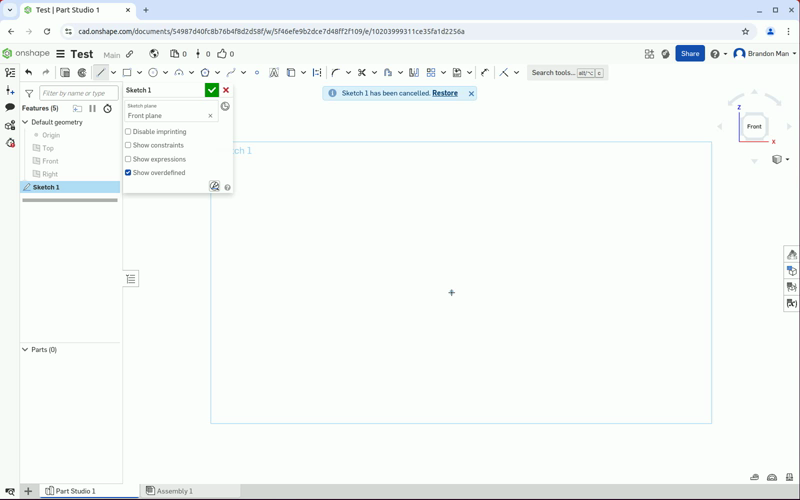
mouse_move(573, 292)
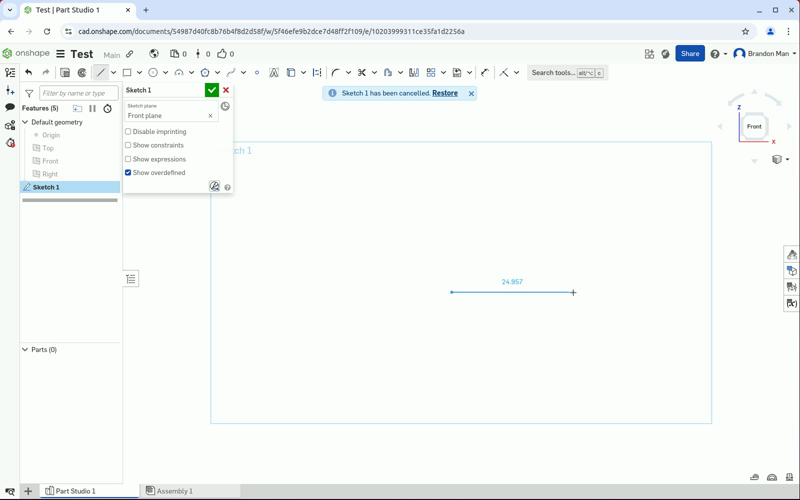
click(573, 292)
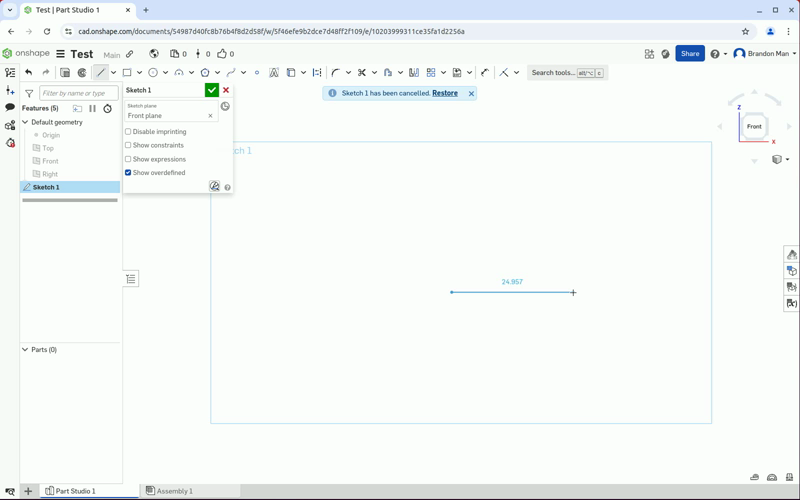
key_up(shift)
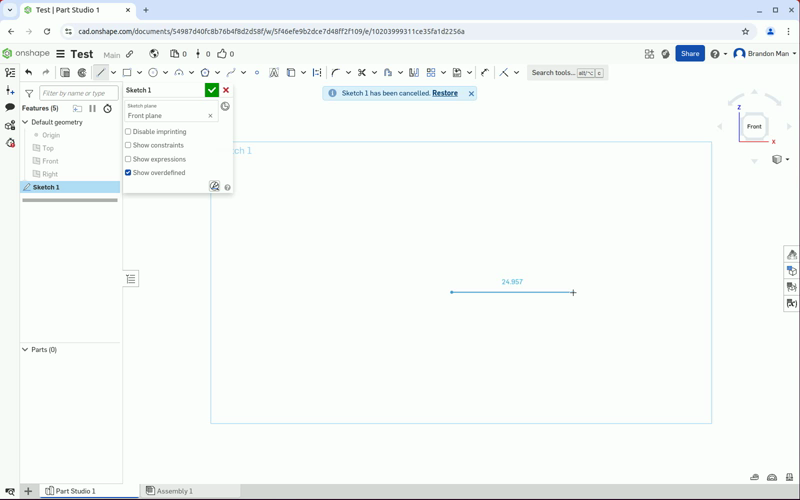
key_down(shift)
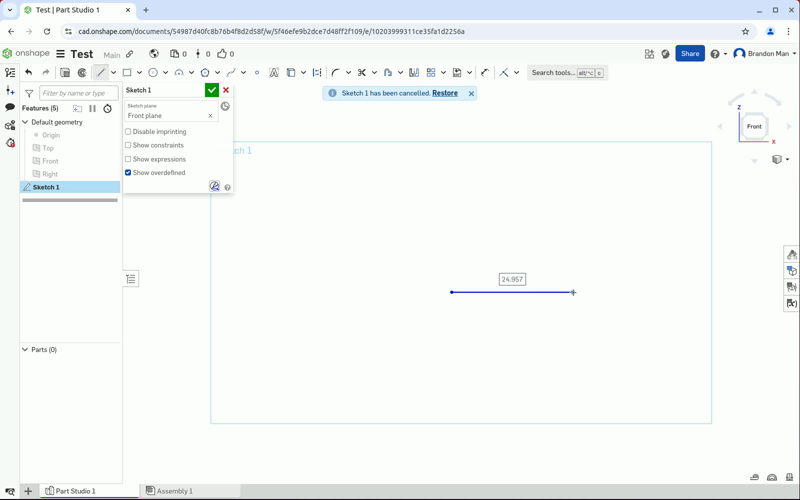
mouse_move(573, 170)
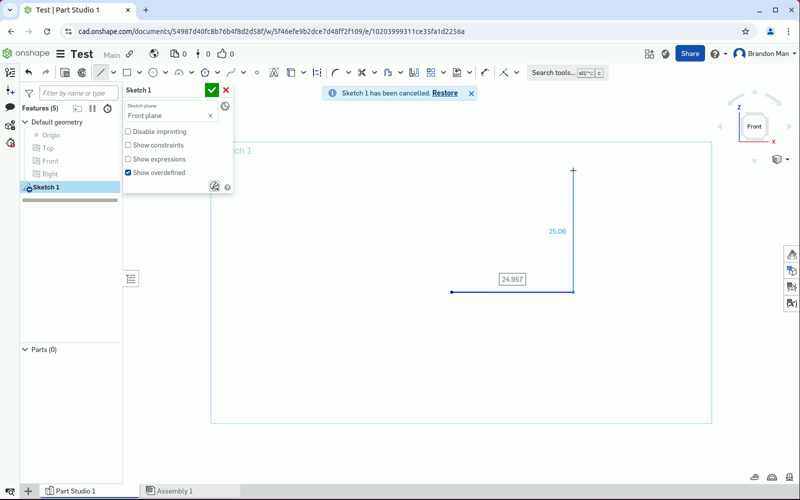
click(573, 170)
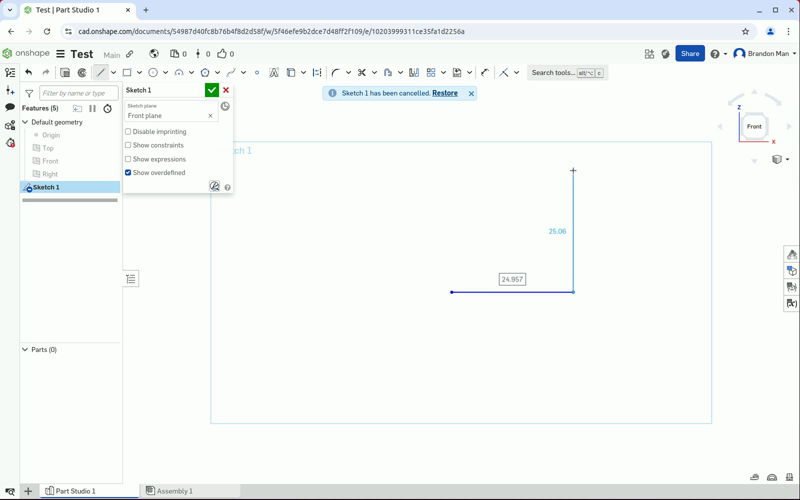
key_up(shift)
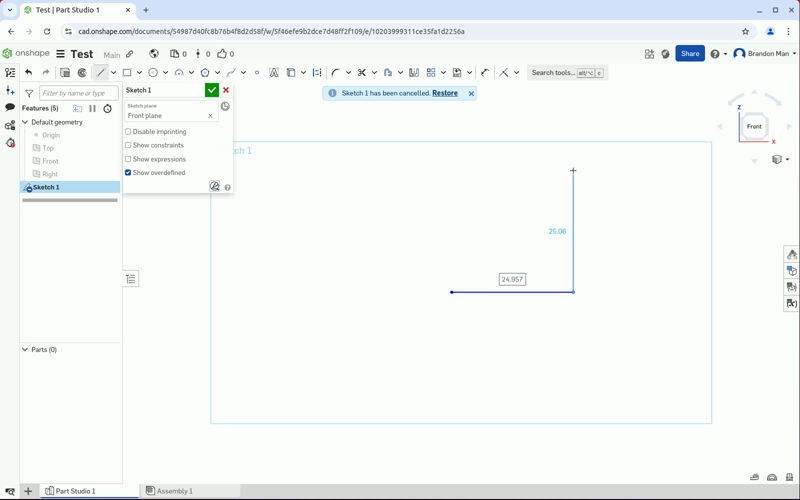
key_down(shift)
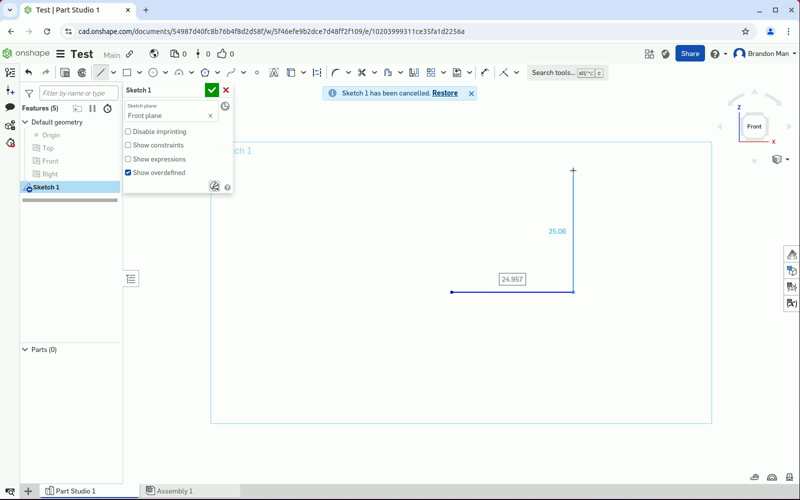
mouse_move(451, 170)
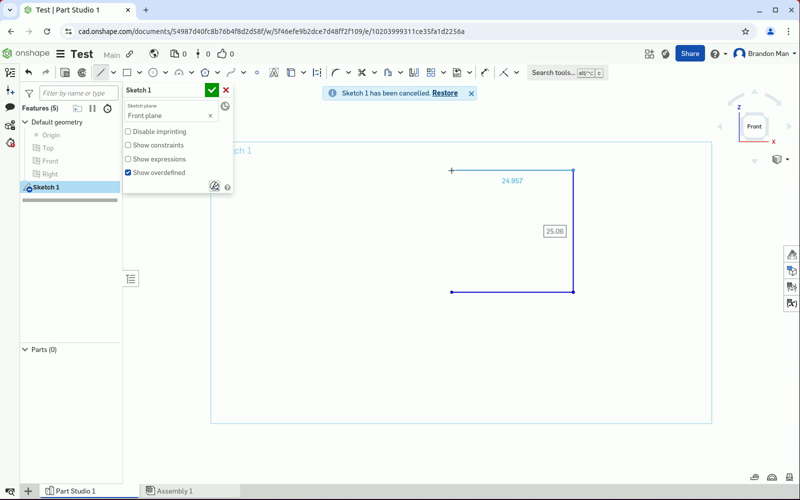
click(451, 170)
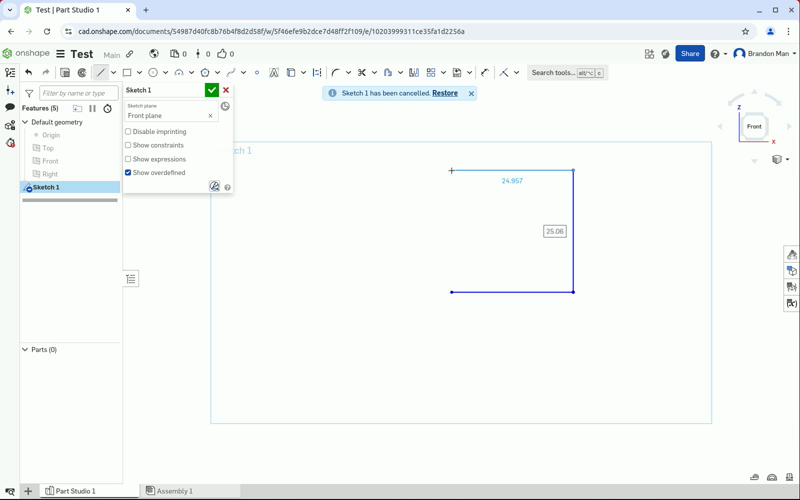
key_up(shift)
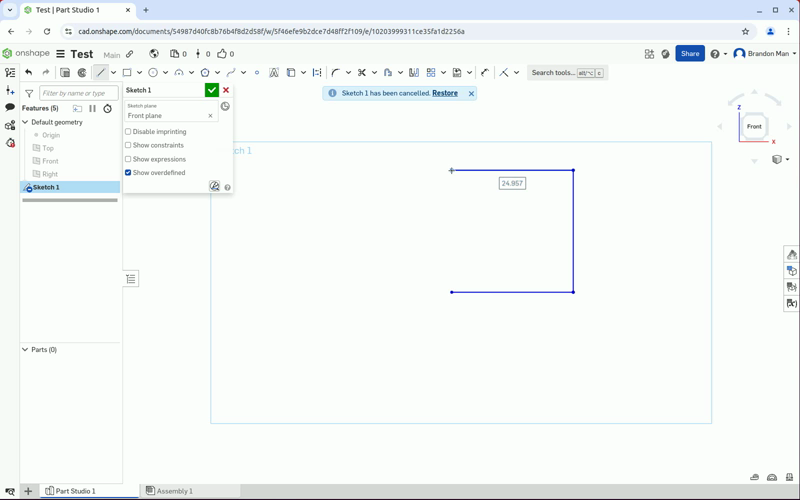
key_down(shift)
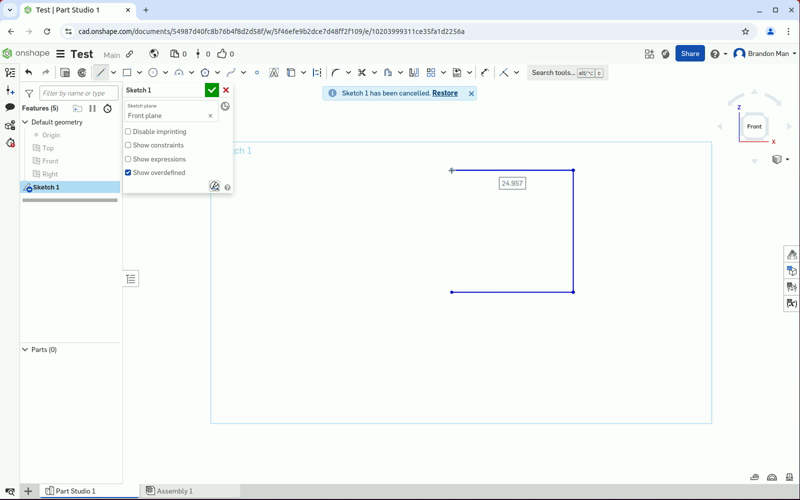
mouse_move(451, 292)
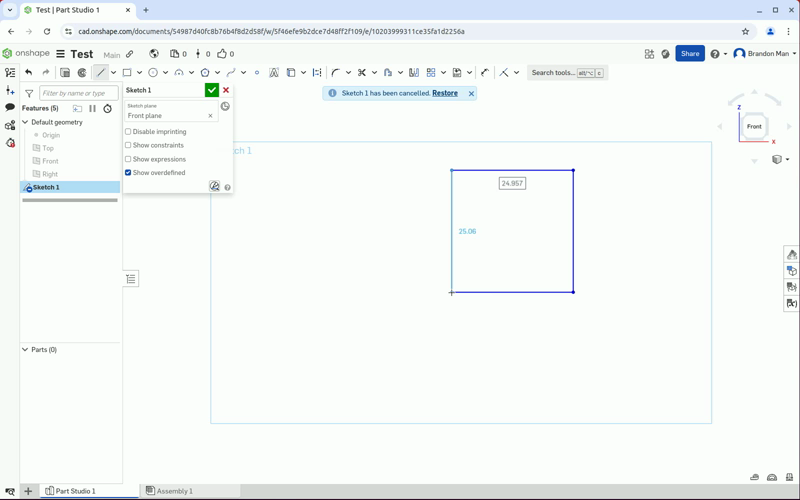
key_up(shift)
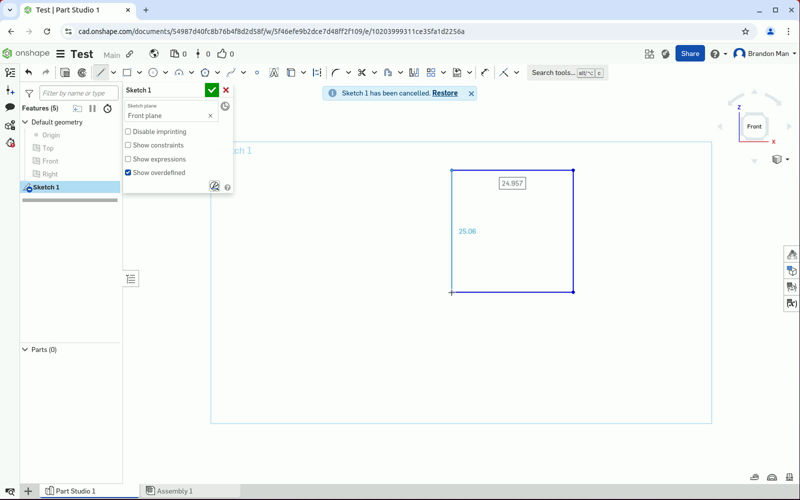
click(451, 292)
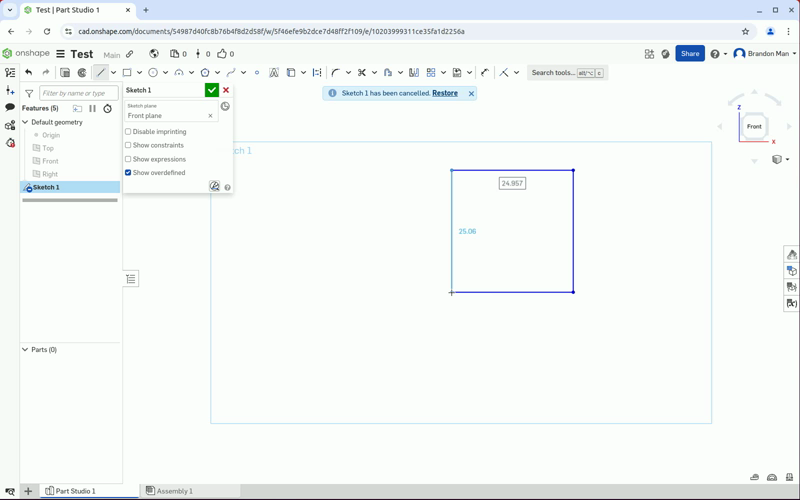
key(esc)
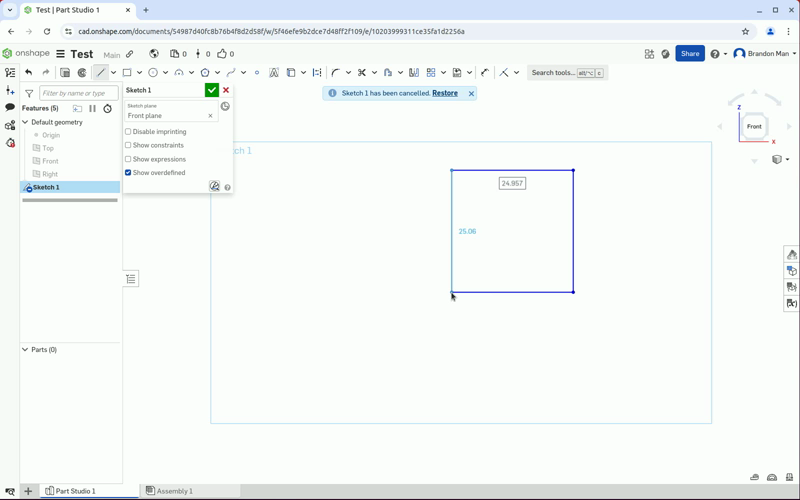
key(c)
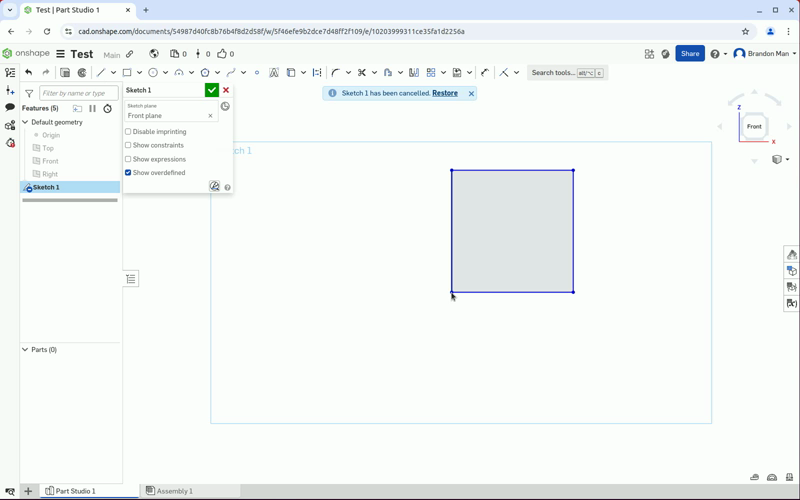
key_down(shift)
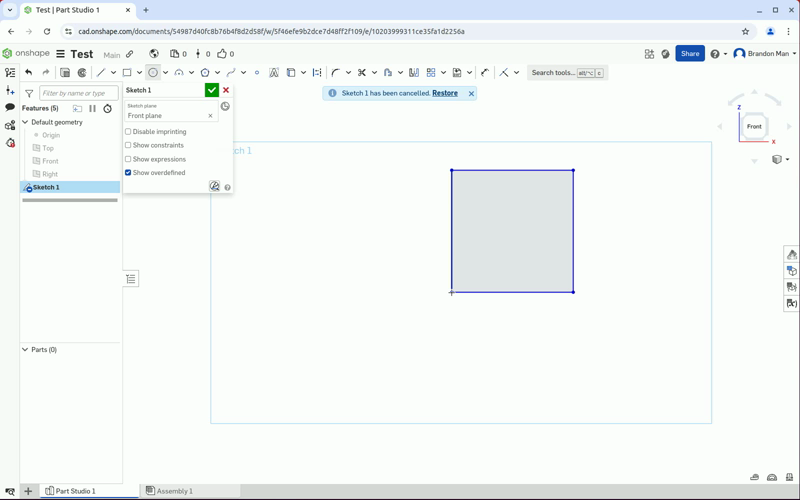
mouse_move(460, 283)
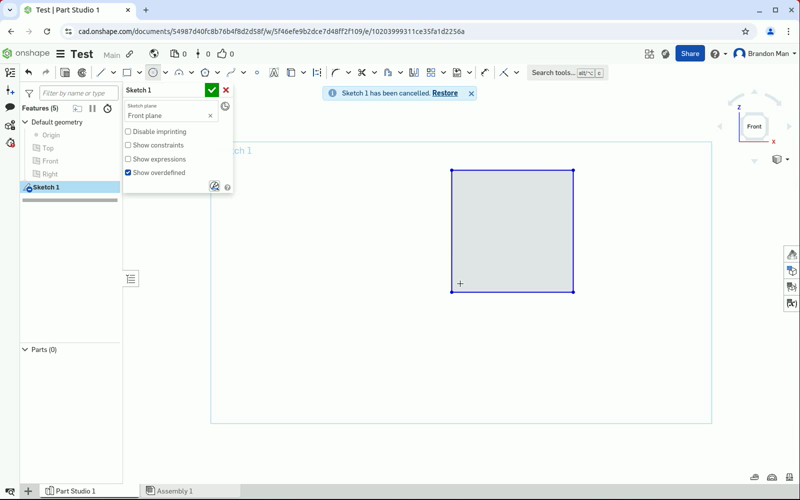
click(460, 283)
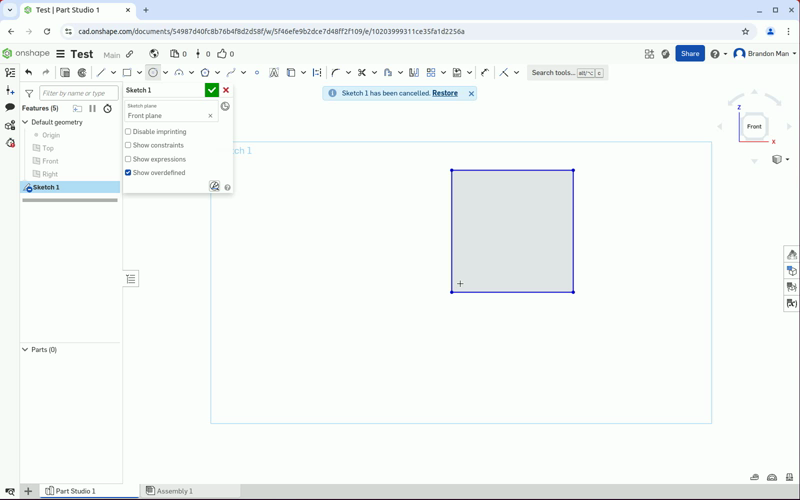
key_up(shift)
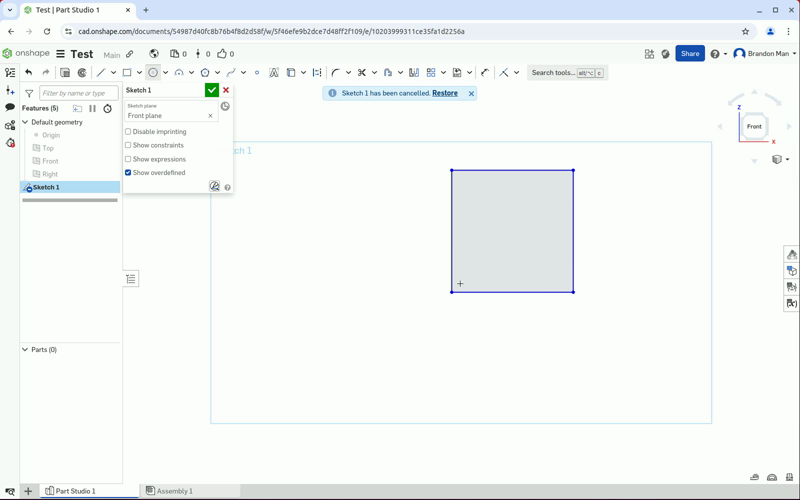
mouse_move(461, 283)
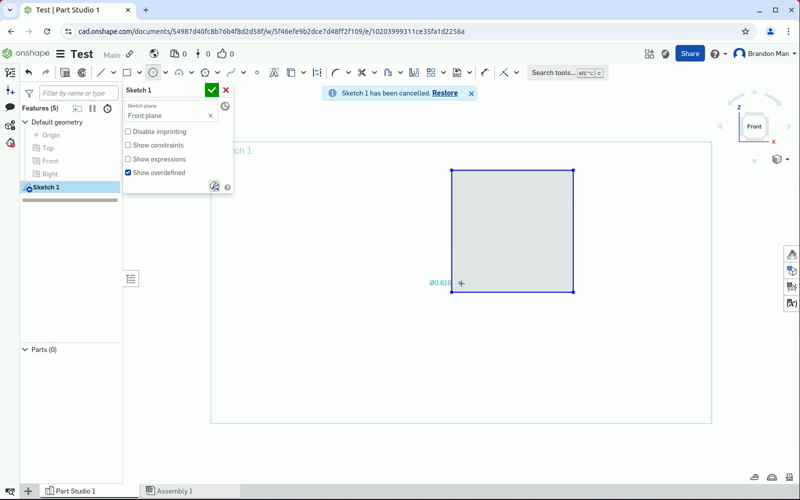
scroll(6)
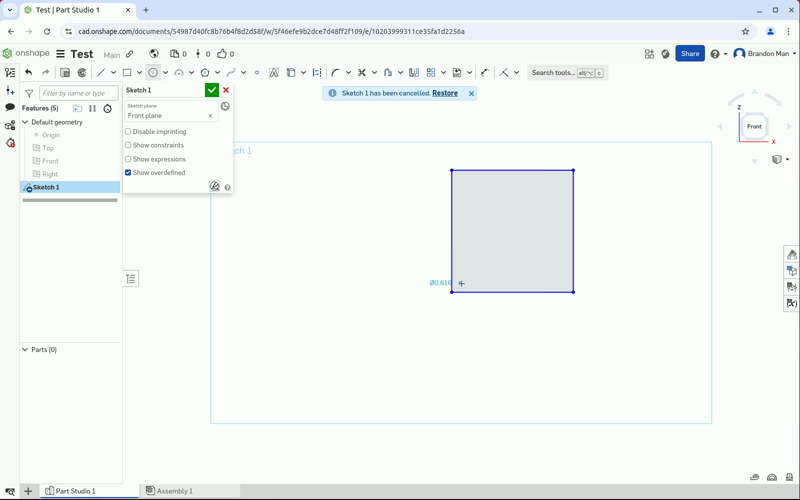
scroll(6)
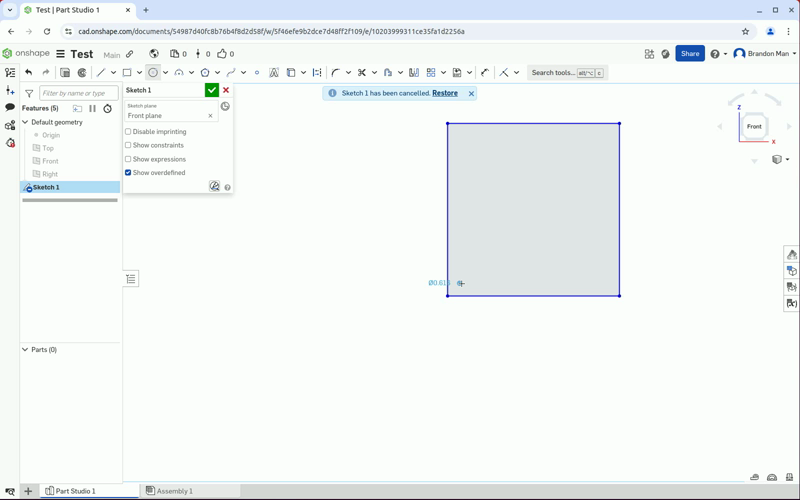
scroll(6)
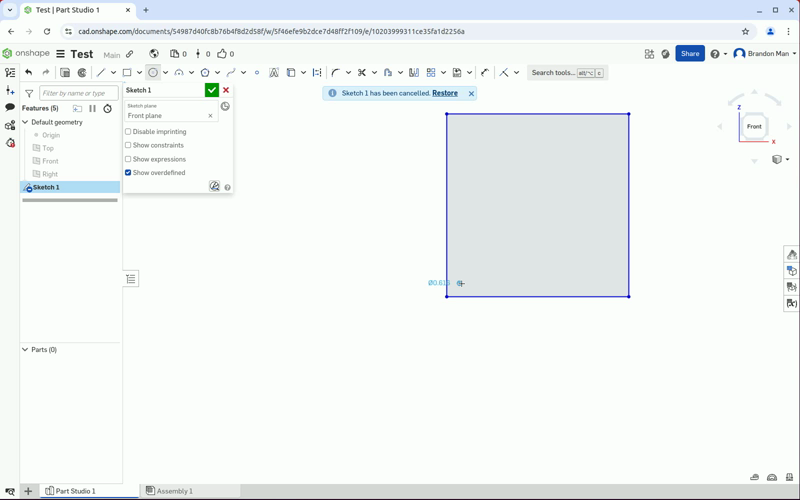
scroll(6)
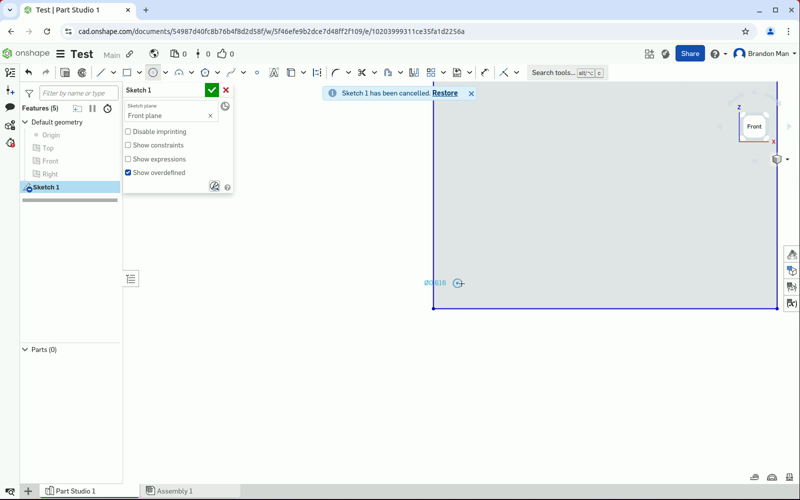
scroll(6)
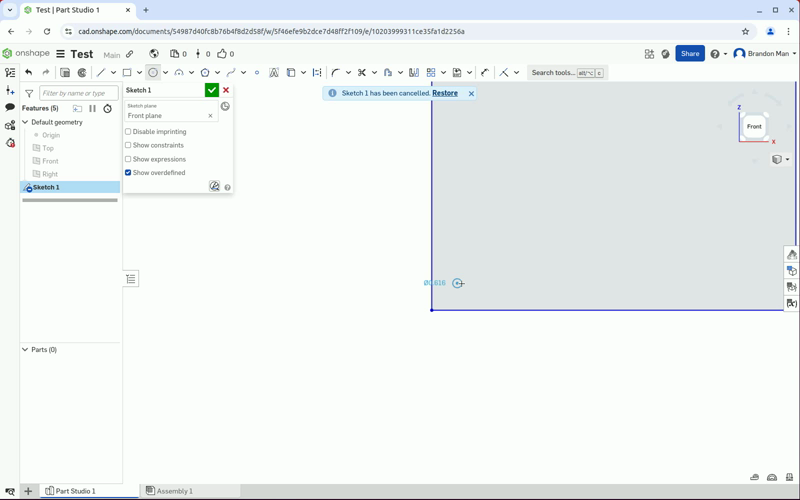
scroll(6)
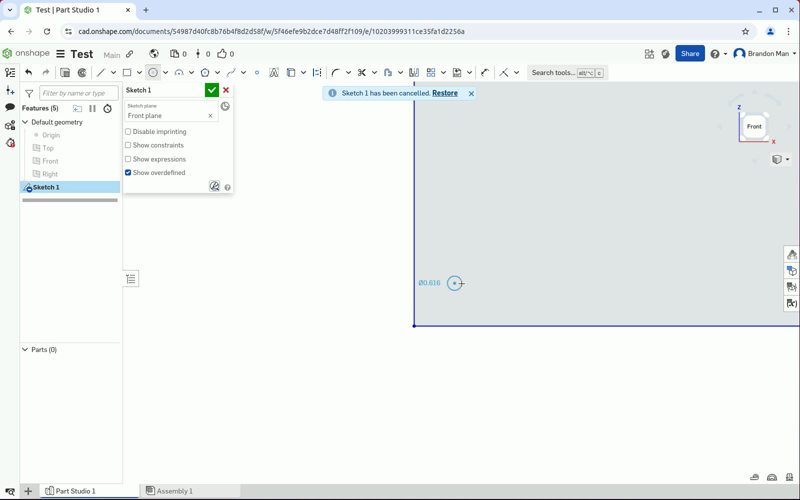
scroll(6)
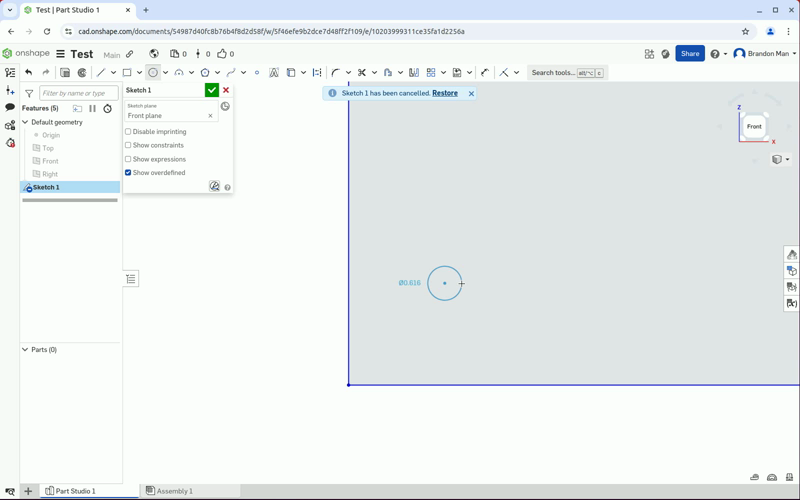
click(461, 283)
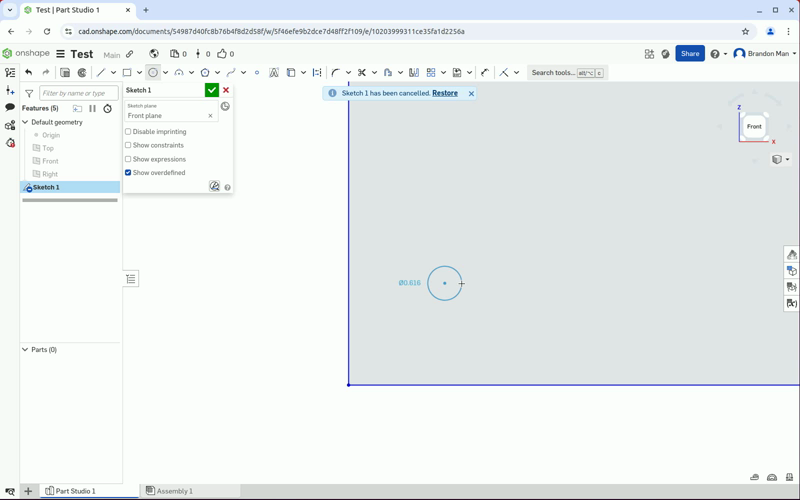
scroll(-6)
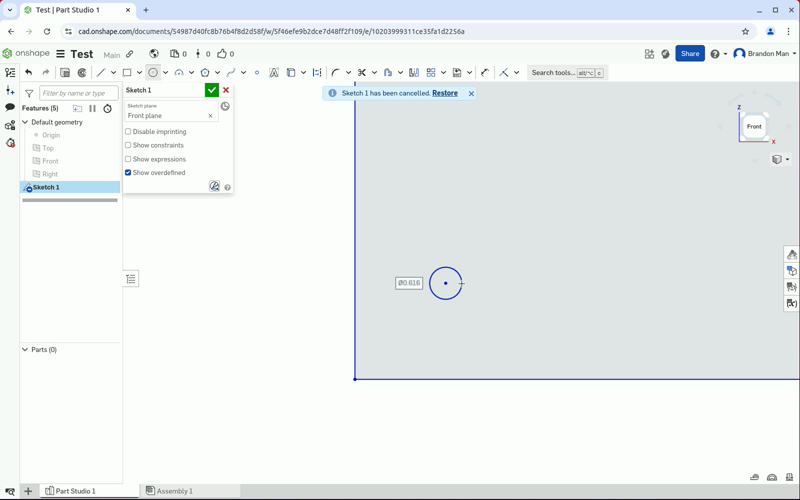
scroll(-6)
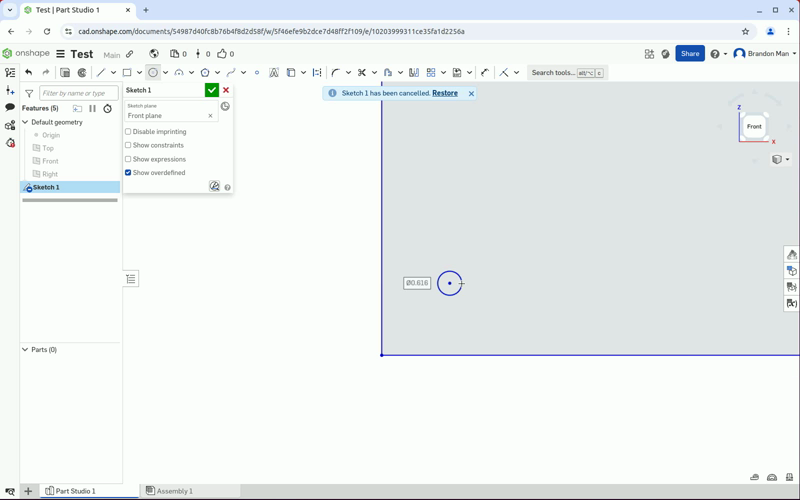
scroll(-6)
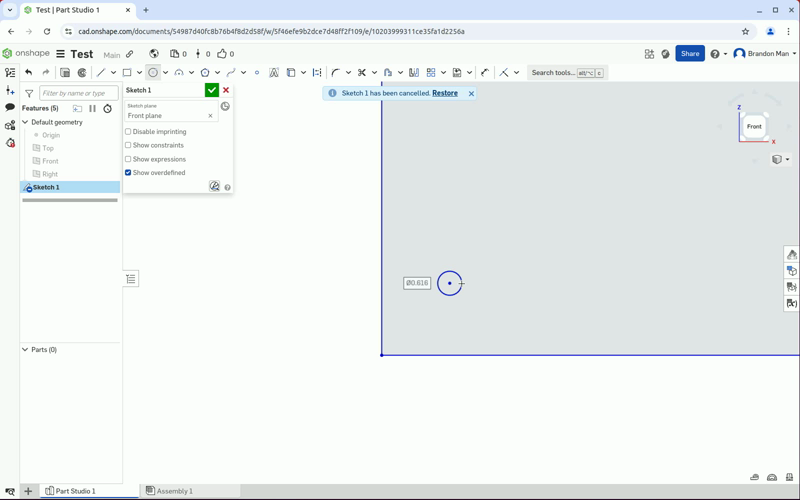
scroll(-6)
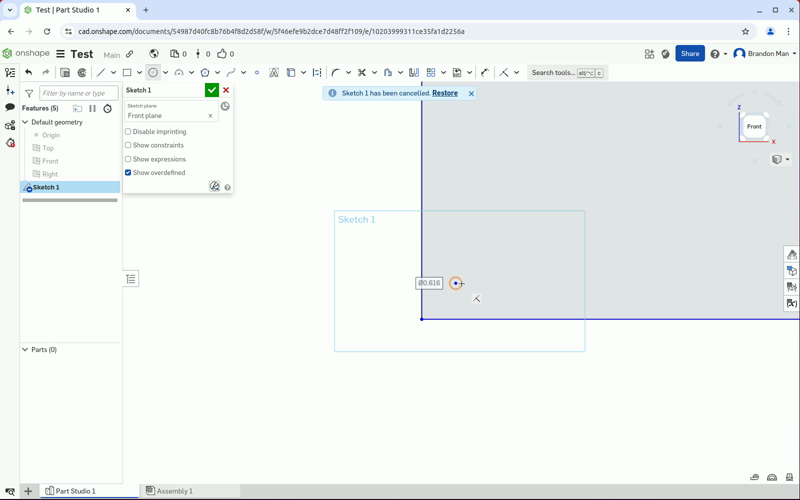
scroll(-6)
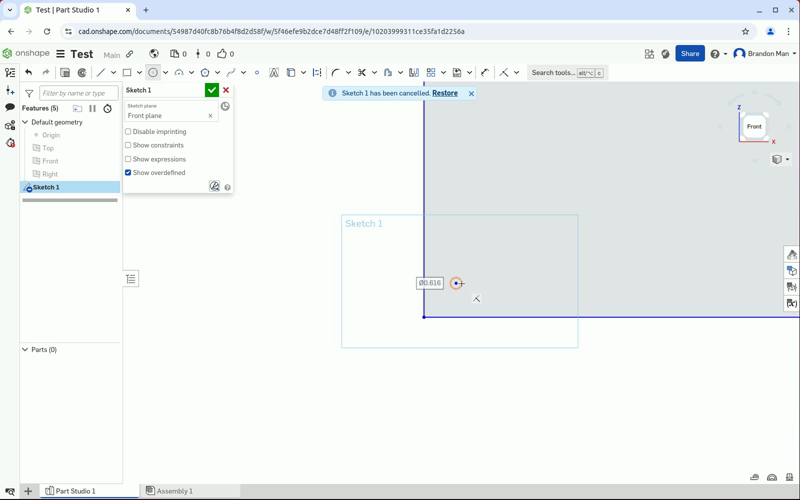
scroll(-6)
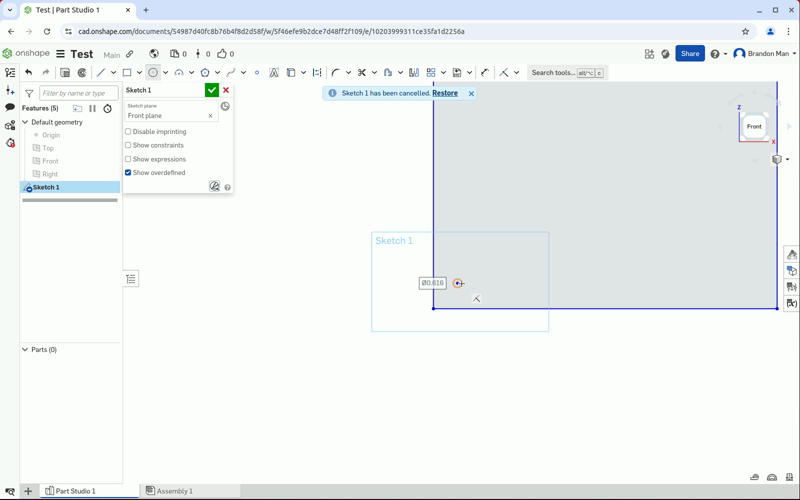
scroll(-6)
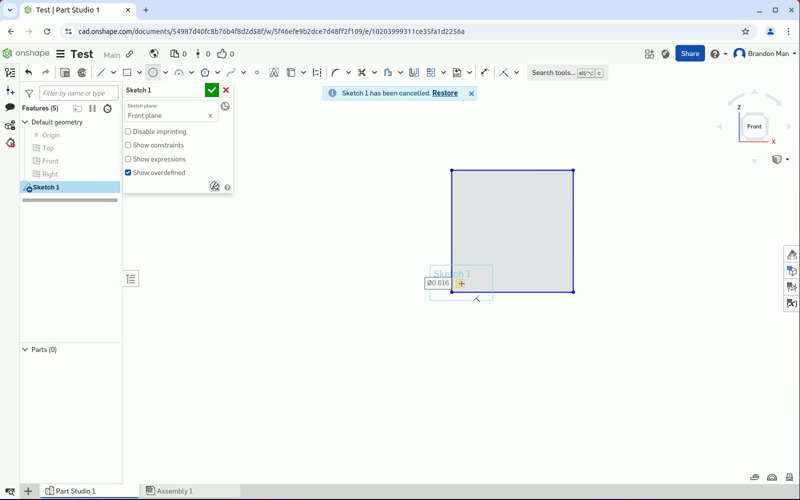
key(esc)
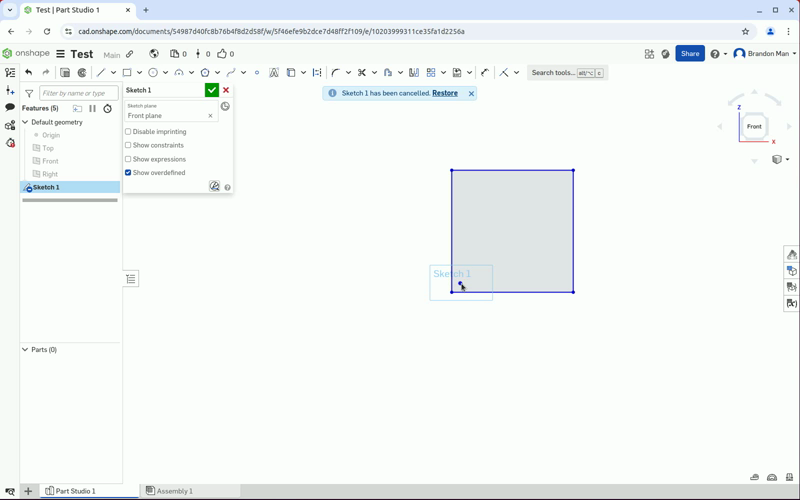
key(c)
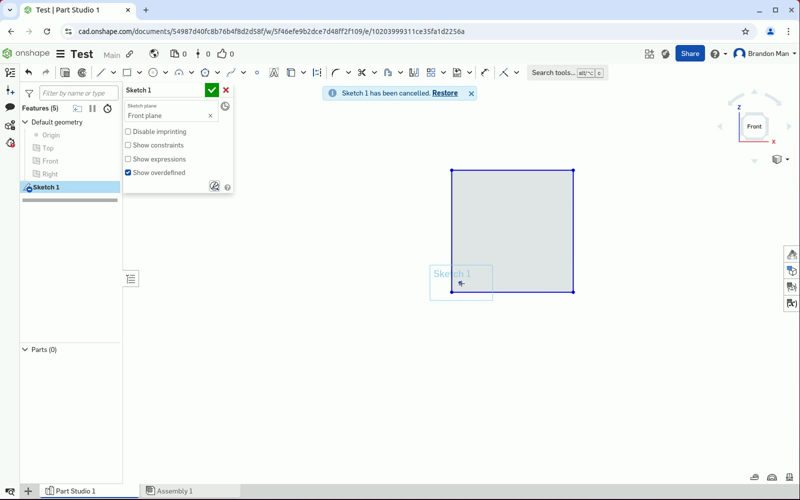
key_down(shift)
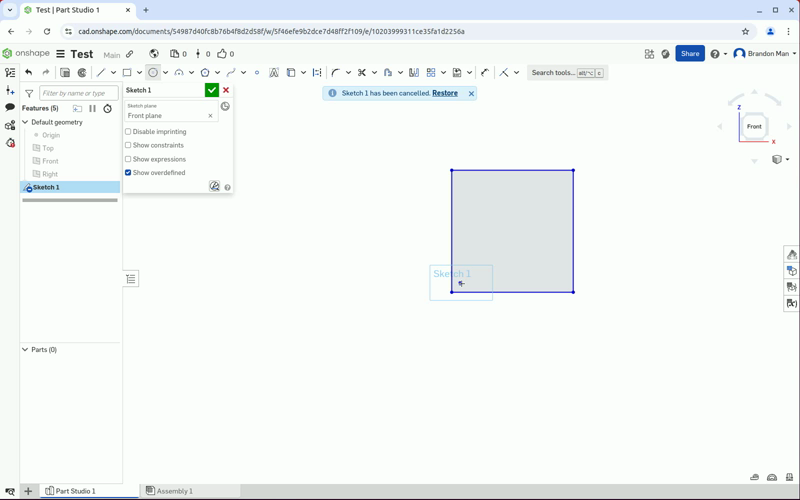
mouse_move(487, 252)
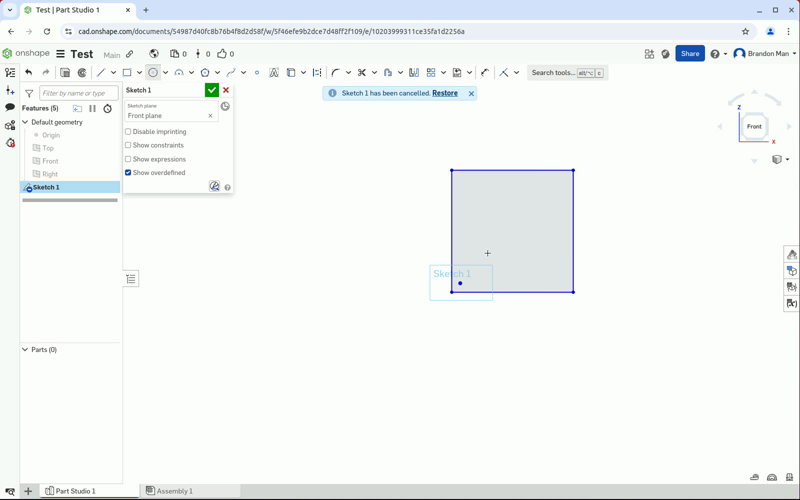
click(487, 252)
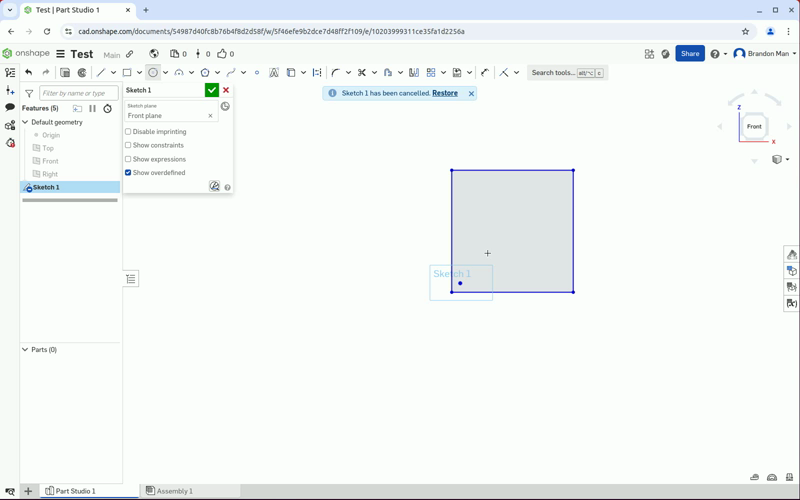
key_up(shift)
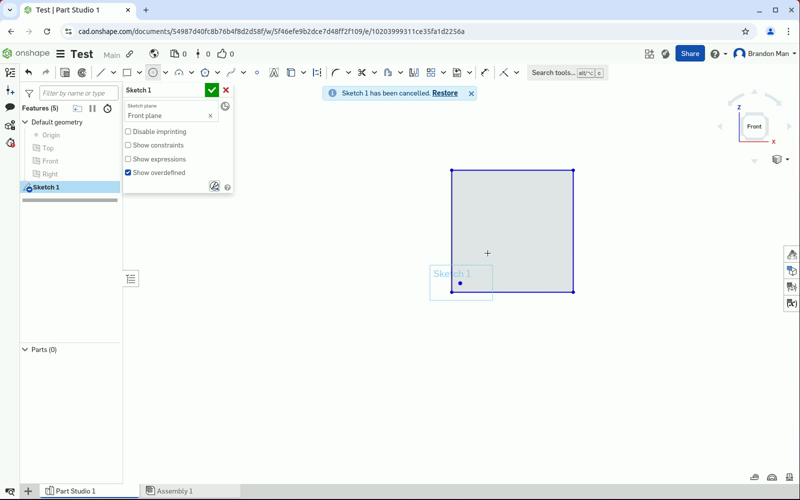
mouse_move(488, 252)
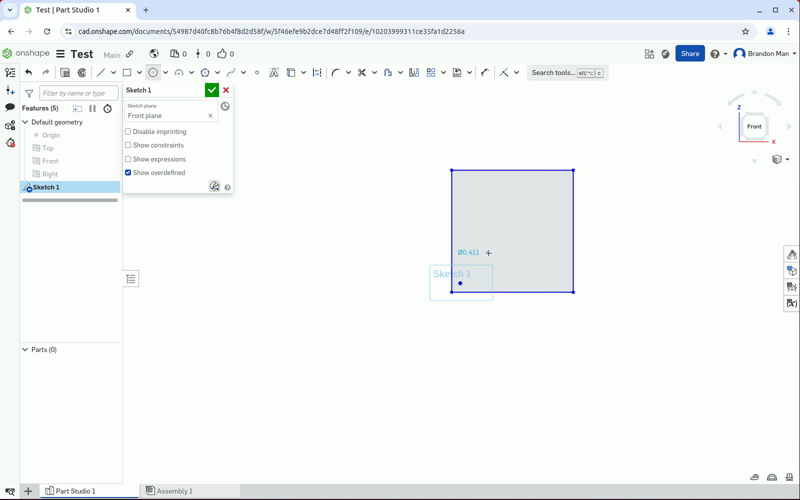
scroll(6)
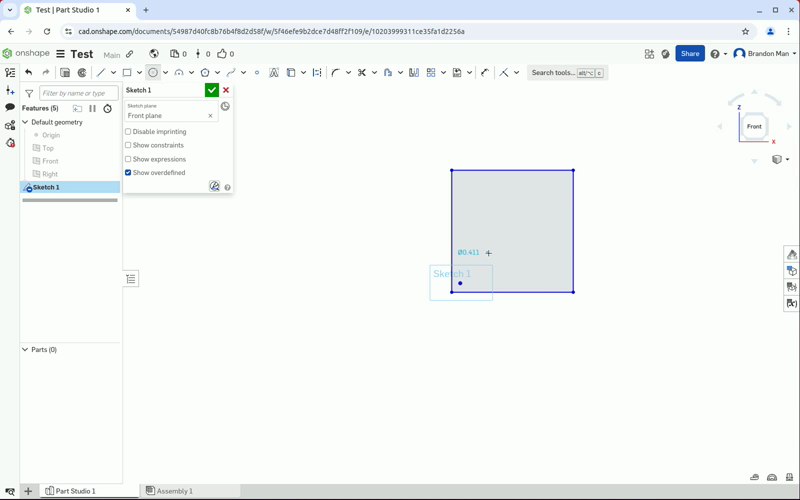
scroll(6)
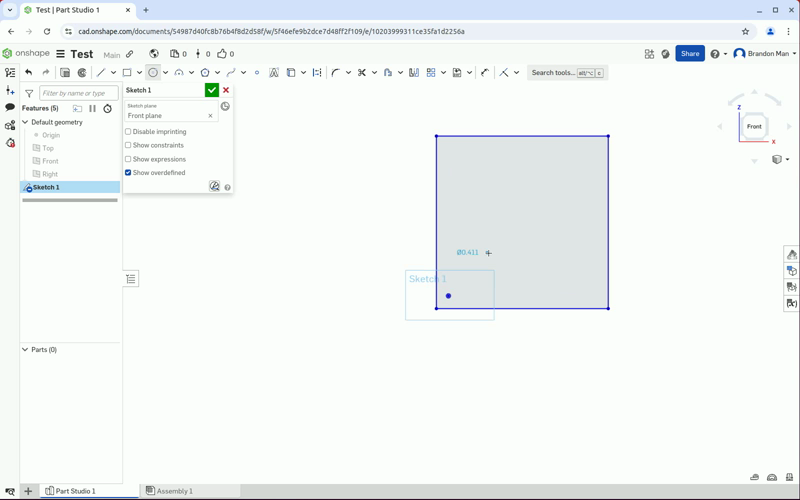
scroll(6)
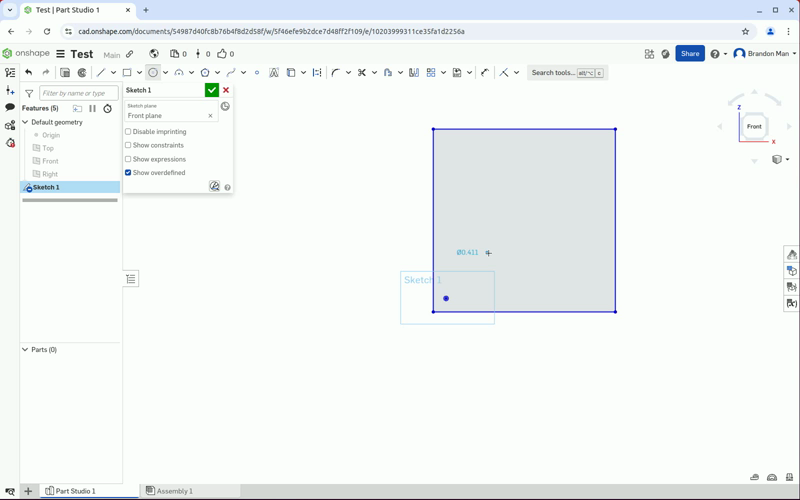
scroll(6)
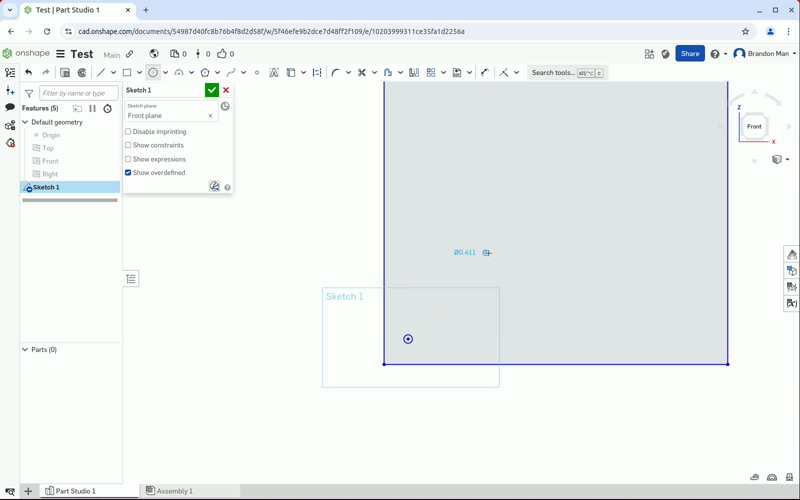
scroll(6)
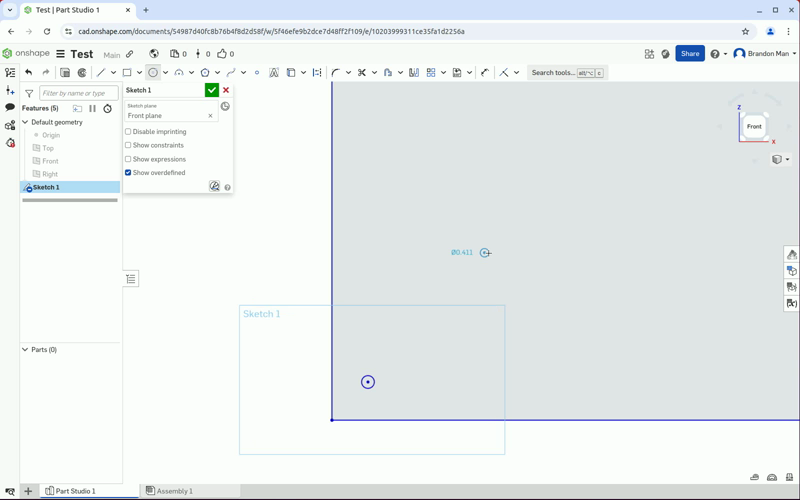
scroll(6)
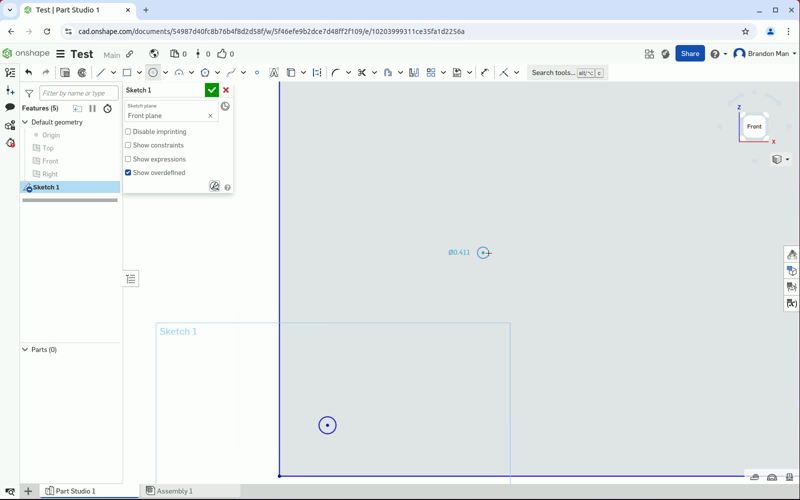
scroll(6)
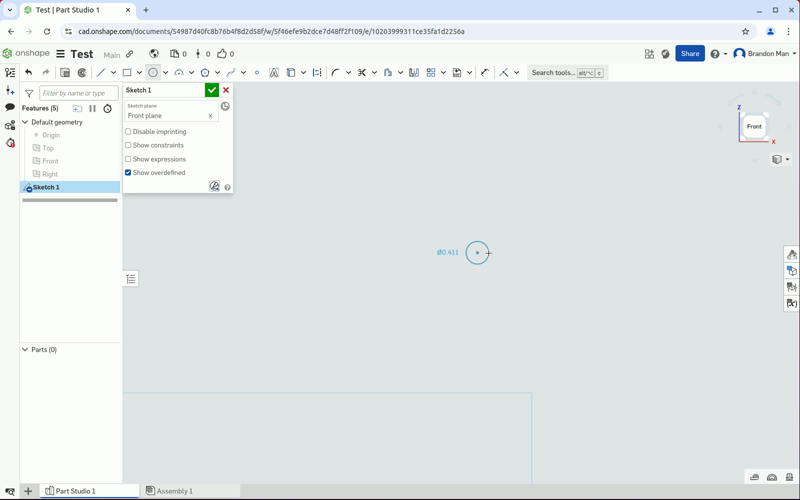
click(488, 252)
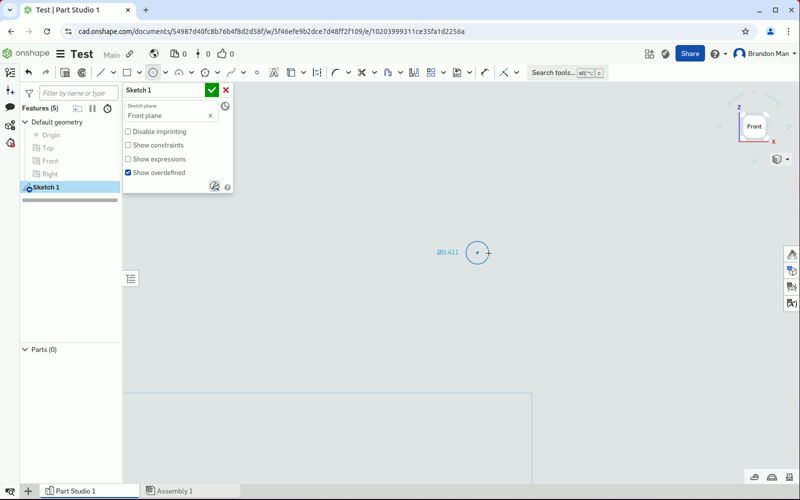
scroll(-6)
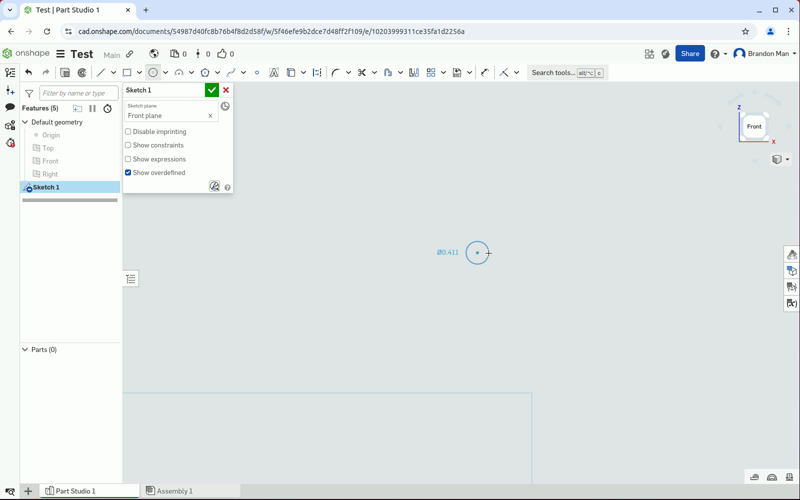
scroll(-6)
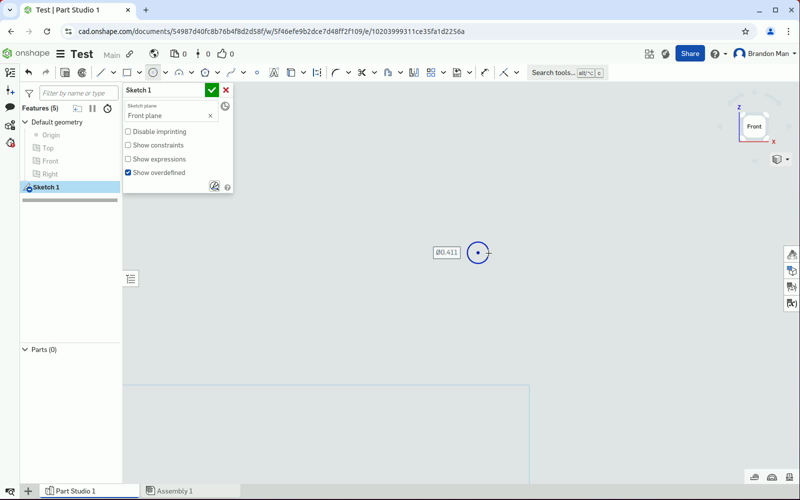
scroll(-6)
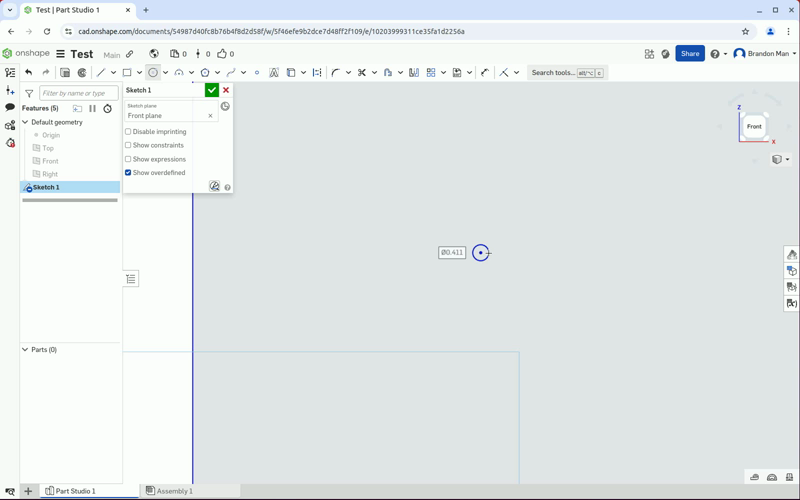
scroll(-6)
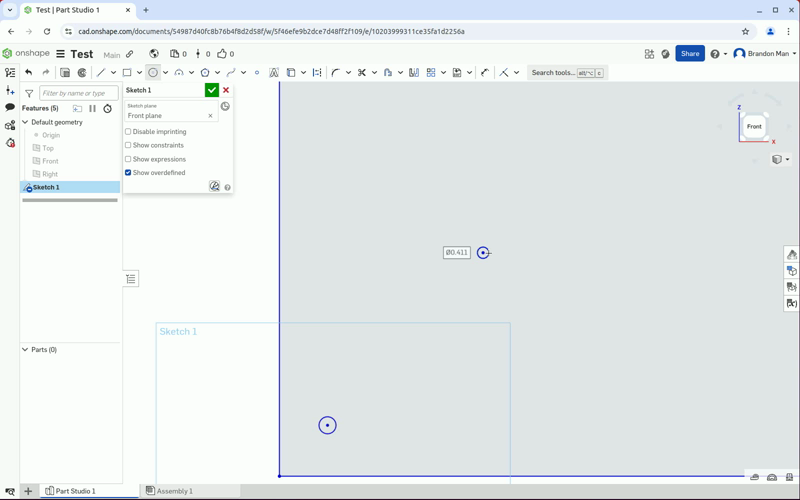
scroll(-6)
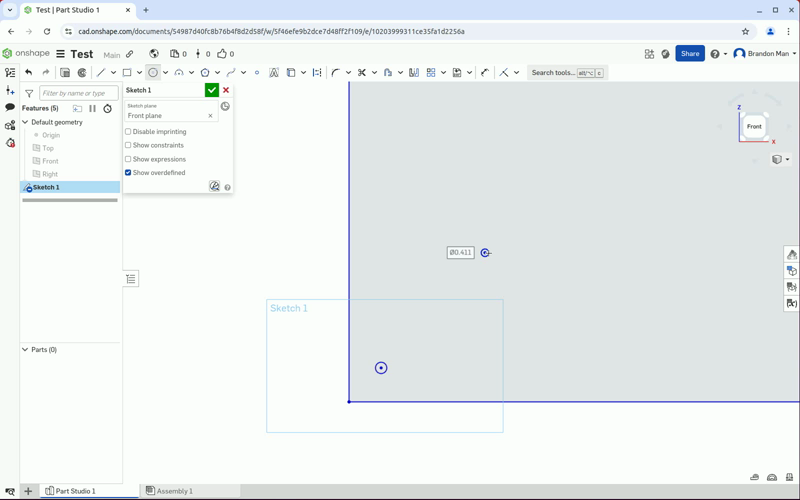
scroll(-6)
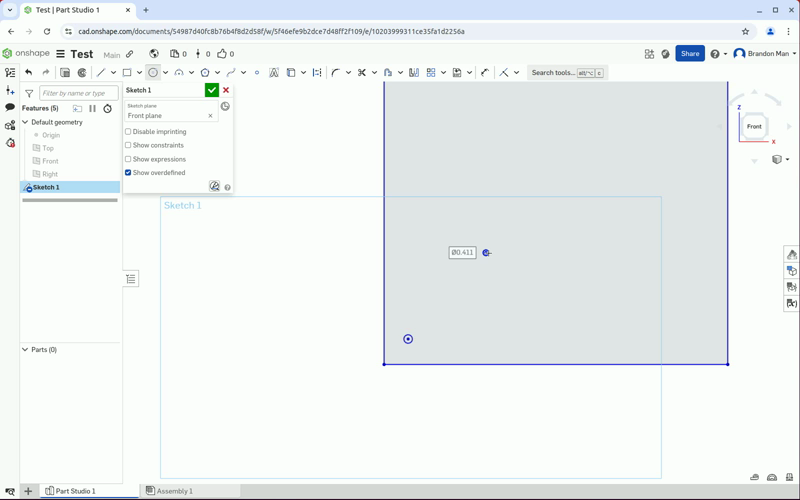
scroll(-6)
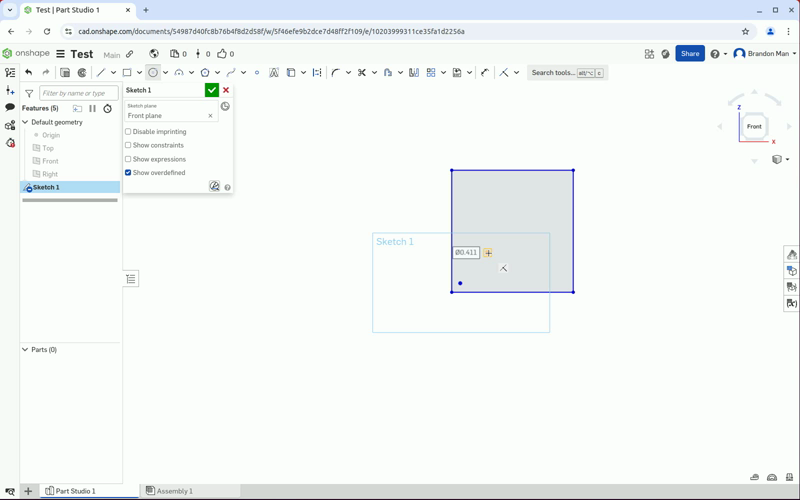
key(esc)
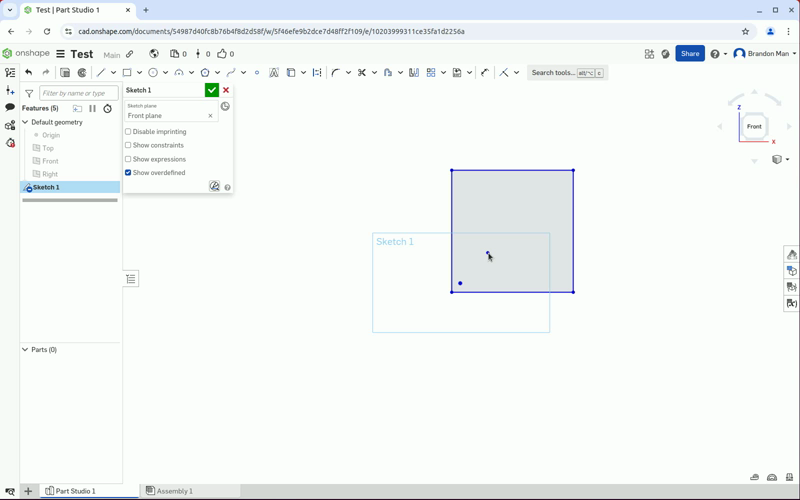
mouse_move(470, 263)
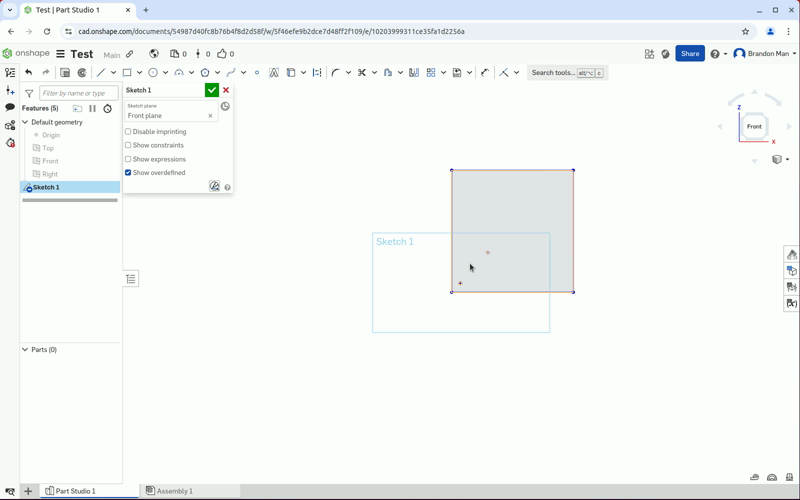
click(470, 263)
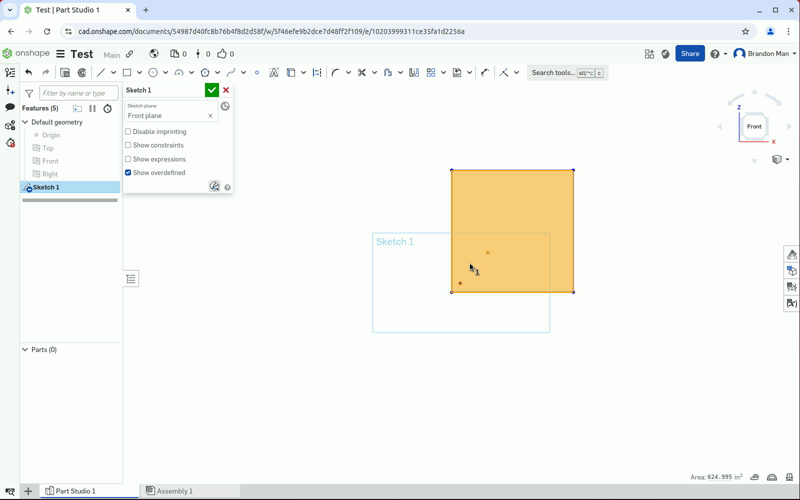
mouse_move(73, 352)
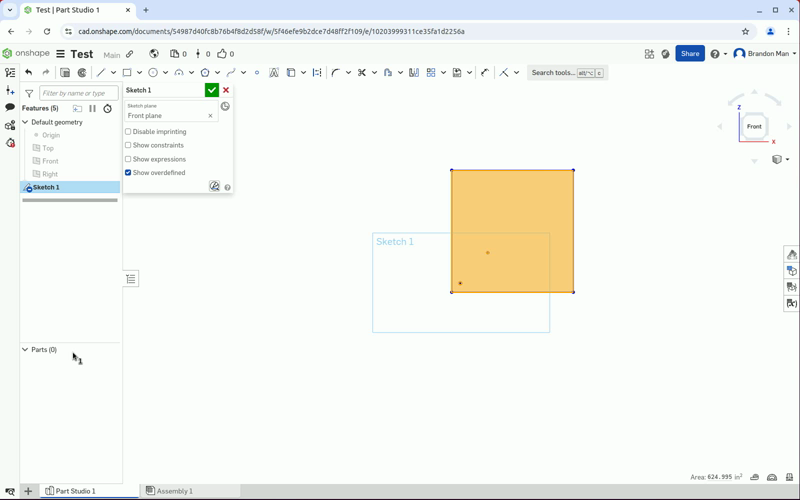
key(shift+y)
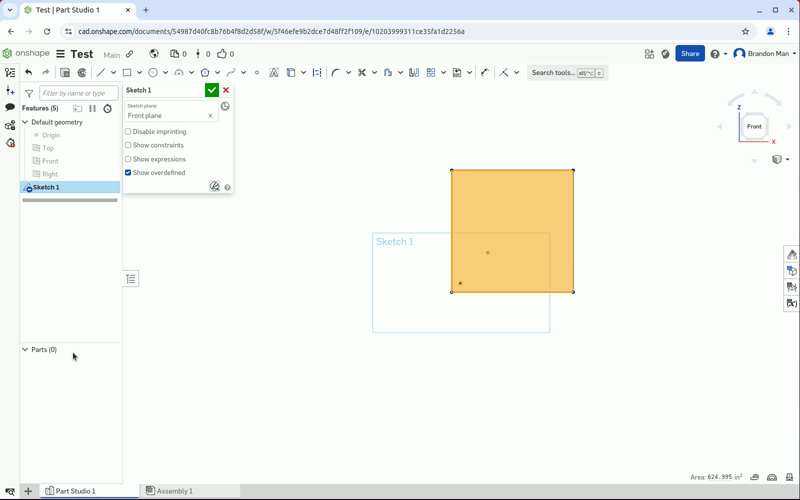
key(shift+e)
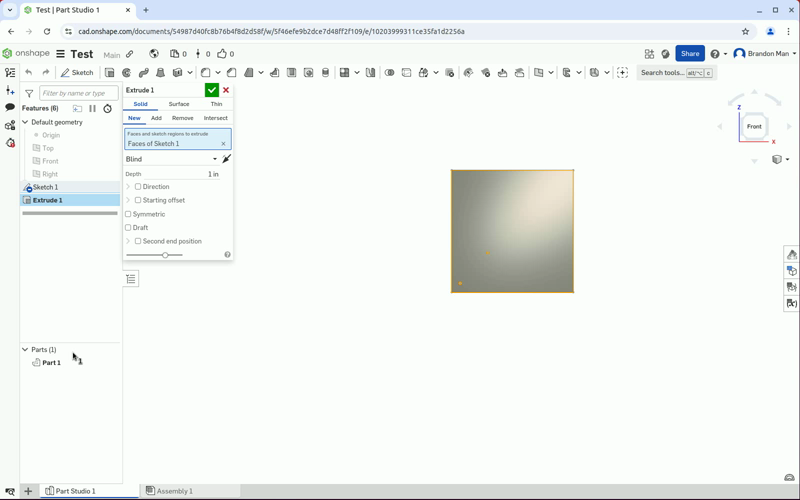
mouse_move(143, 106)
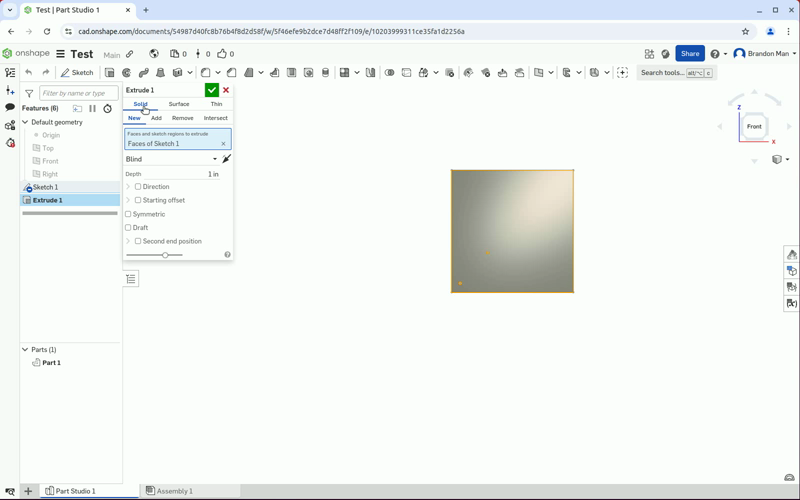
click(143, 106)
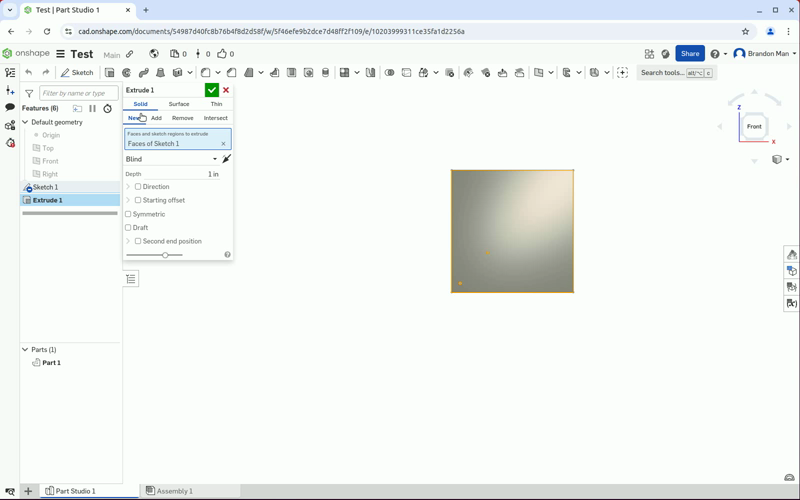
mouse_move(137, 120)
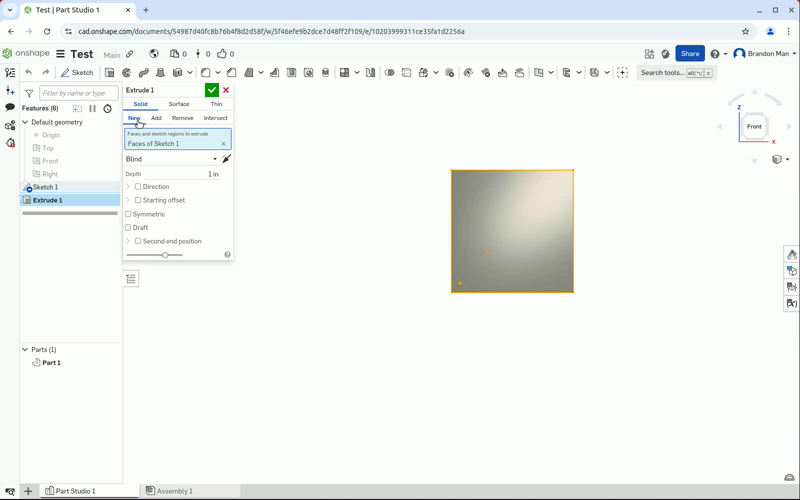
click(137, 120)
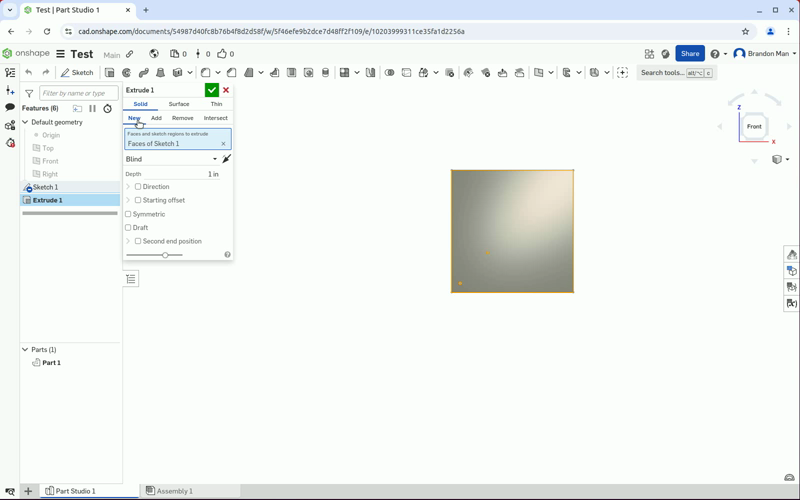
key(tab, 4)
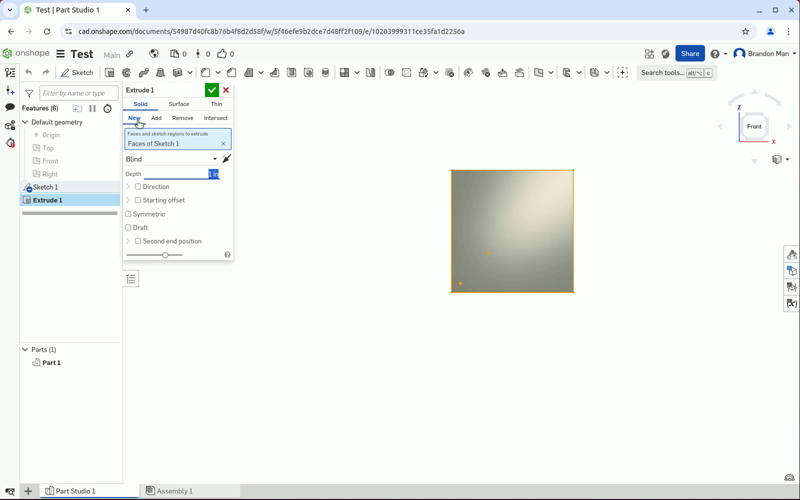
text(-0.481)
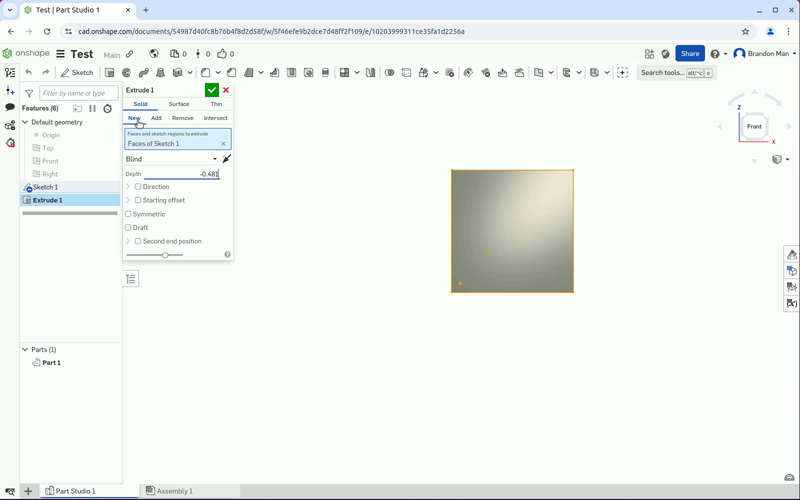
key(enter)
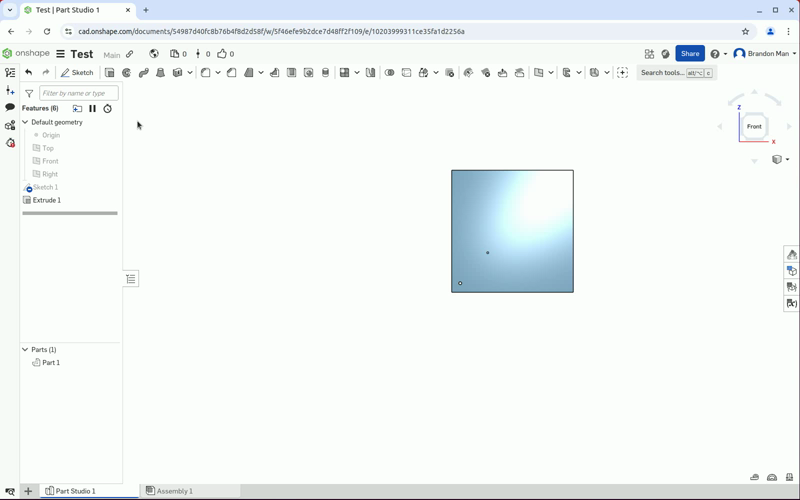
key(shift+h)
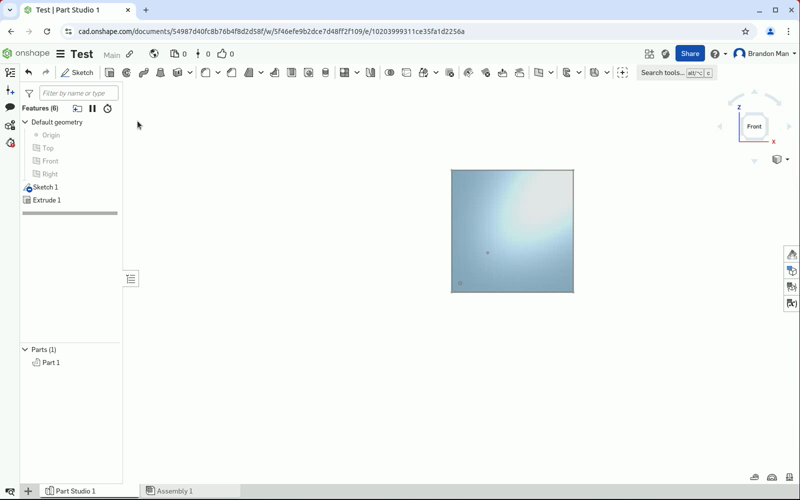
key(shift+h)
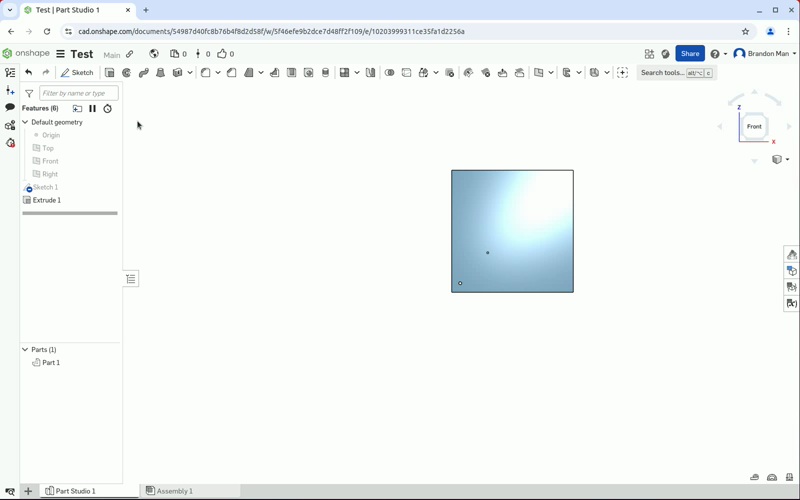
mouse_move(73, 189)
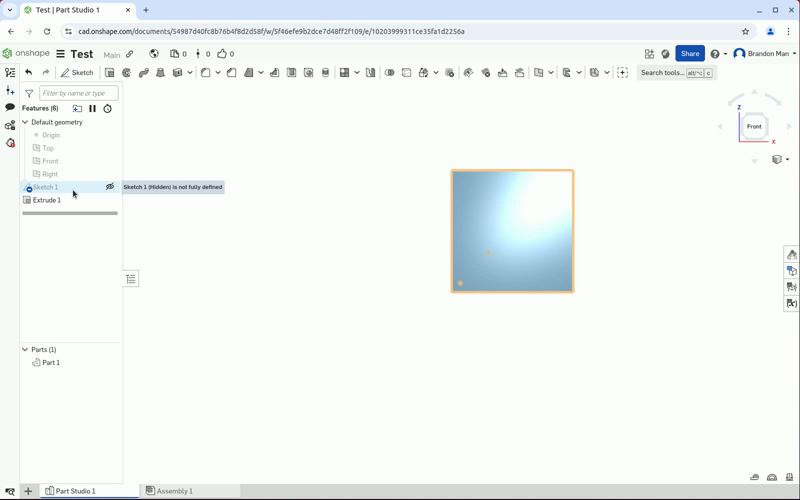
click(73, 189)
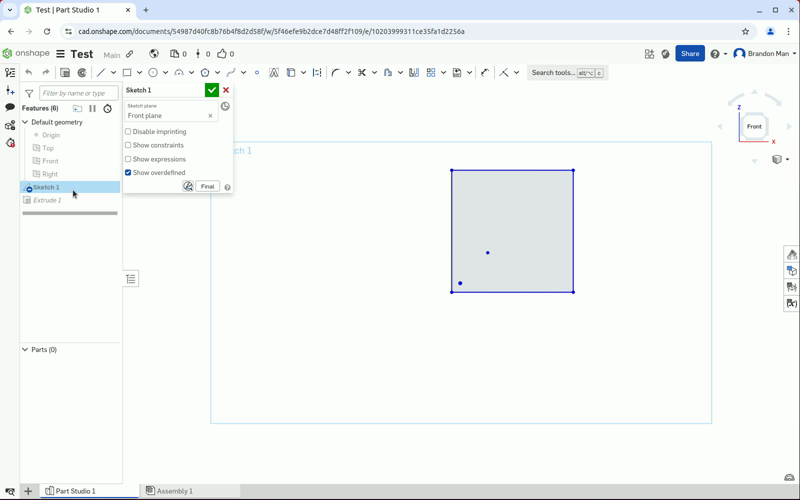
mouse_move(229, 92)
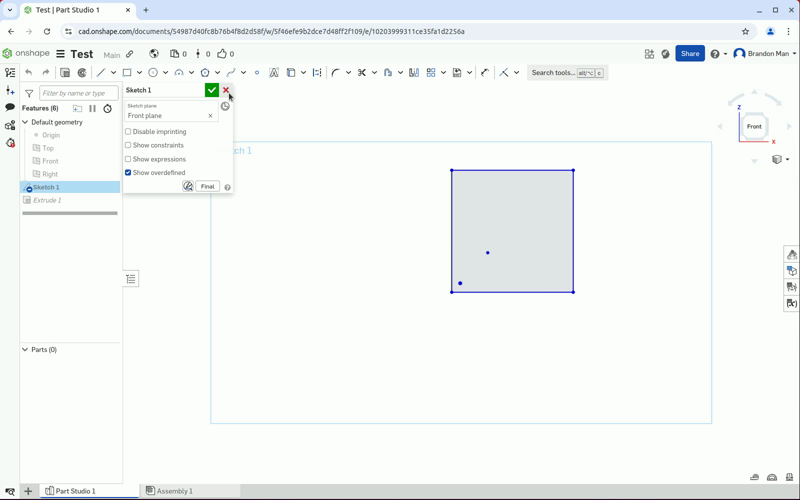
click(229, 92)
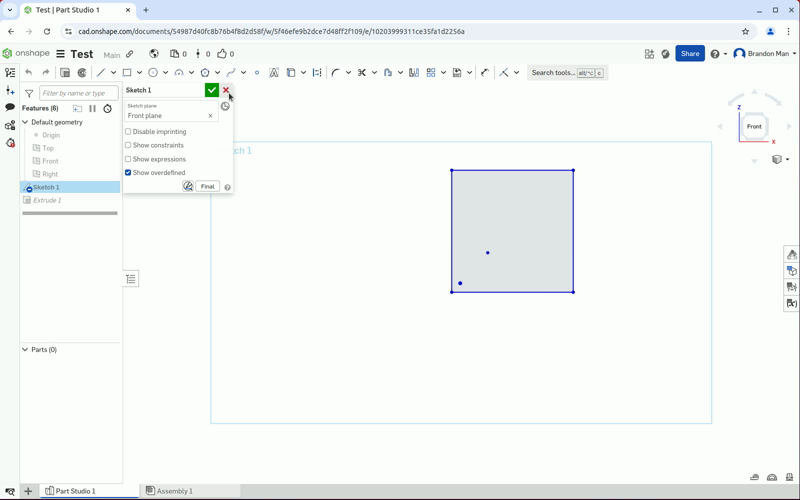
key(shift+s)
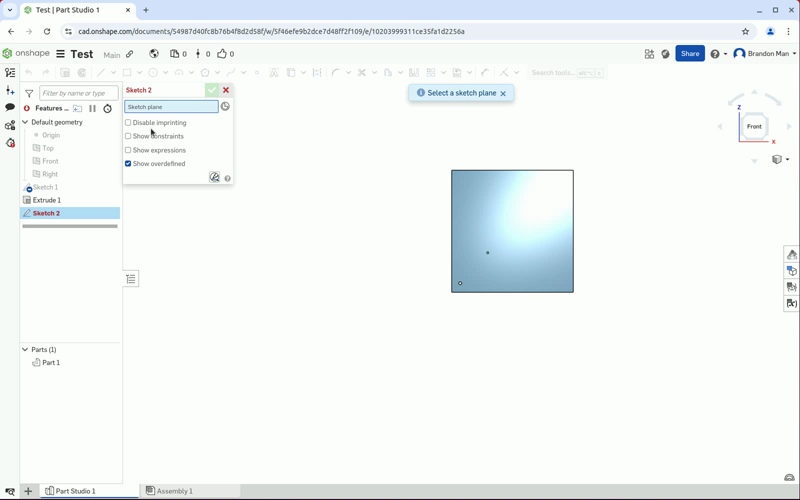
mouse_move(73, 163)
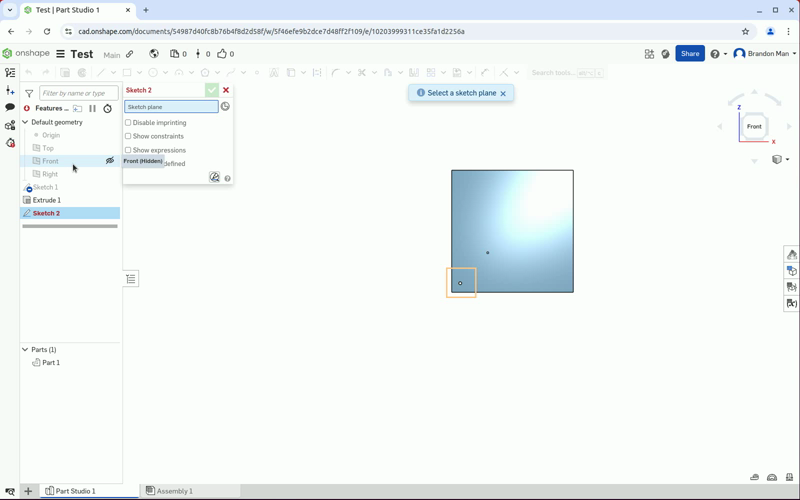
click(73, 163)
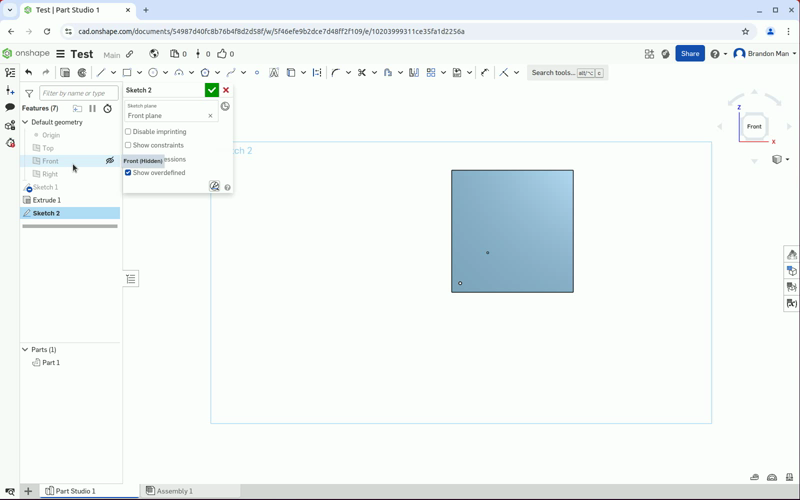
mouse_move(73, 352)
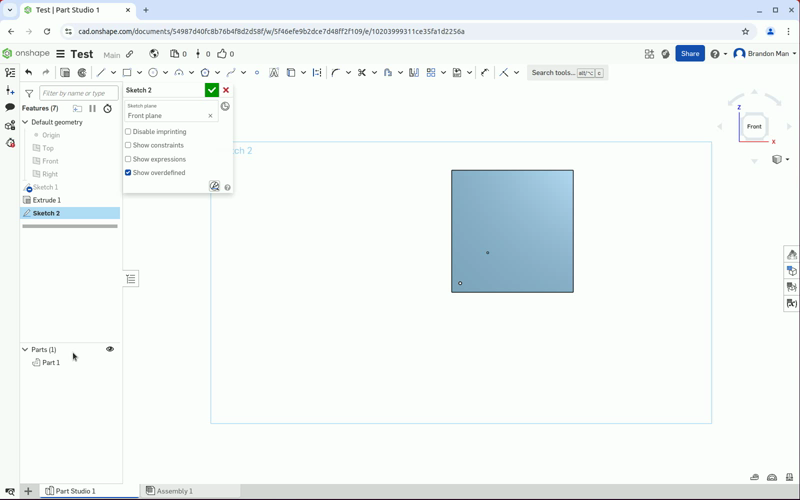
key(y)
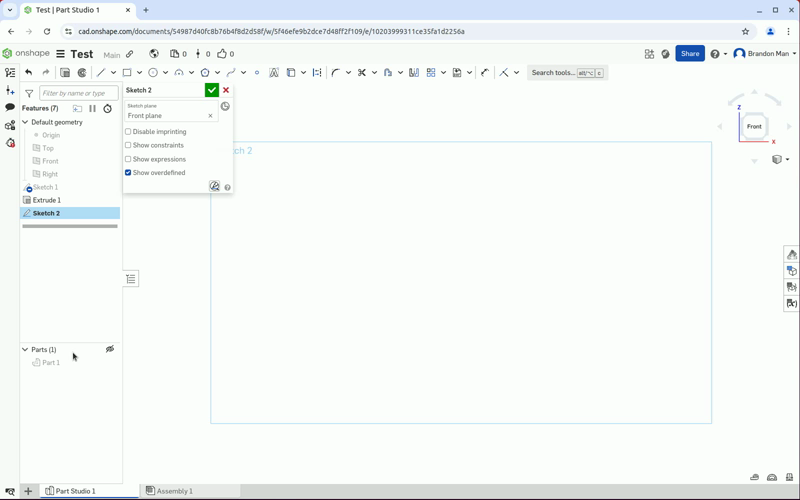
key(c)
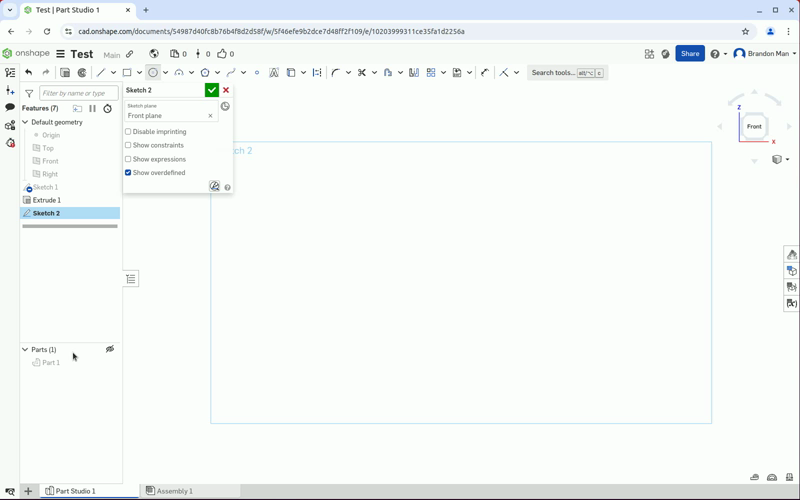
key_down(shift)
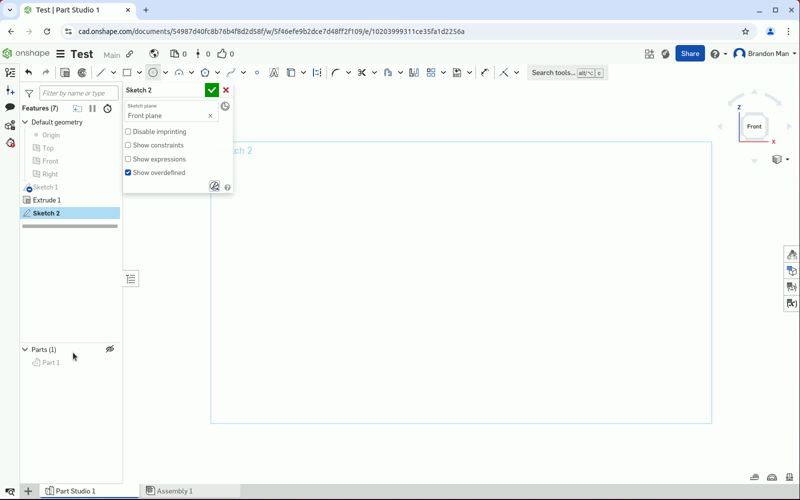
mouse_move(488, 252)
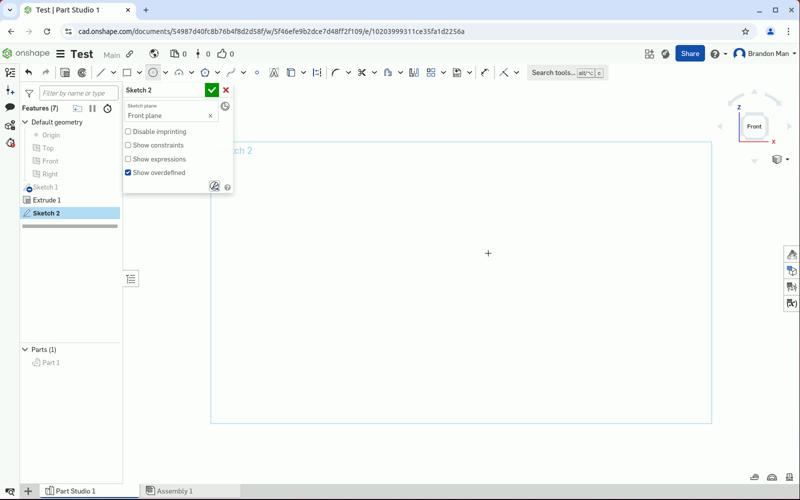
click(488, 252)
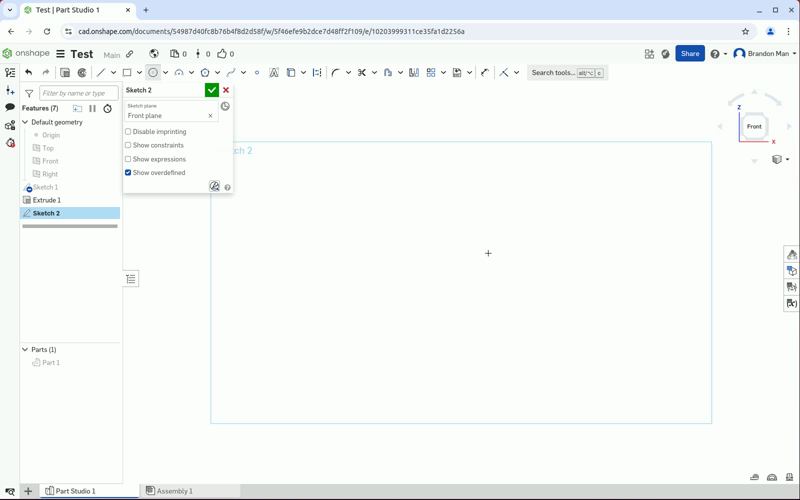
key_up(shift)
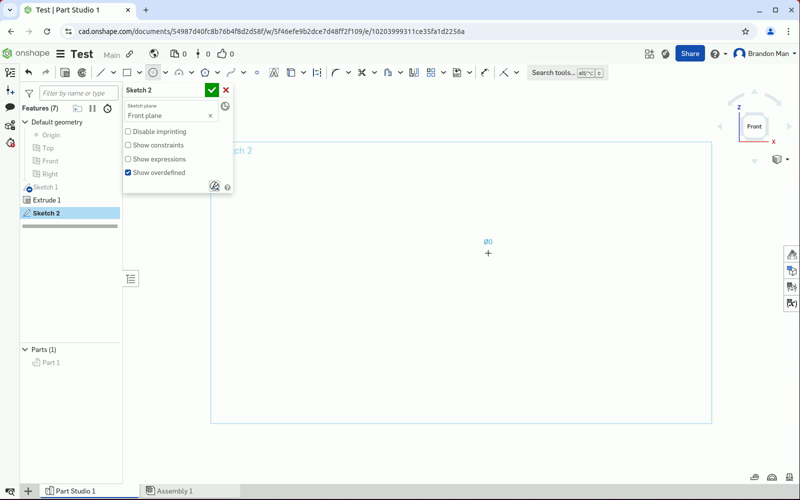
mouse_move(490, 252)
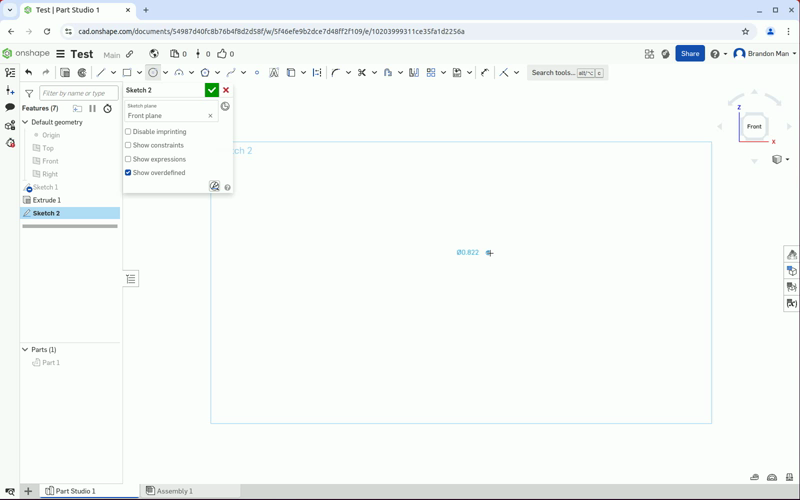
scroll(6)
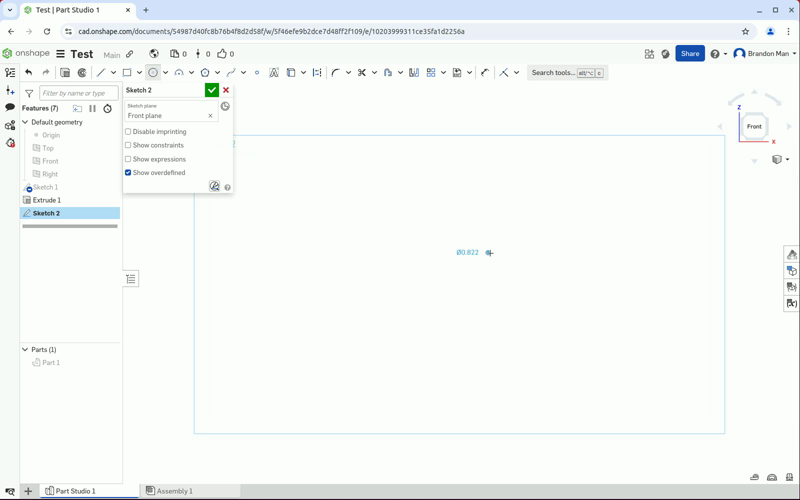
scroll(6)
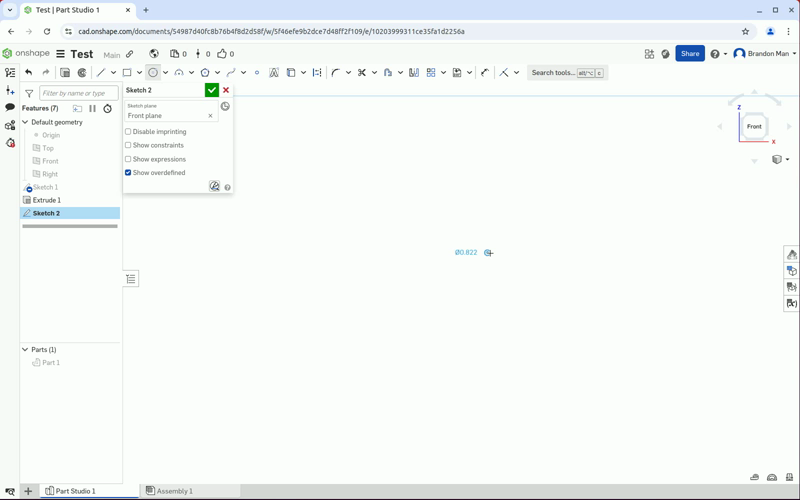
scroll(6)
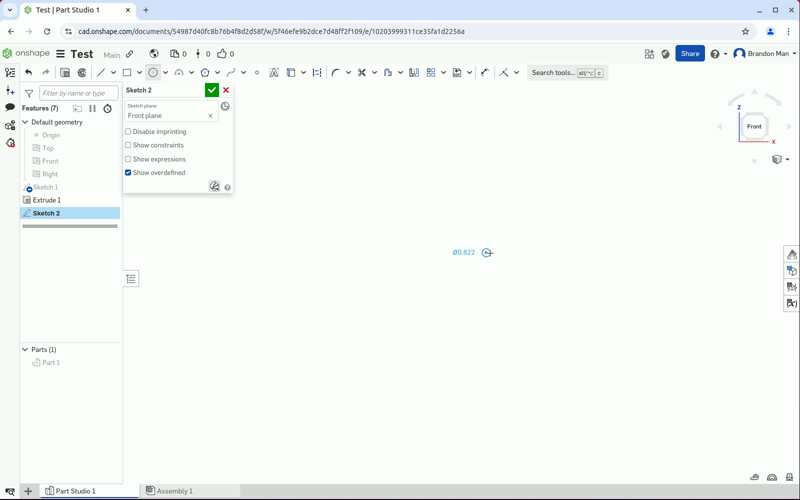
scroll(6)
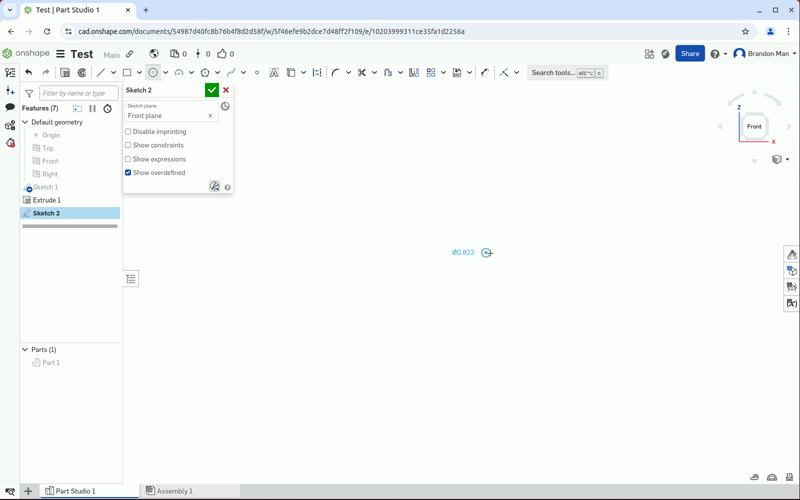
scroll(6)
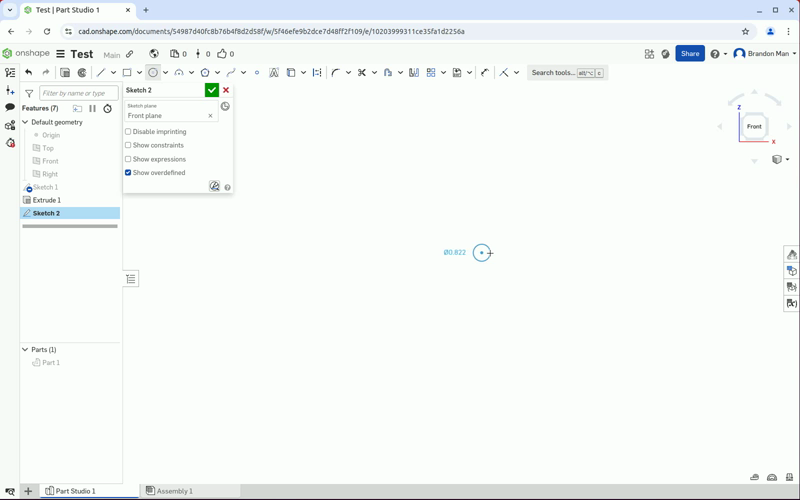
scroll(6)
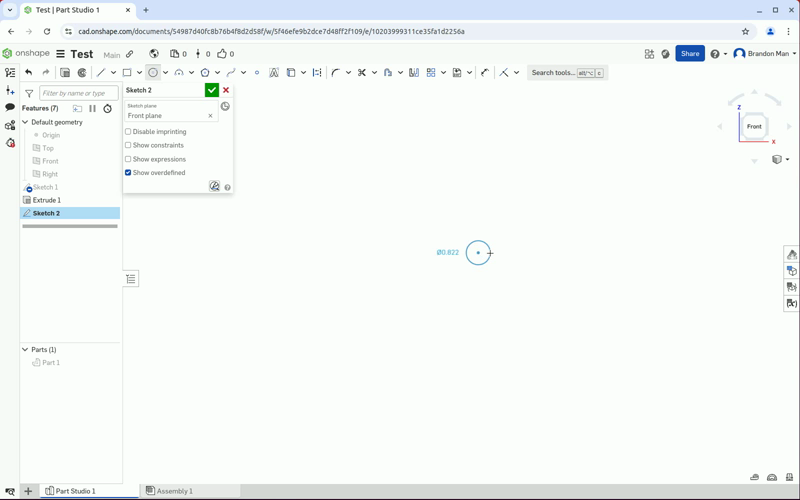
scroll(6)
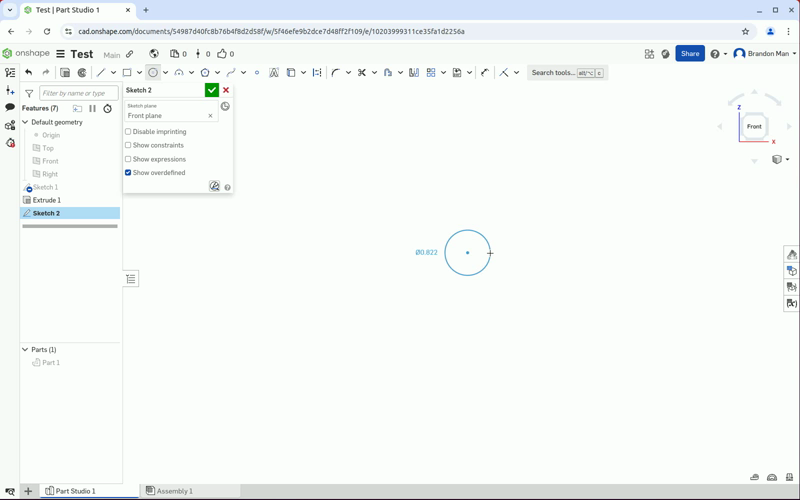
click(490, 252)
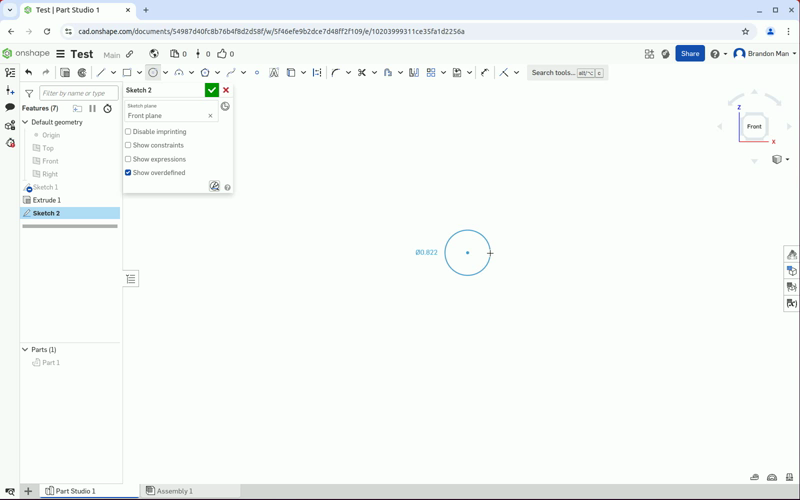
scroll(-6)
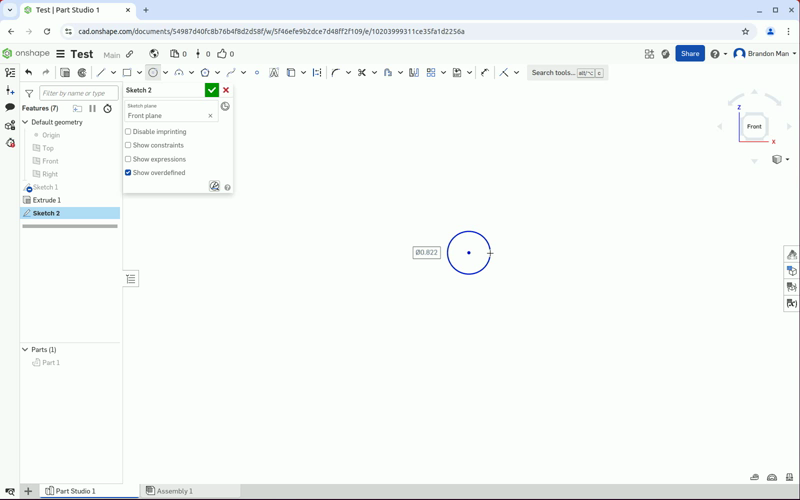
scroll(-6)
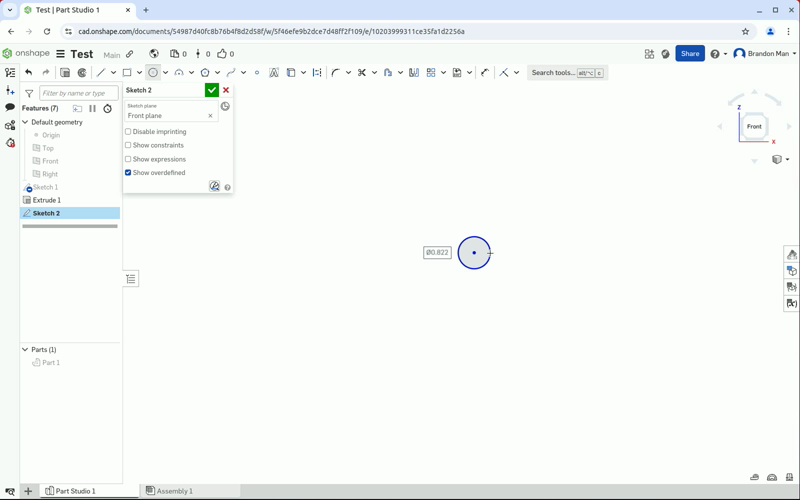
scroll(-6)
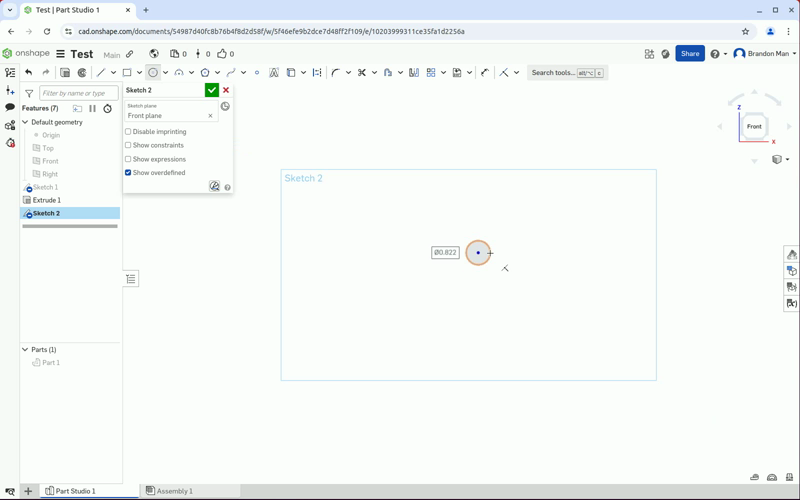
scroll(-6)
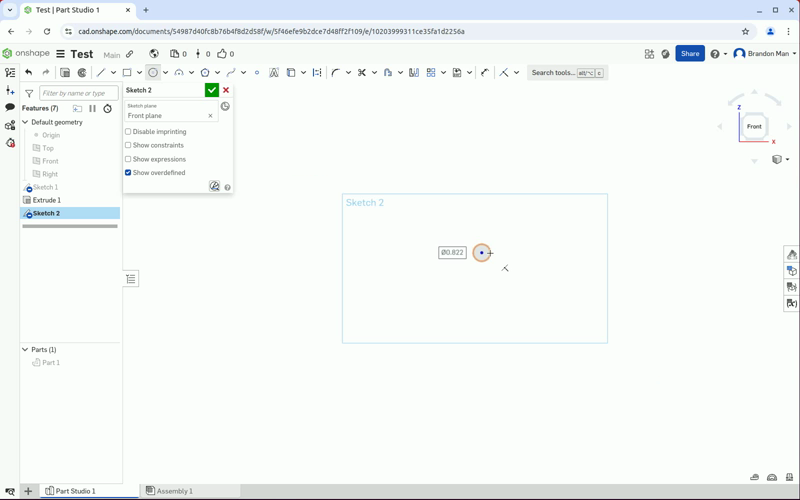
scroll(-6)
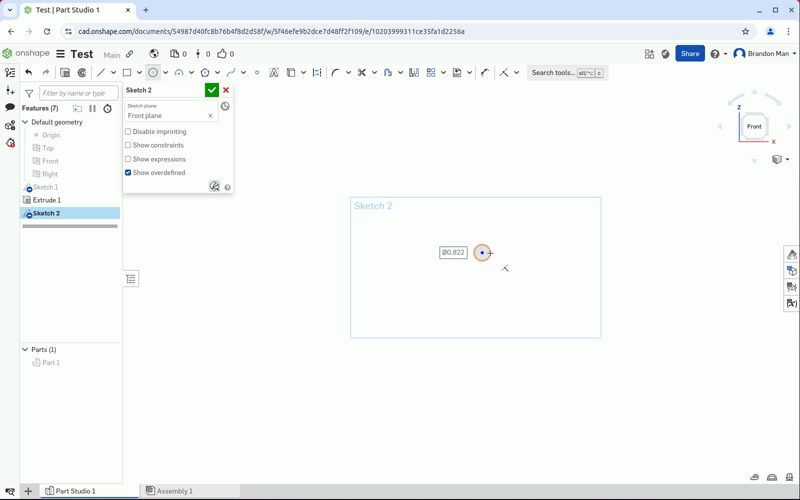
scroll(-6)
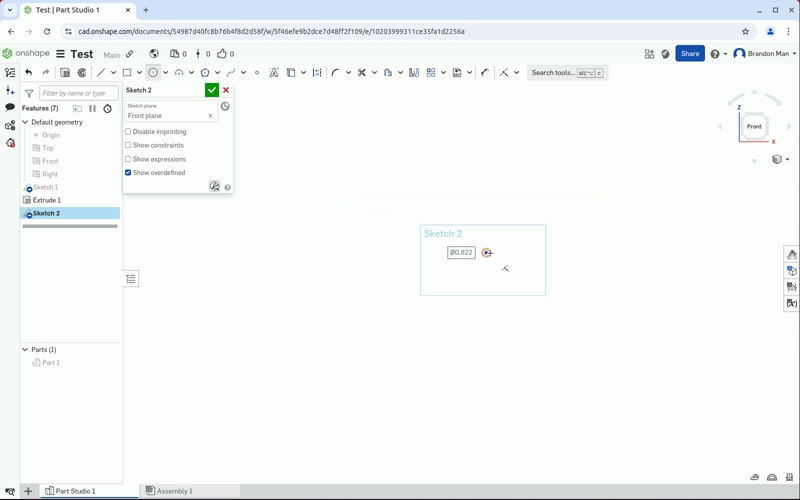
scroll(-6)
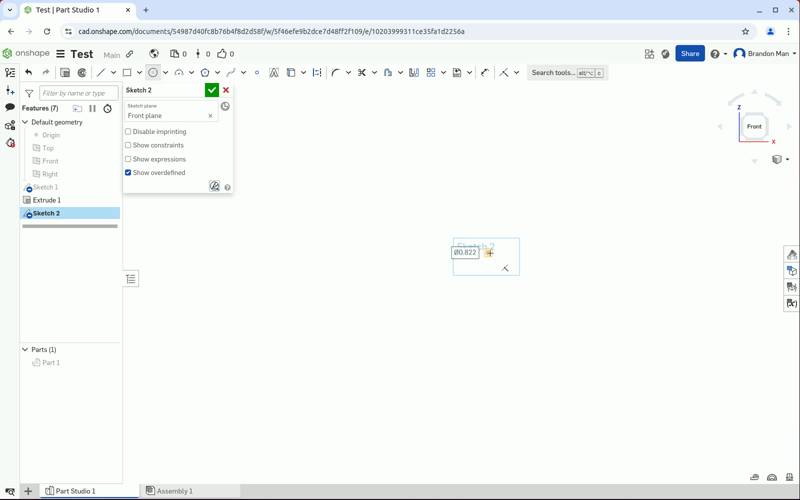
key(esc)
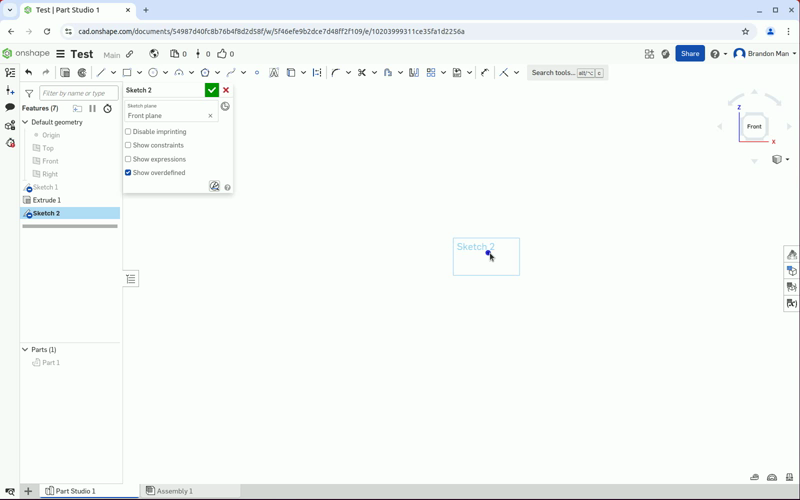
mouse_move(488, 251)
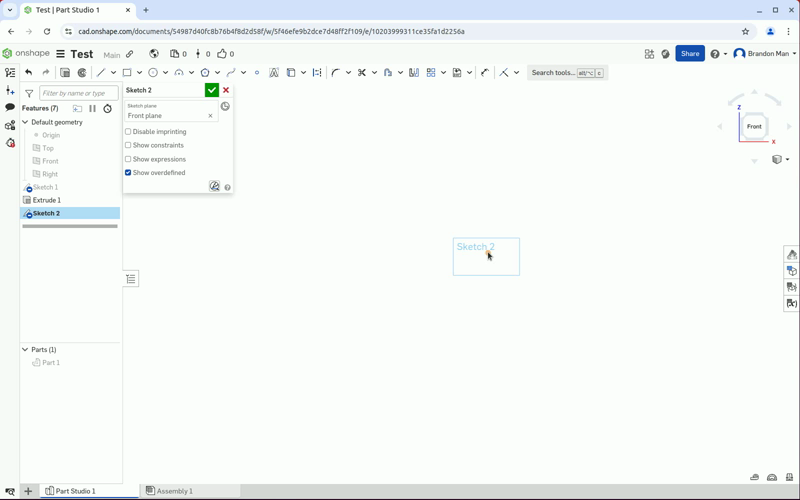
scroll(6)
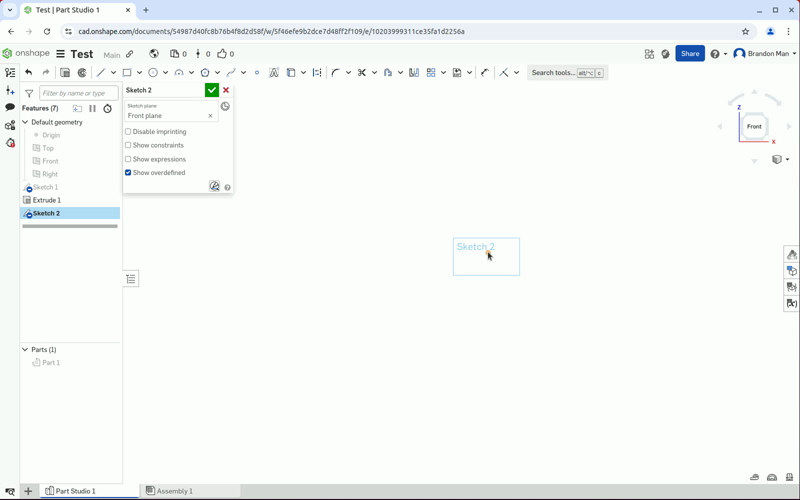
scroll(6)
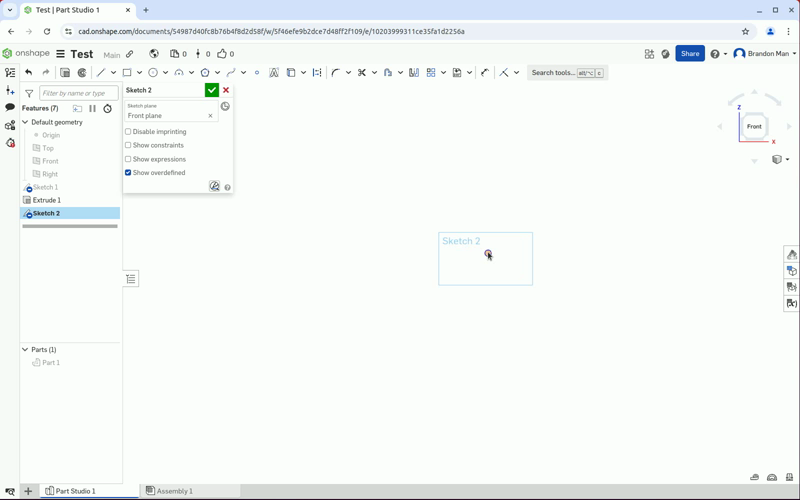
scroll(6)
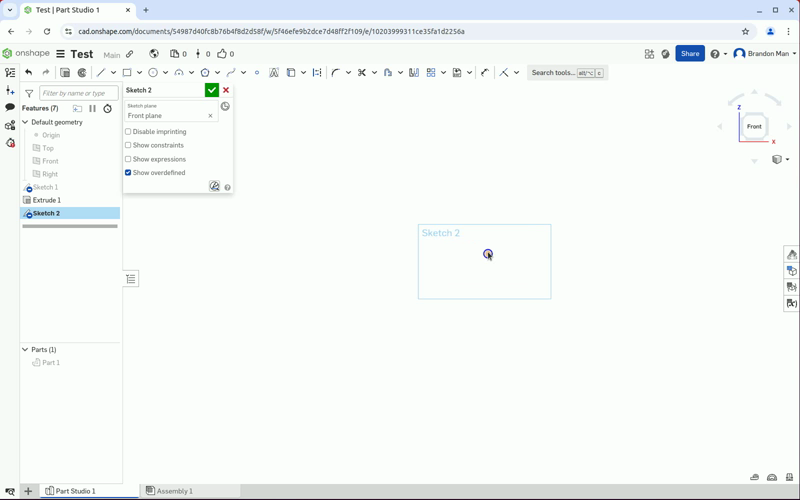
scroll(6)
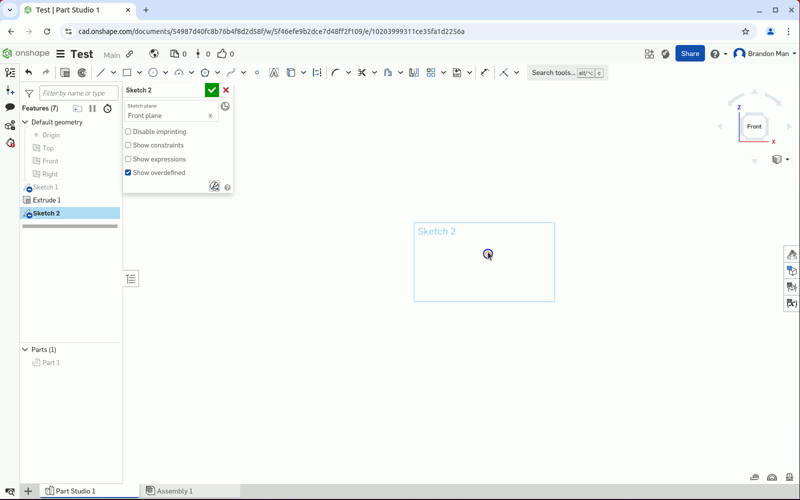
scroll(6)
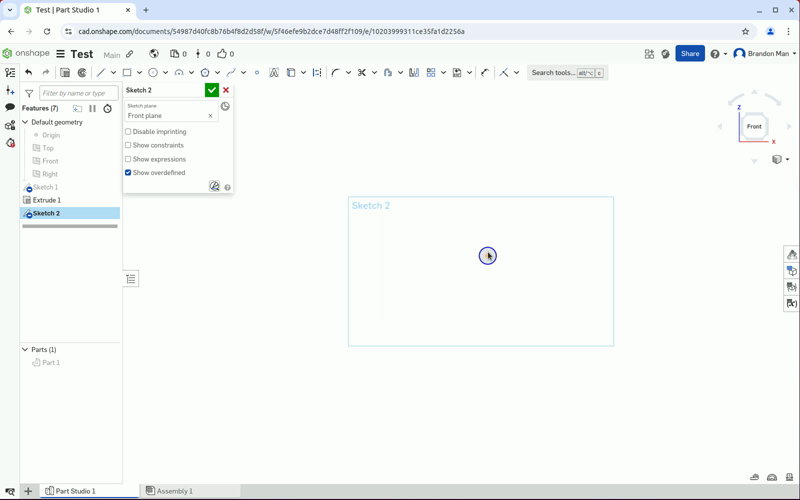
scroll(6)
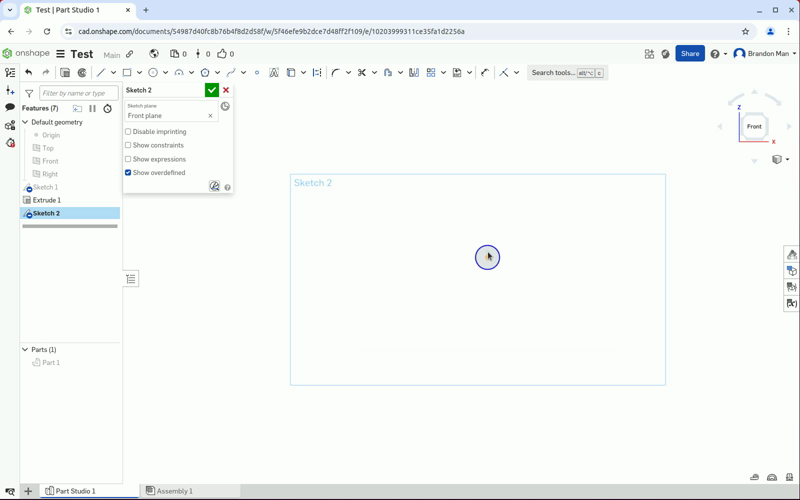
scroll(6)
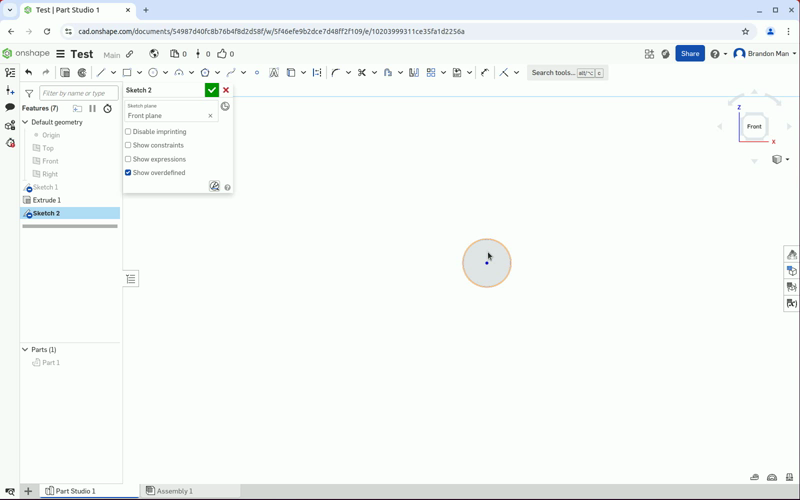
click(488, 251)
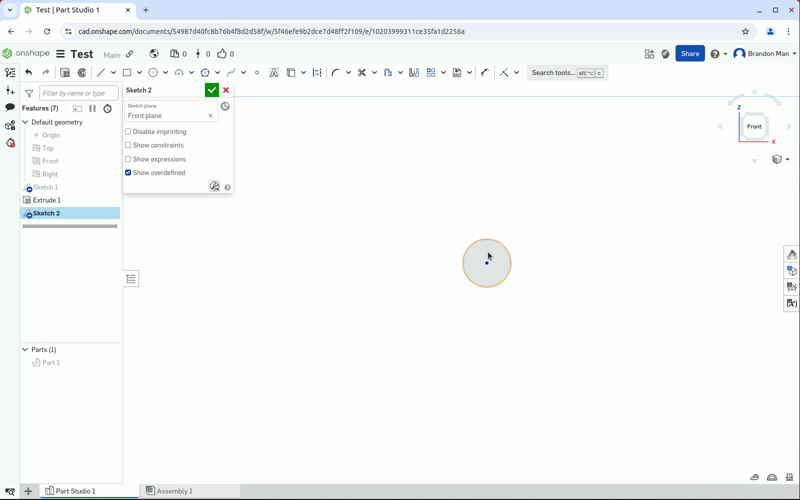
scroll(-6)
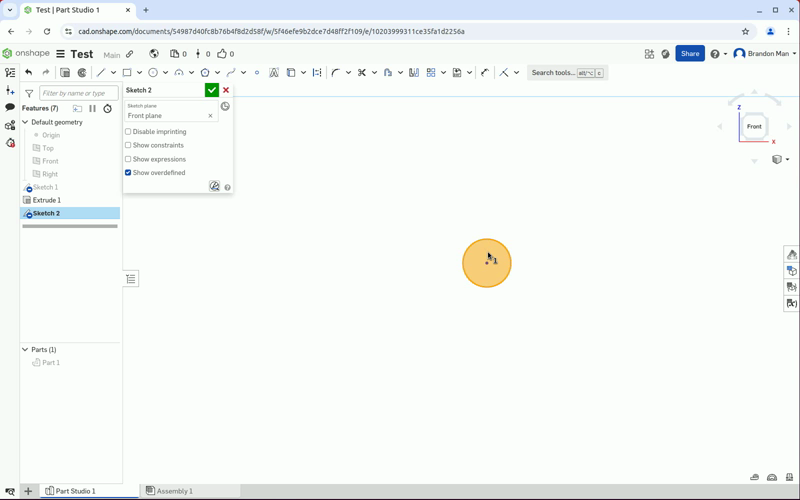
scroll(-6)
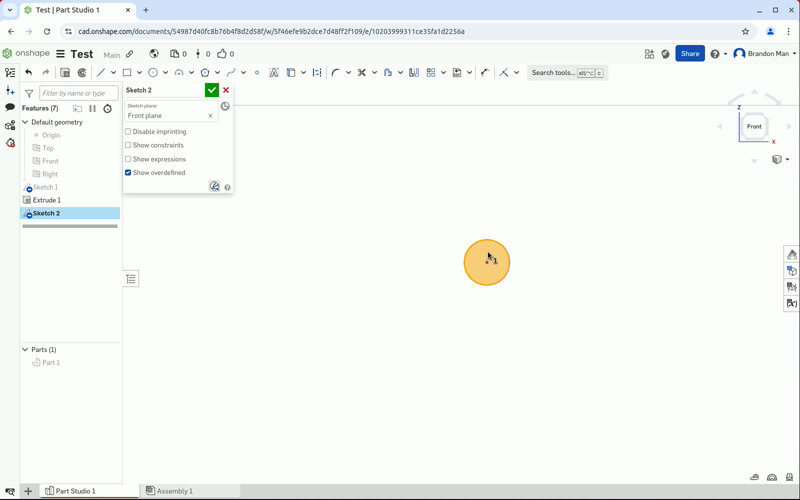
scroll(-6)
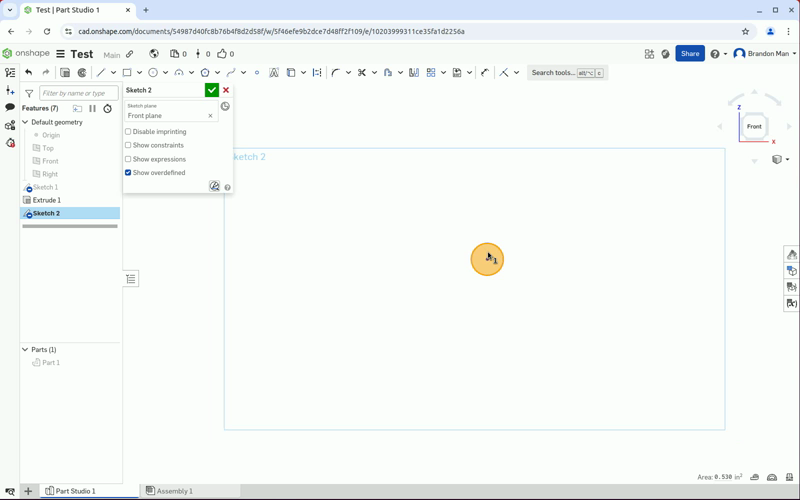
scroll(-6)
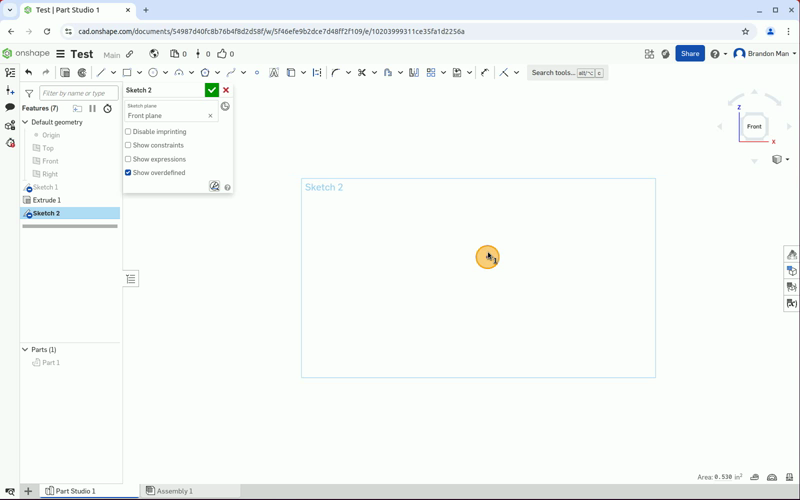
scroll(-6)
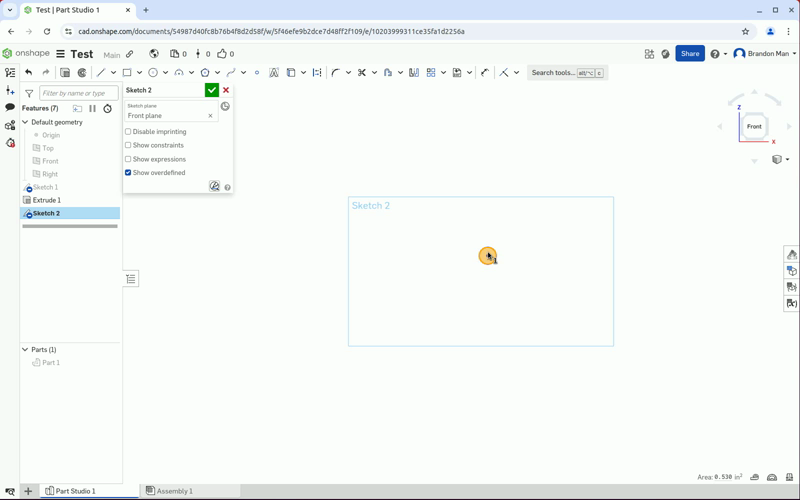
scroll(-6)
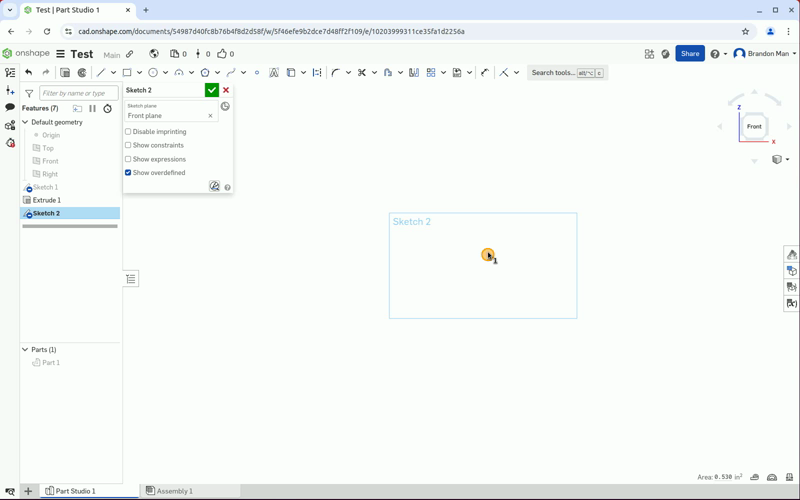
scroll(-6)
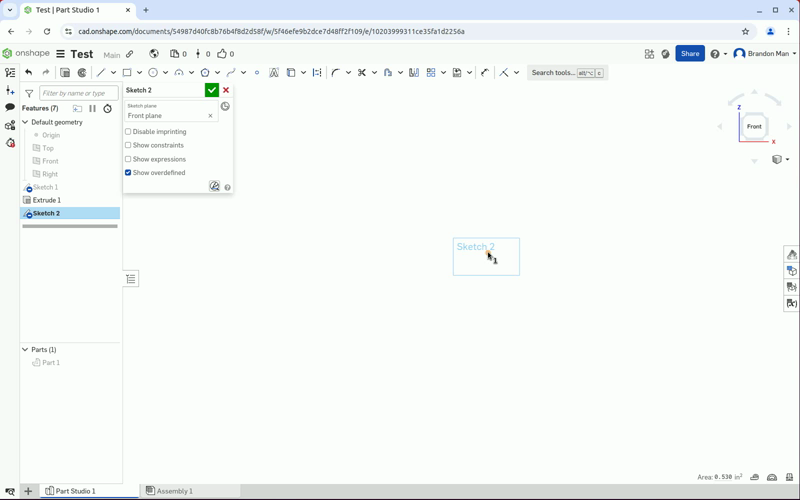
mouse_move(73, 352)
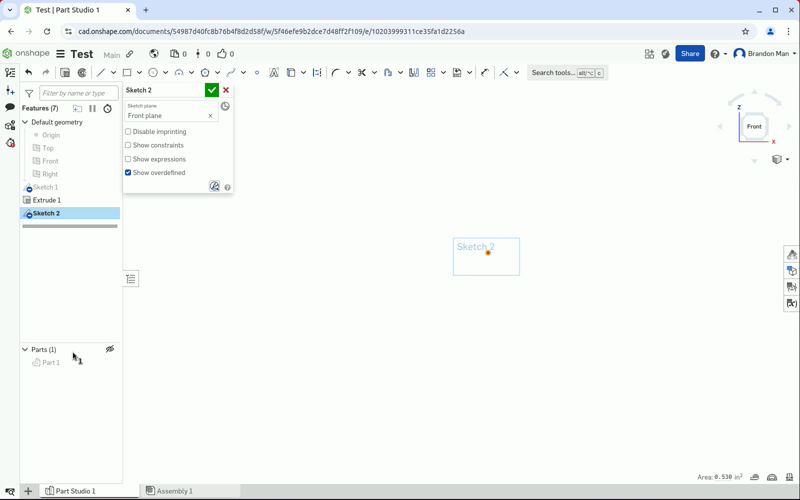
key(shift+y)
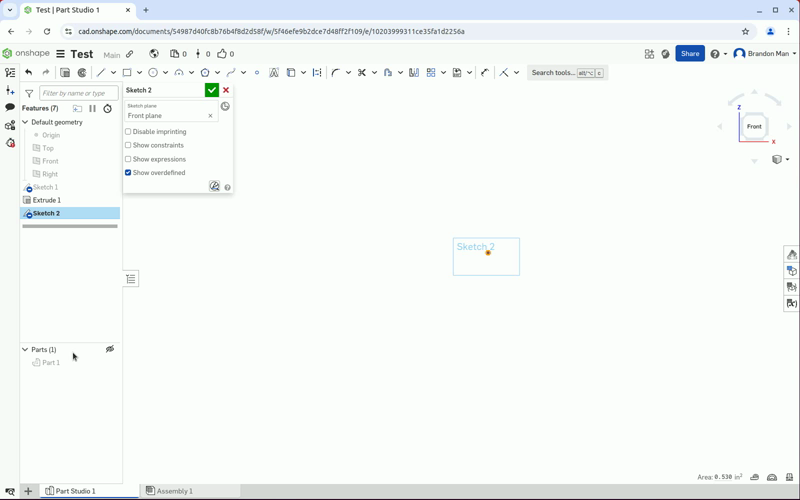
key(shift+e)
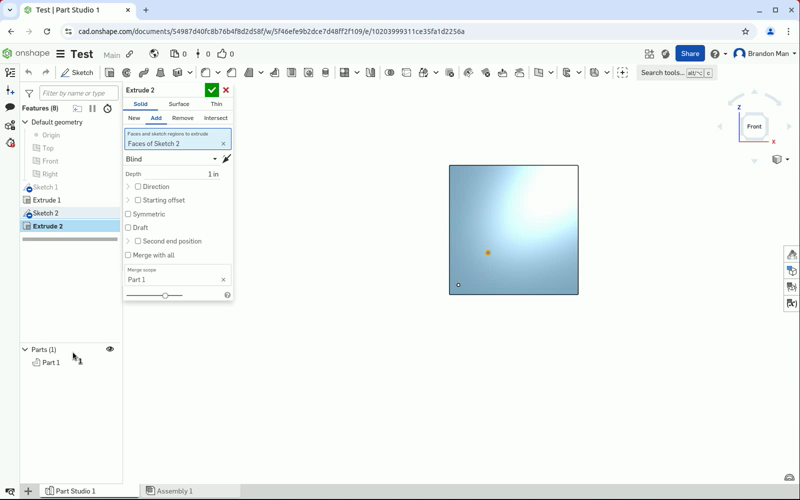
mouse_move(143, 106)
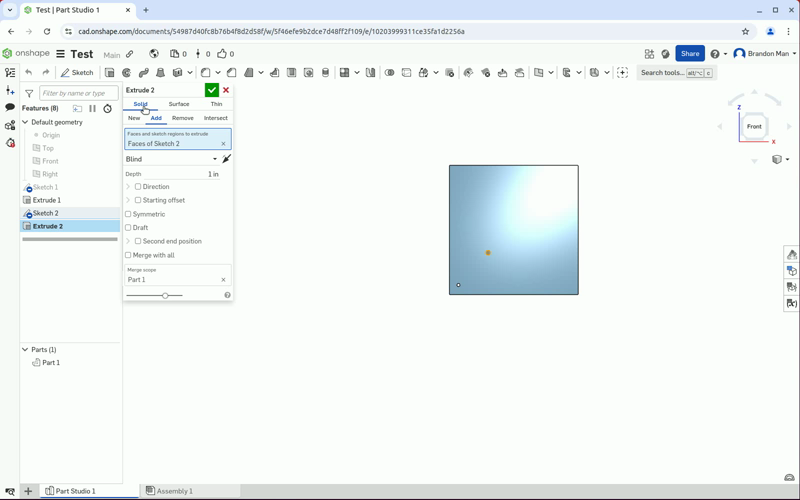
click(143, 106)
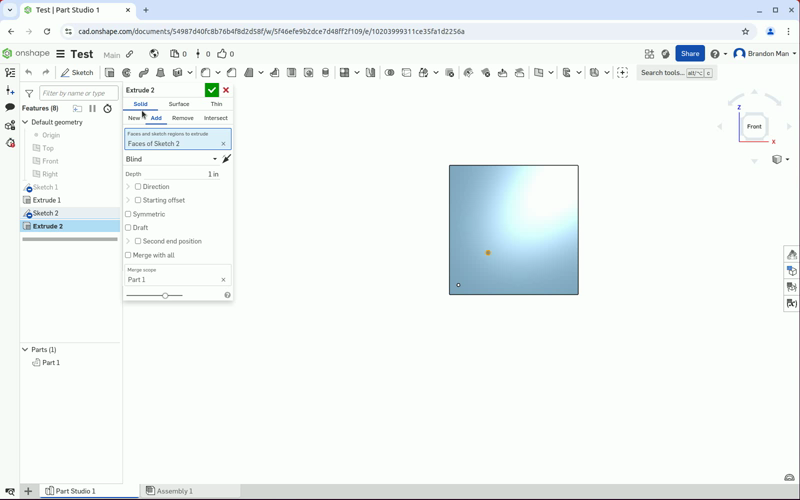
mouse_move(137, 120)
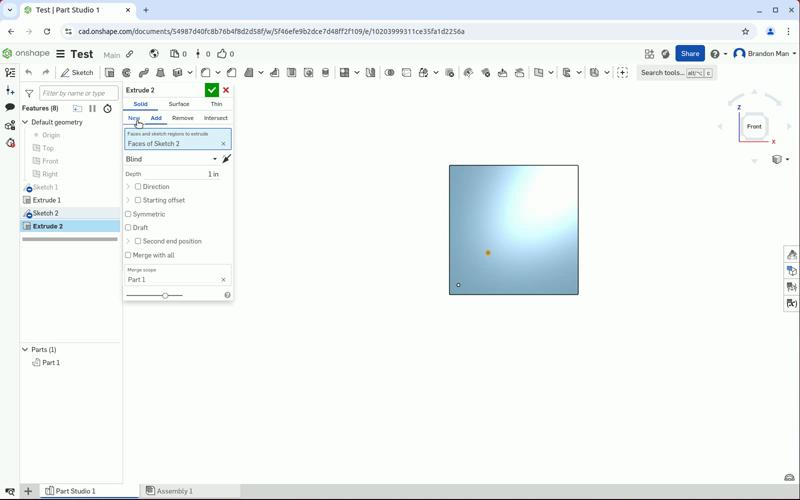
click(137, 120)
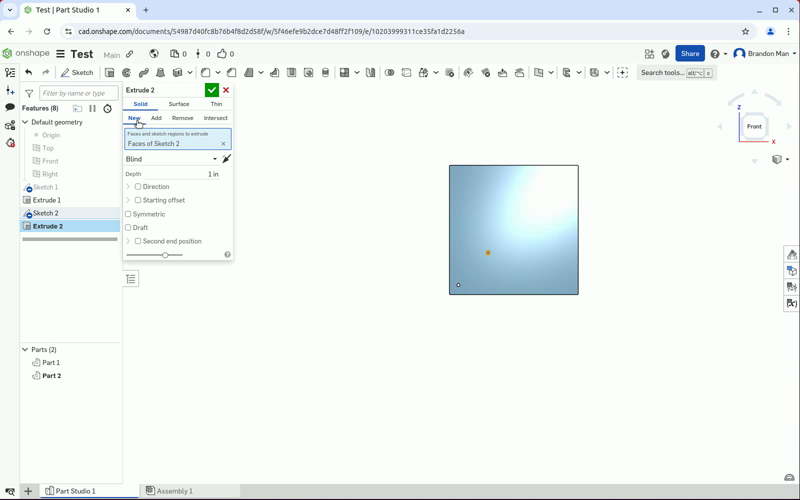
key(tab, 4)
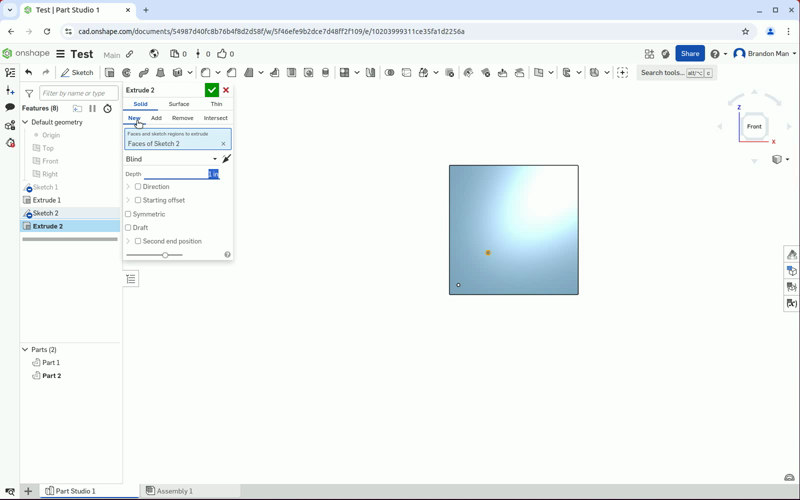
text(-0.481)
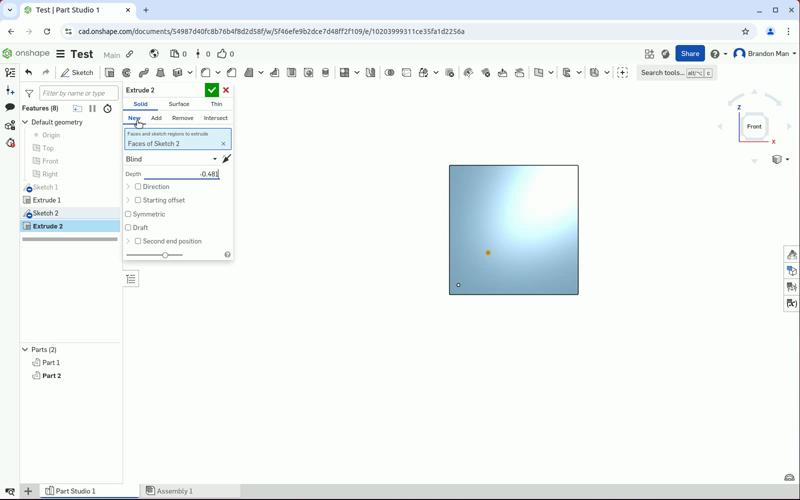
key(enter)
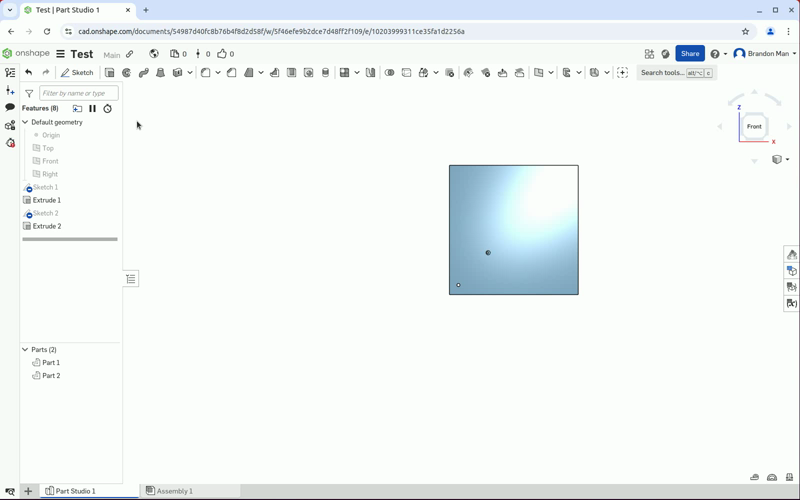
key(shift+h)
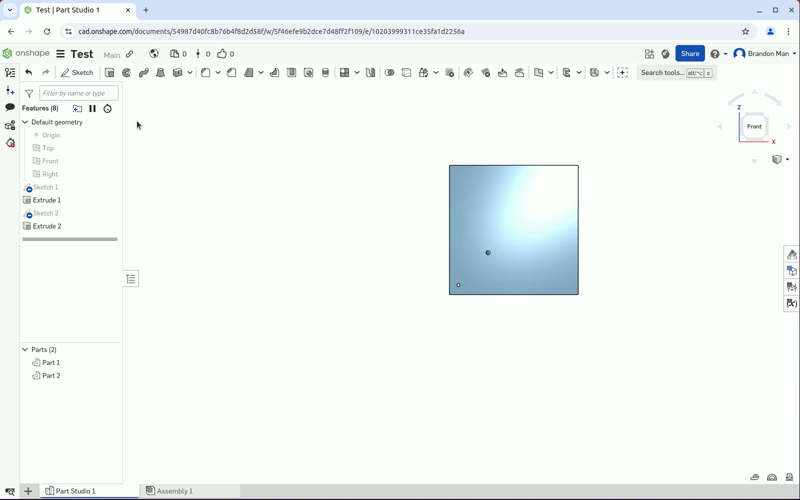
key(shift+h)
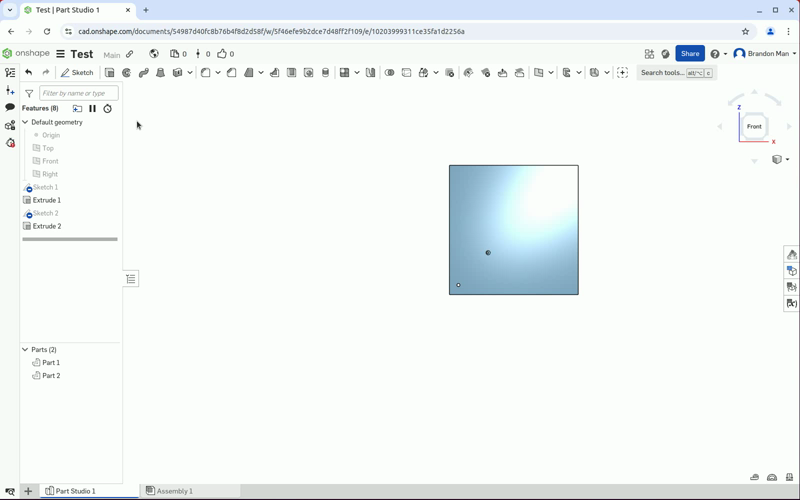
mouse_move(73, 189)
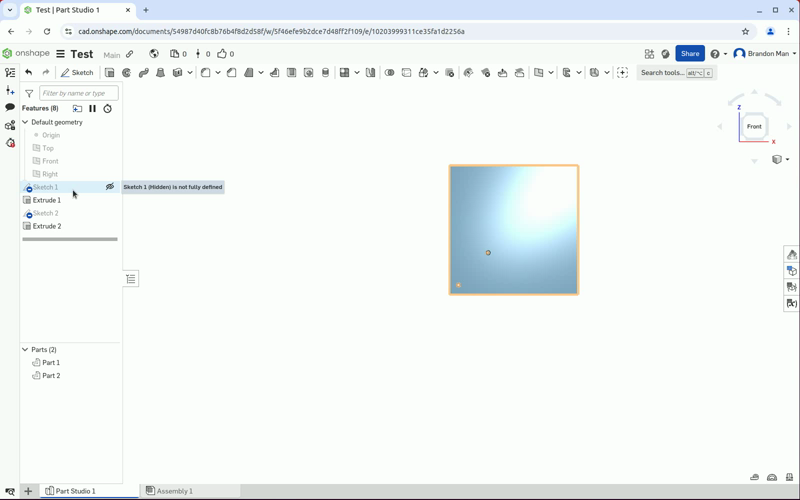
click(73, 189)
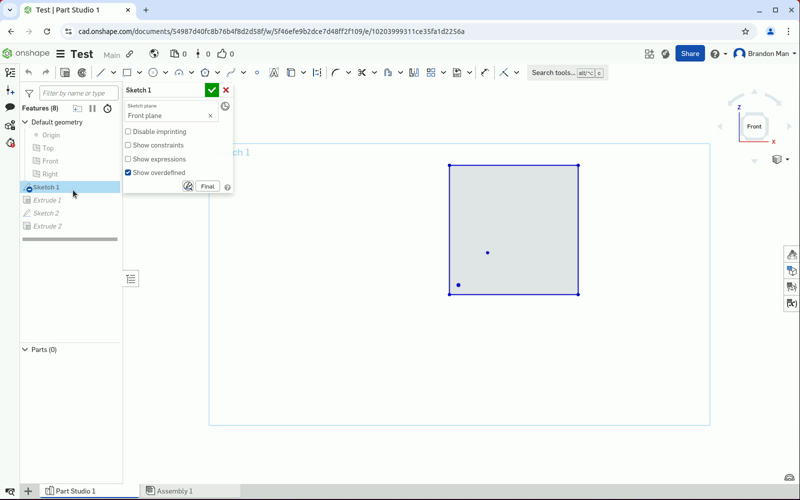
mouse_move(229, 92)
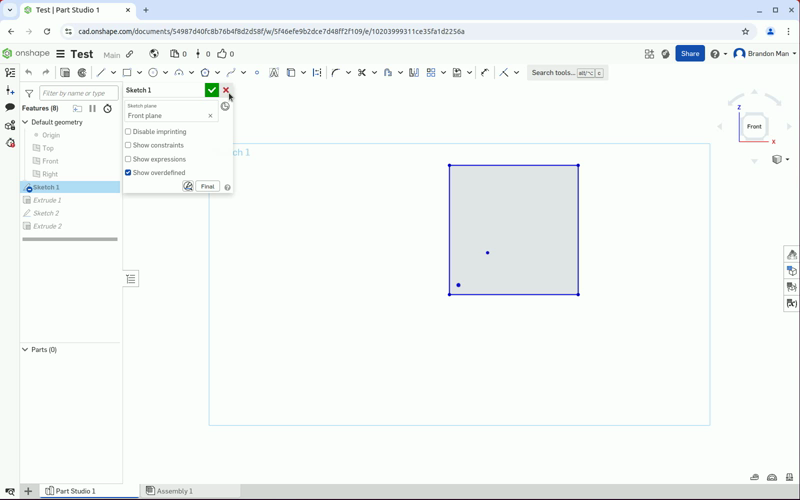
click(229, 92)
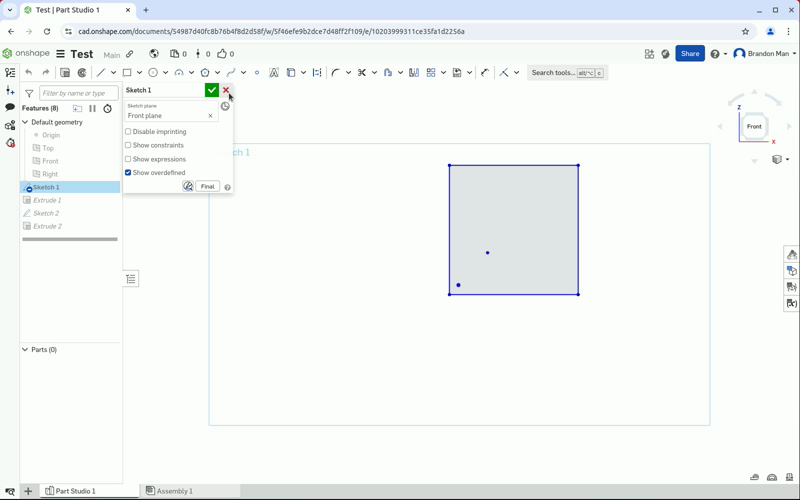
key(shift+s)
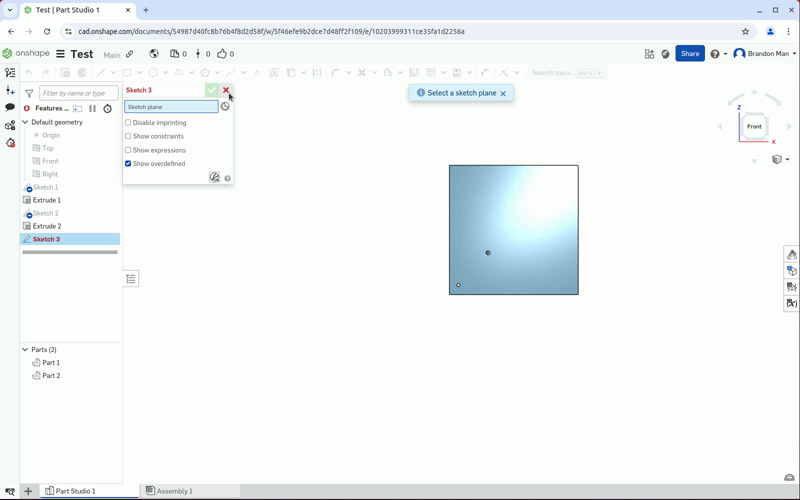
mouse_move(73, 163)
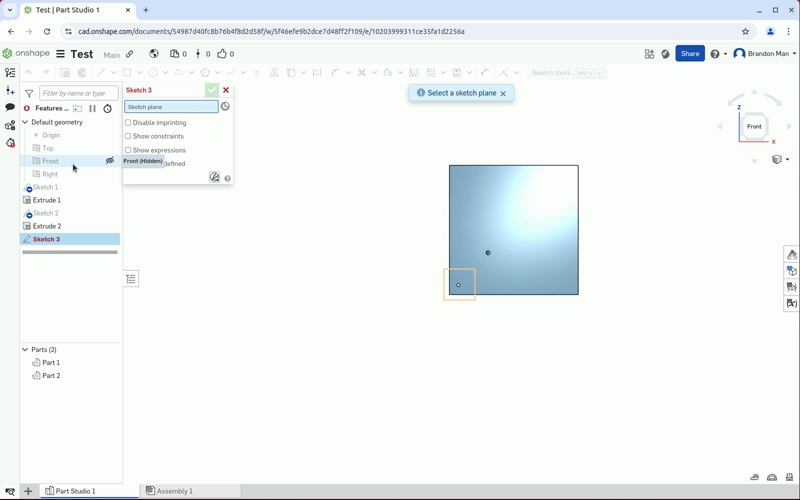
click(73, 163)
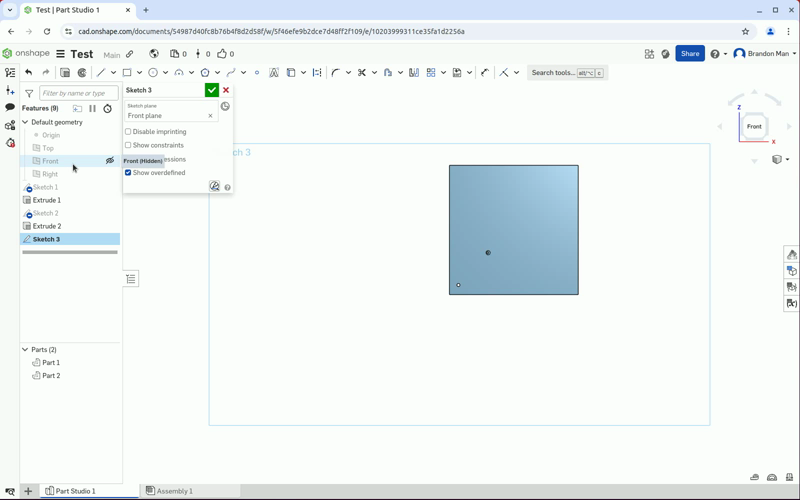
mouse_move(73, 352)
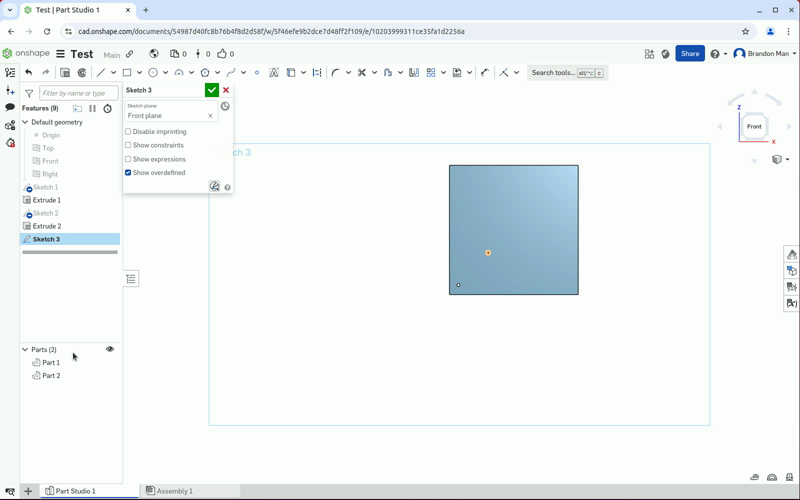
key(y)
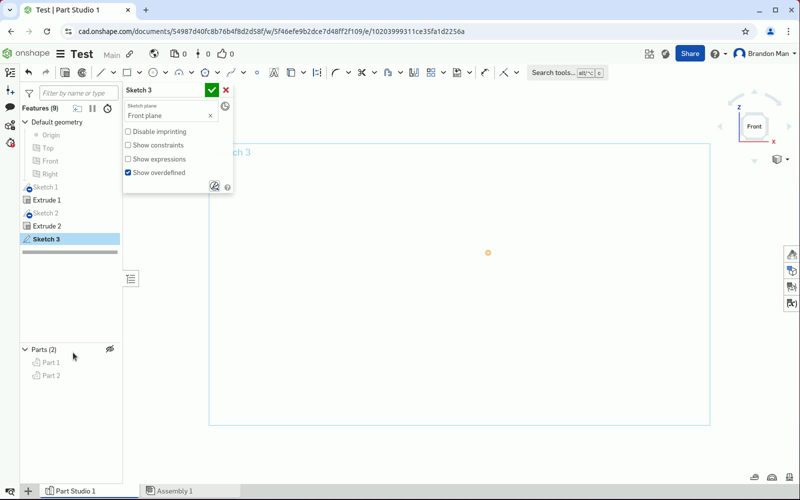
key(c)
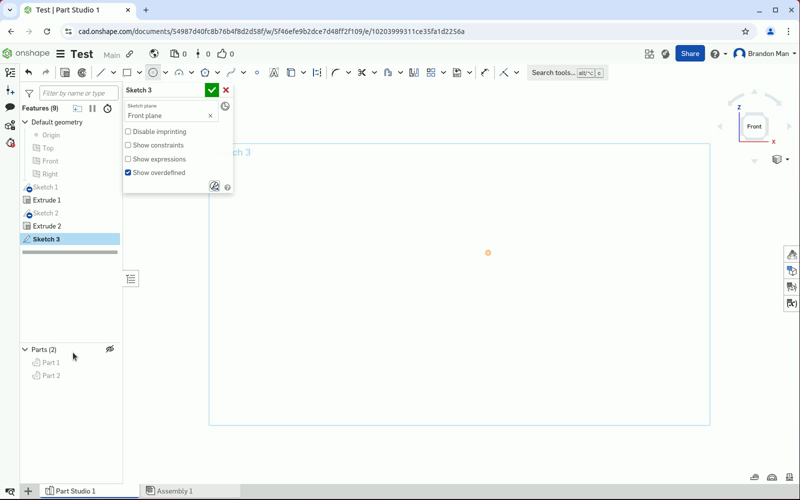
key_down(shift)
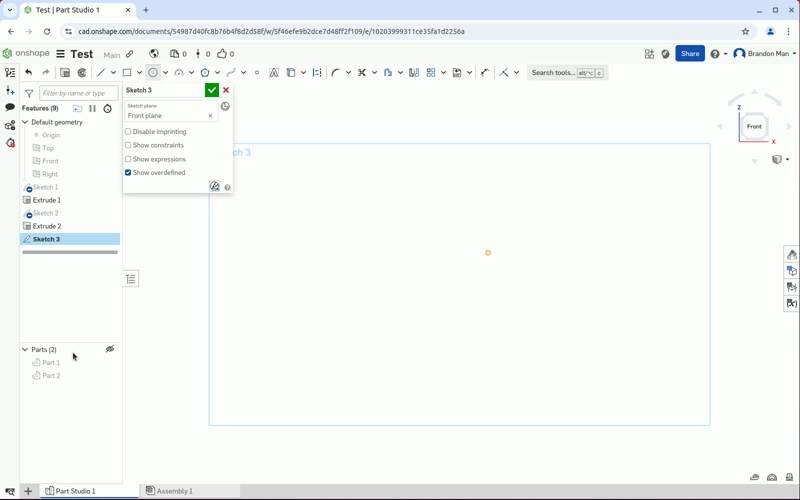
mouse_move(461, 282)
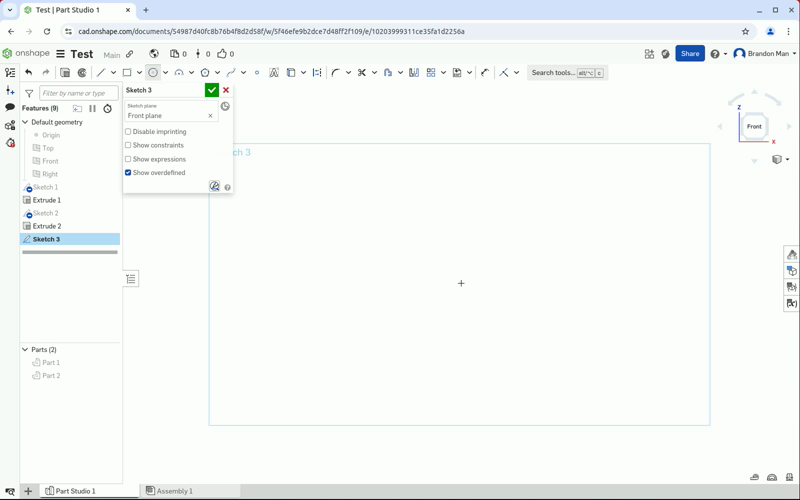
click(461, 282)
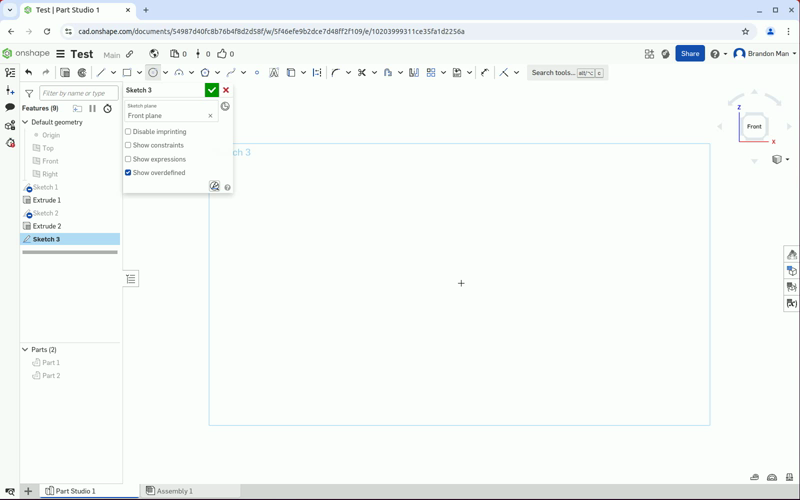
key_up(shift)
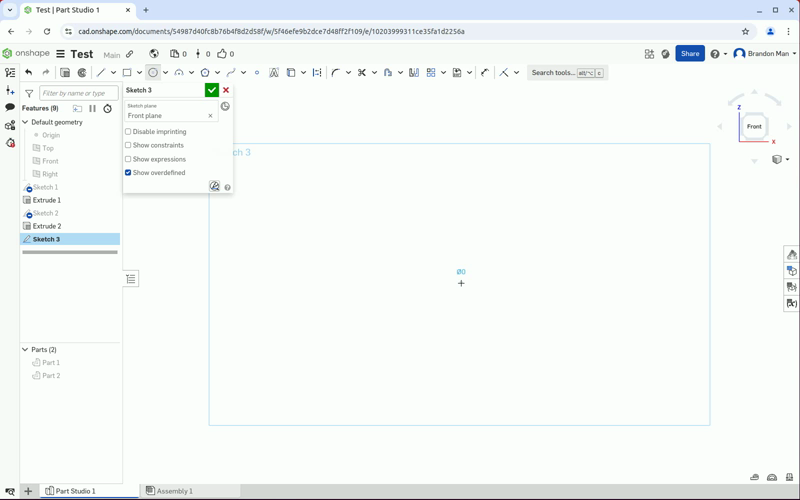
mouse_move(463, 282)
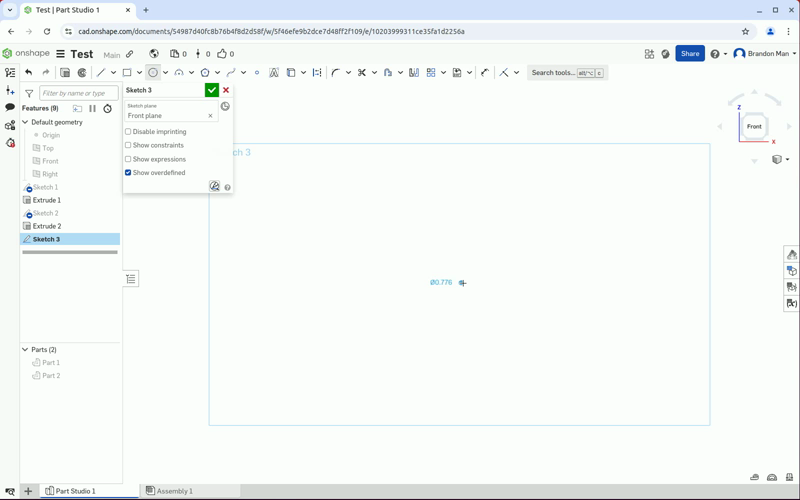
scroll(6)
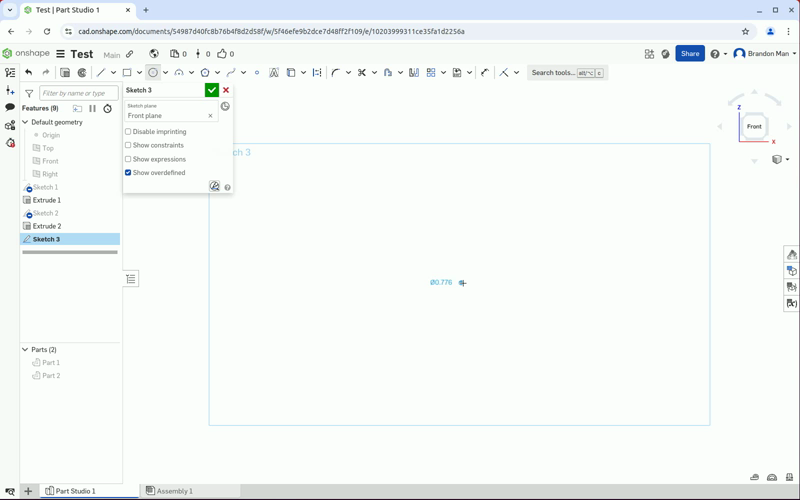
scroll(6)
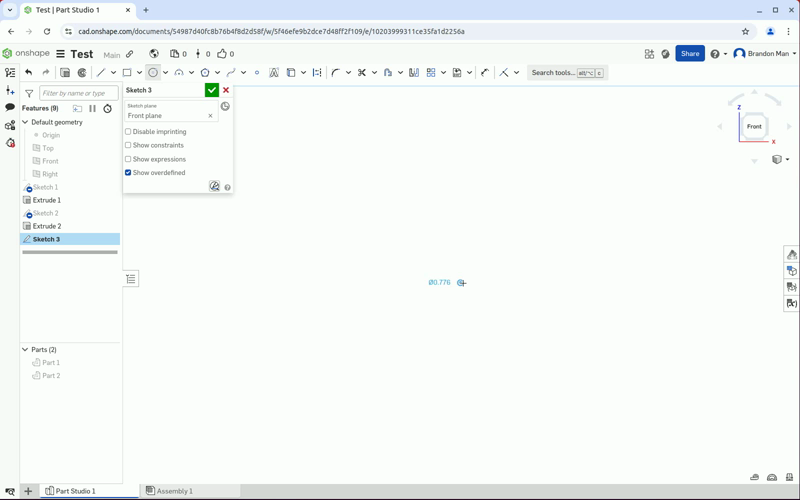
scroll(6)
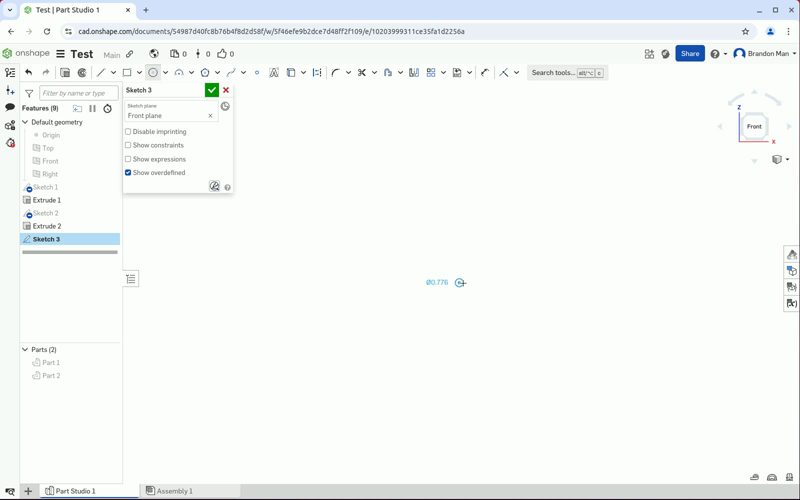
scroll(6)
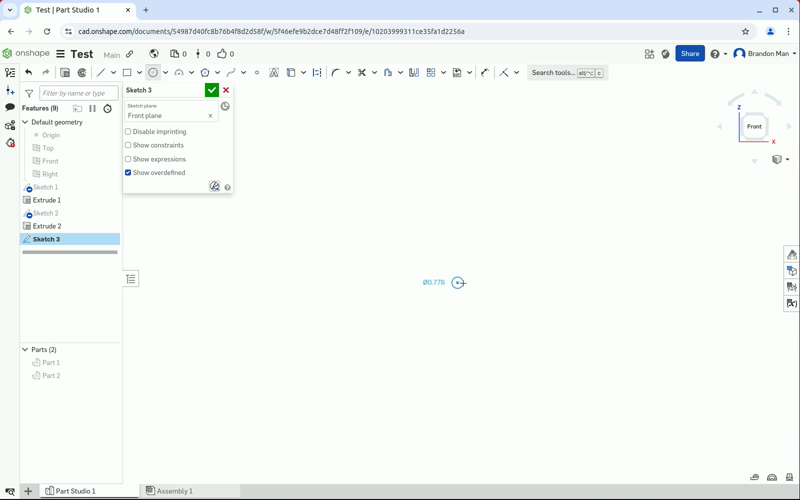
scroll(6)
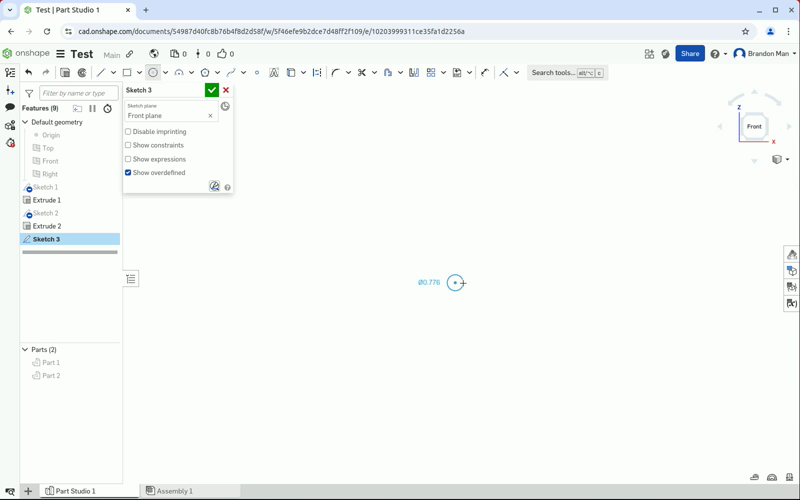
scroll(6)
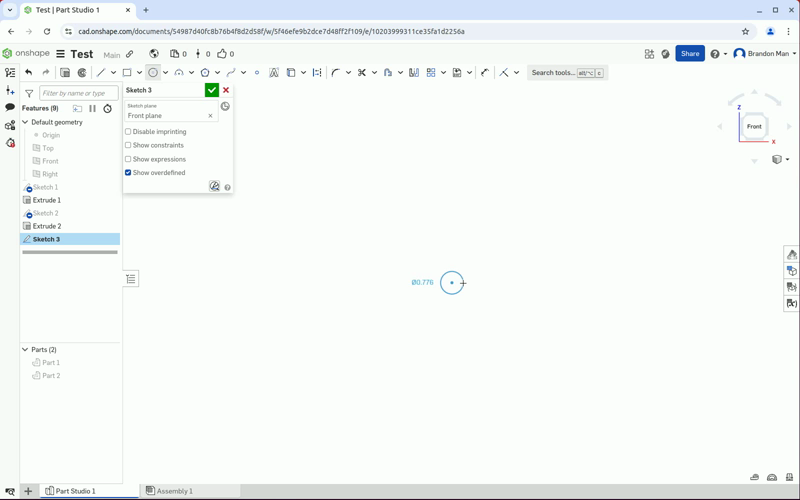
scroll(6)
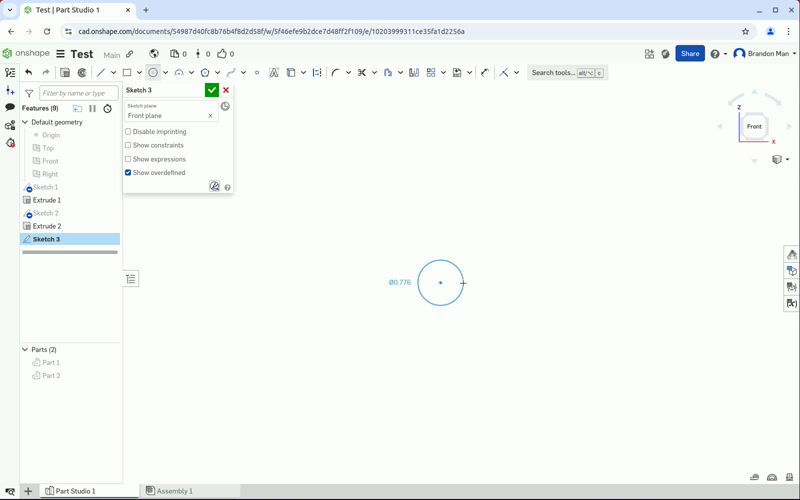
click(463, 282)
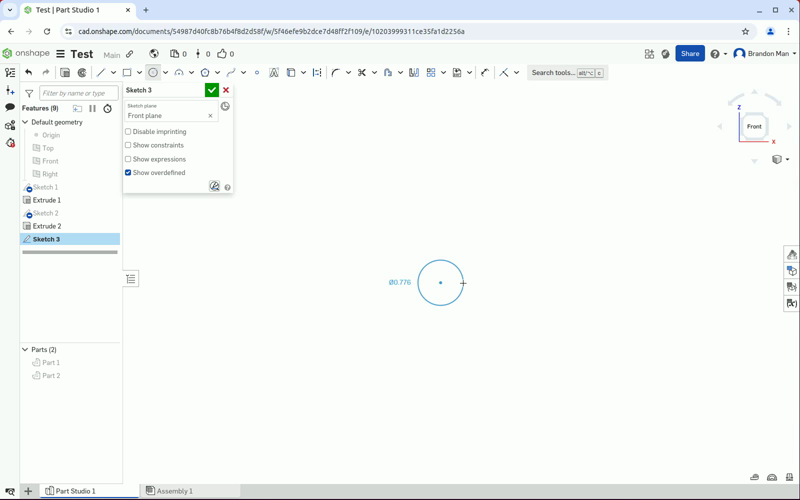
scroll(-6)
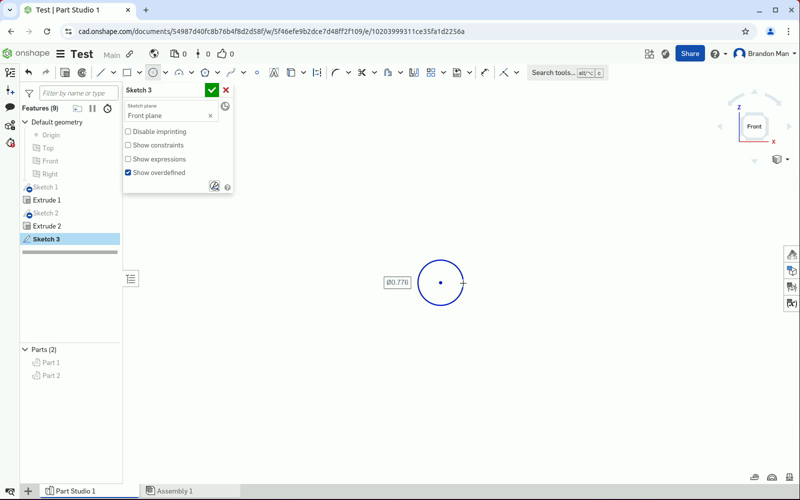
scroll(-6)
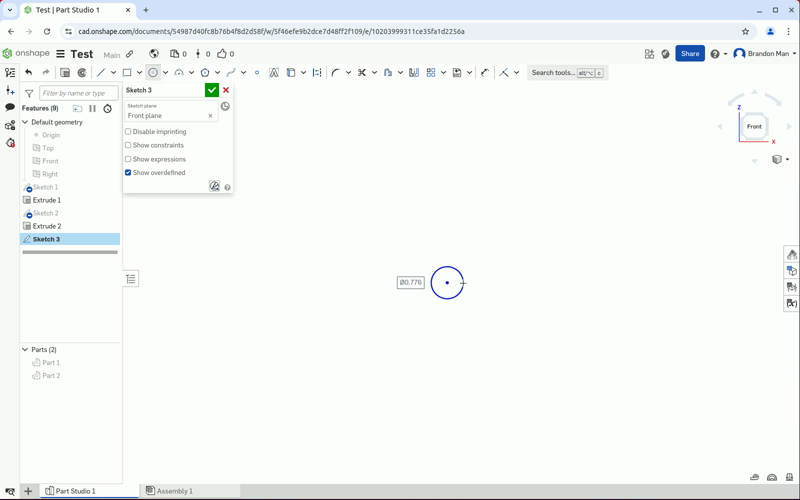
scroll(-6)
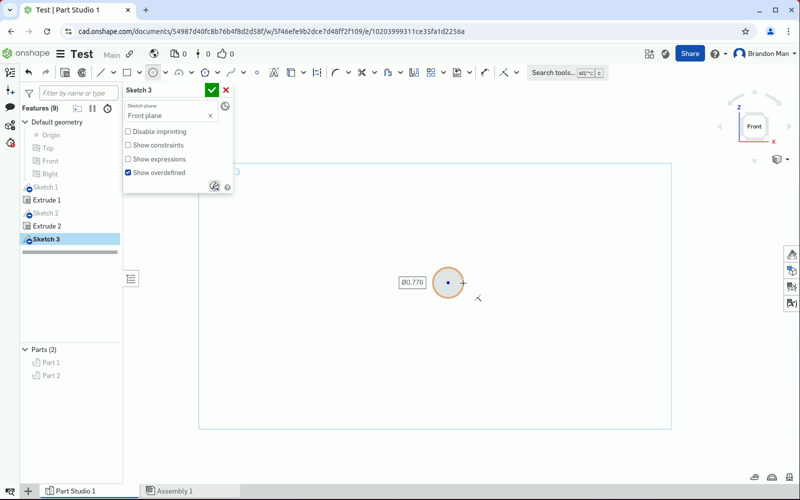
scroll(-6)
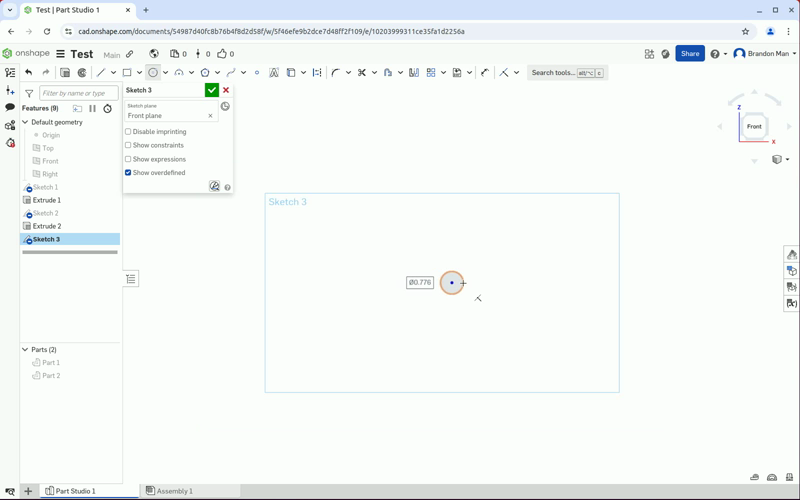
scroll(-6)
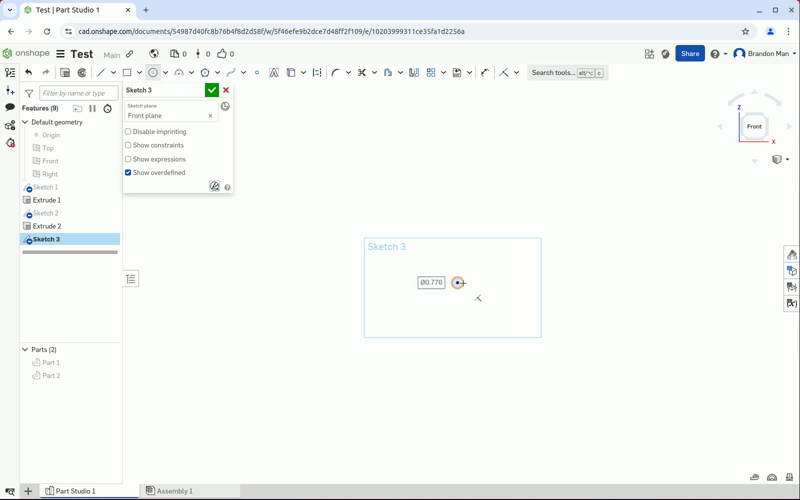
scroll(-6)
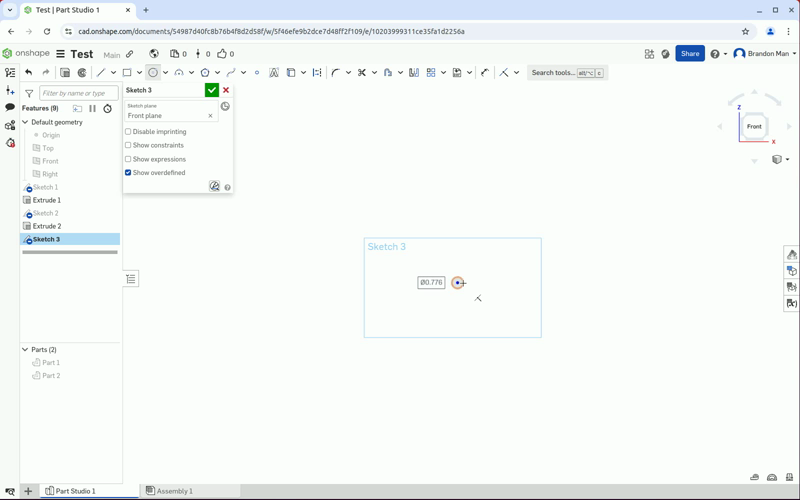
scroll(-6)
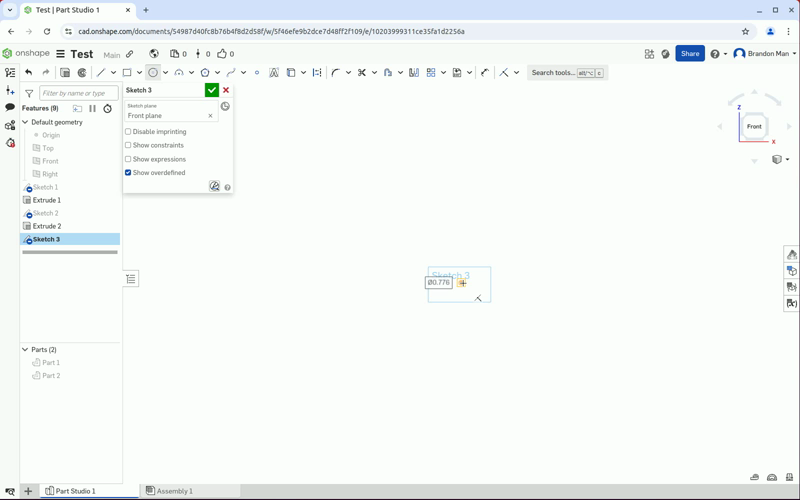
key(esc)
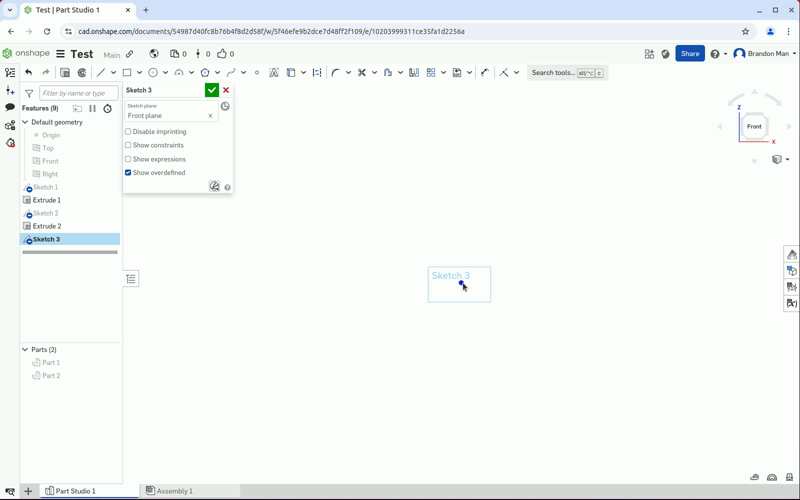
mouse_move(460, 283)
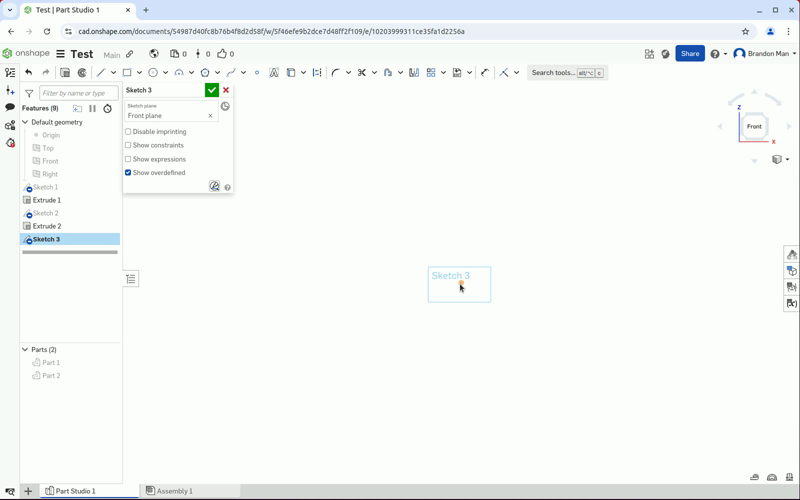
scroll(6)
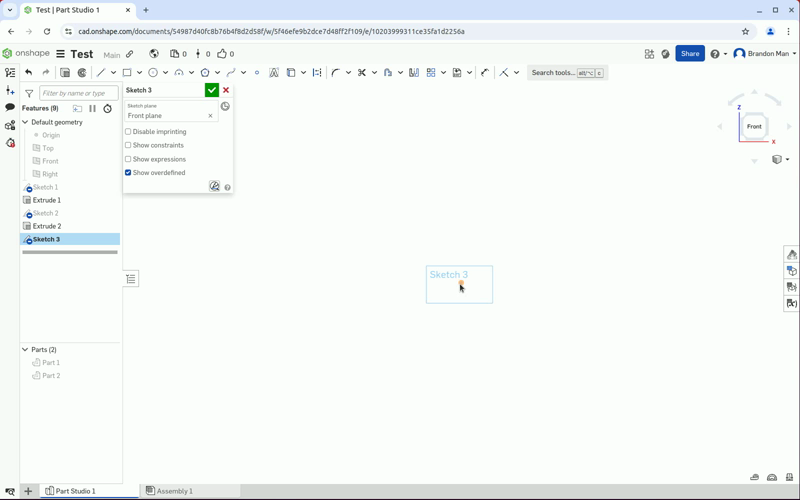
scroll(6)
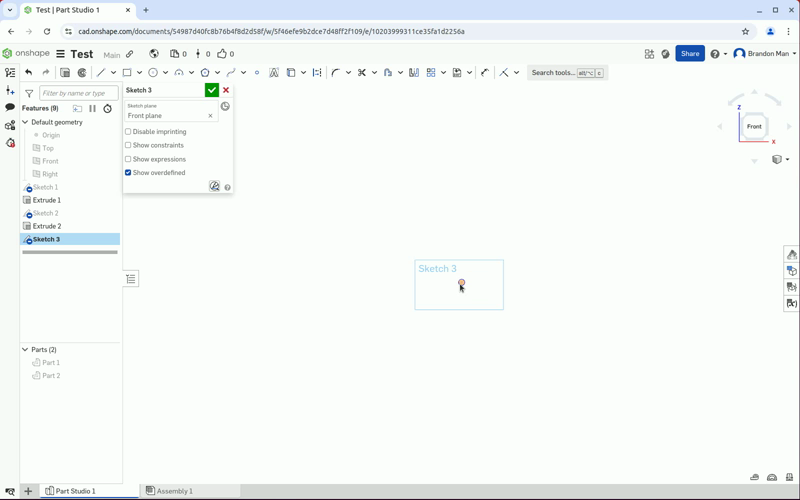
scroll(6)
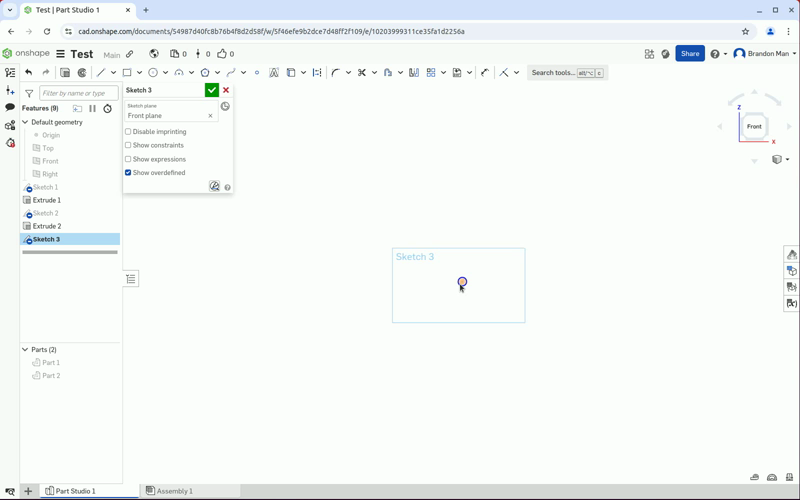
scroll(6)
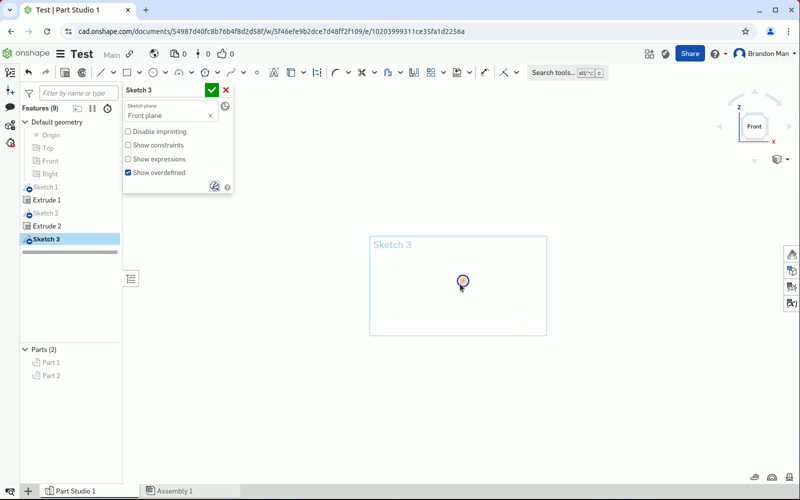
scroll(6)
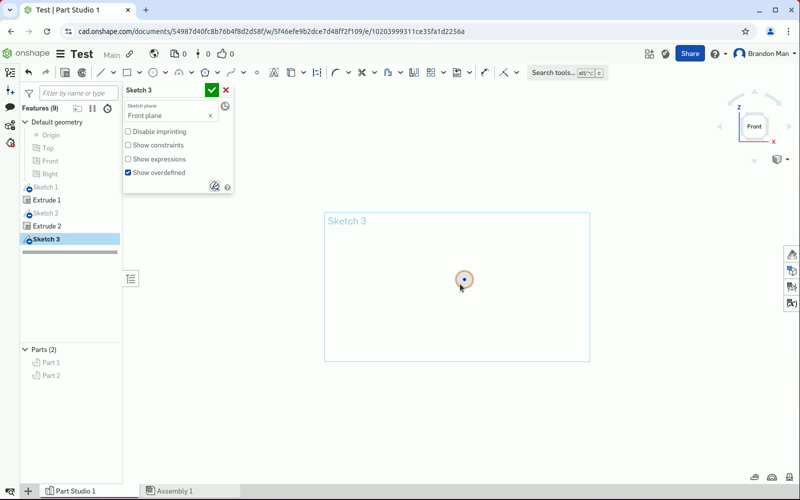
scroll(6)
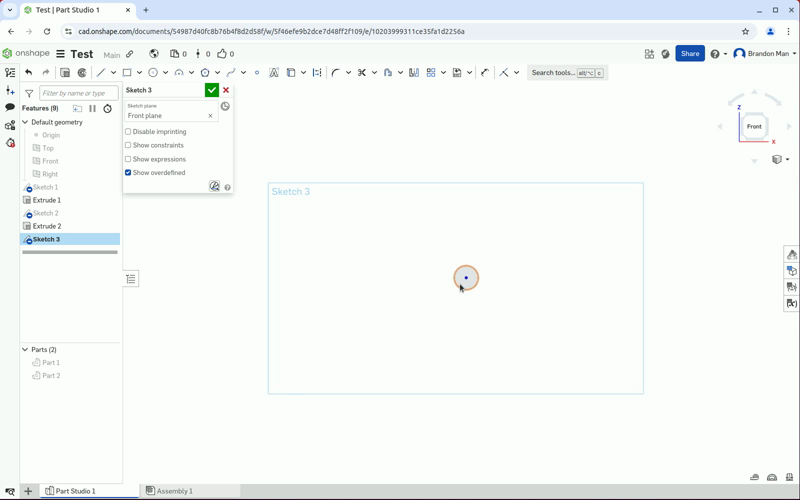
scroll(6)
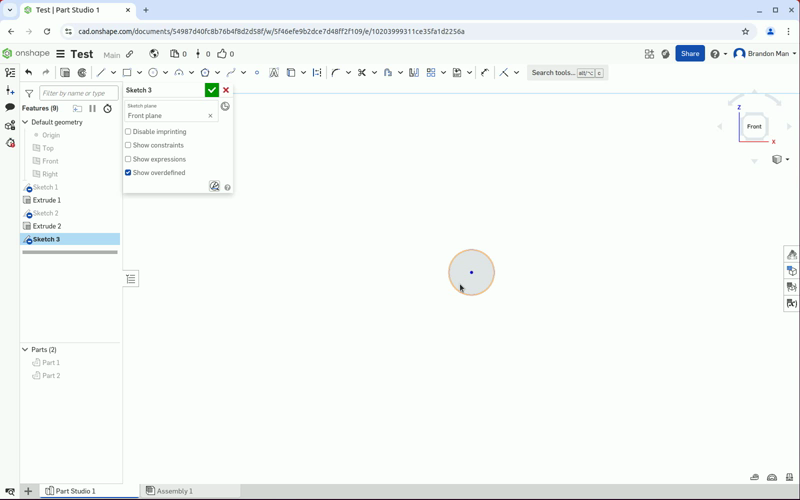
click(460, 283)
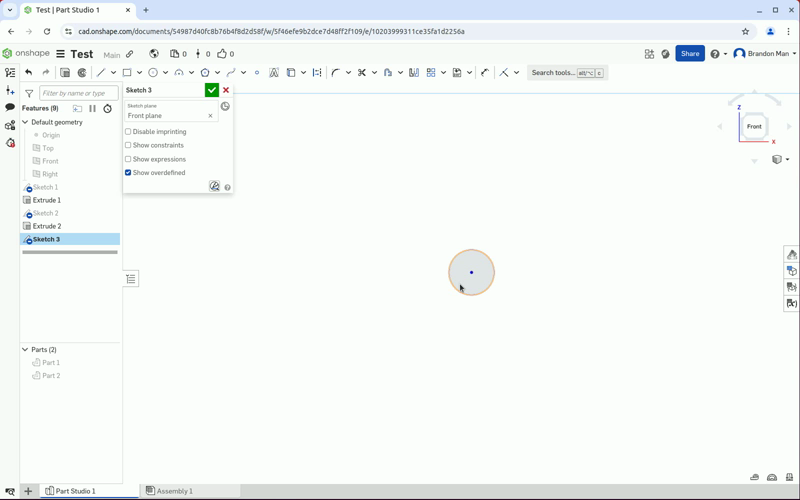
scroll(-6)
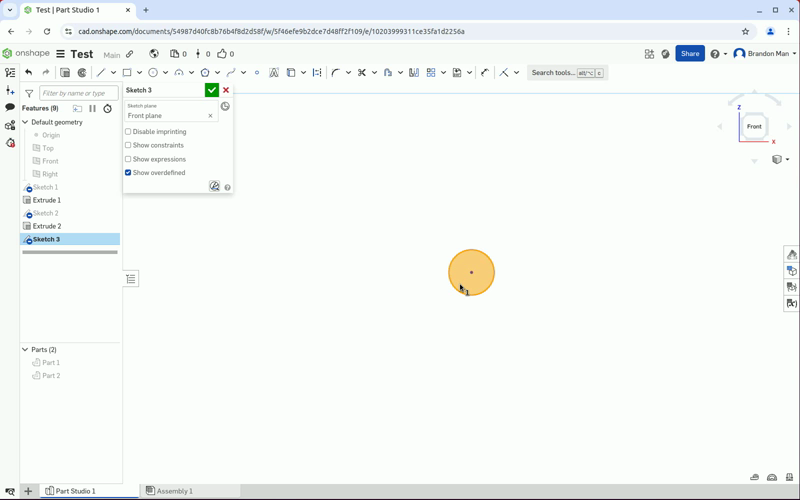
scroll(-6)
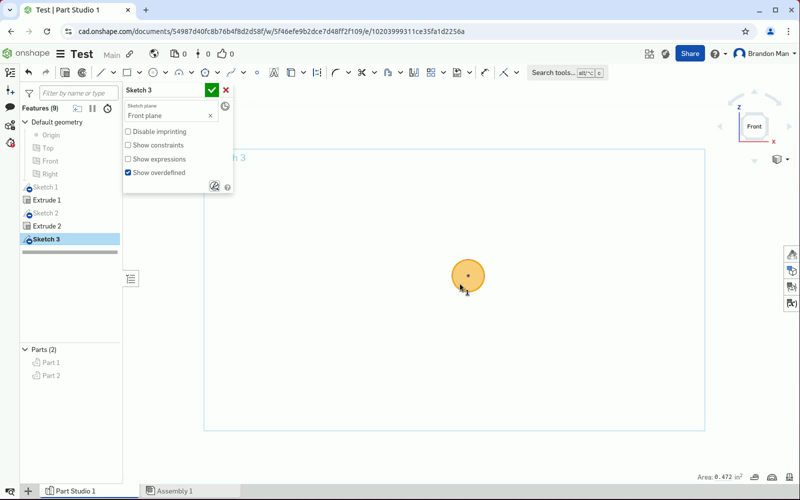
scroll(-6)
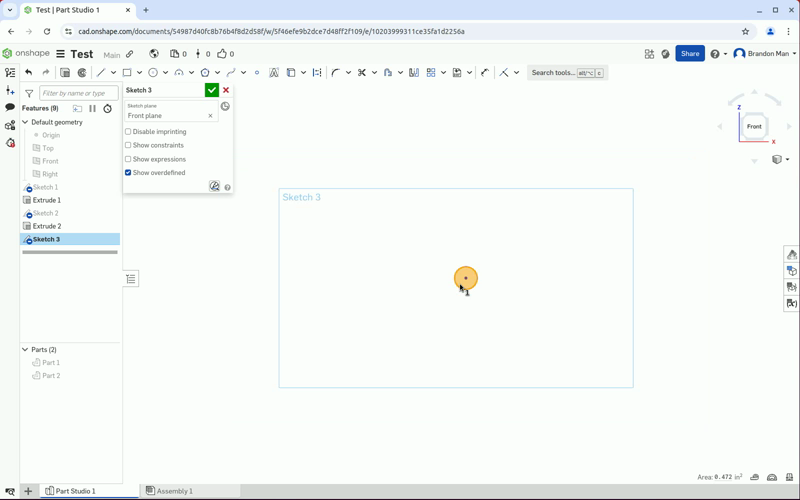
scroll(-6)
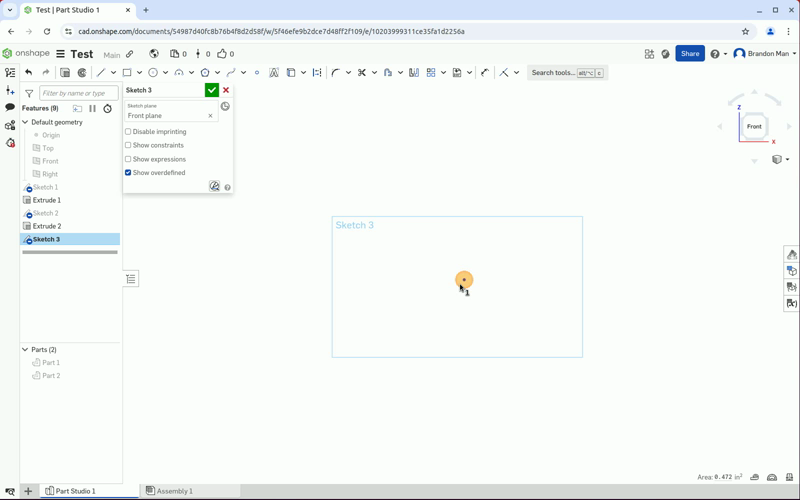
scroll(-6)
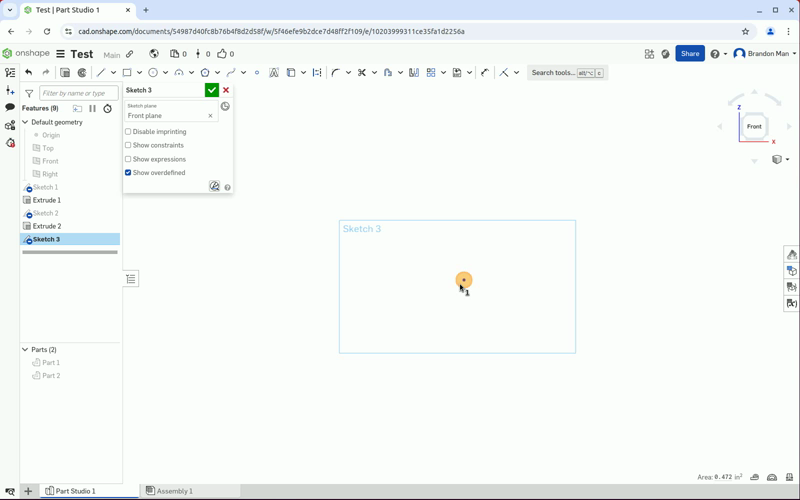
scroll(-6)
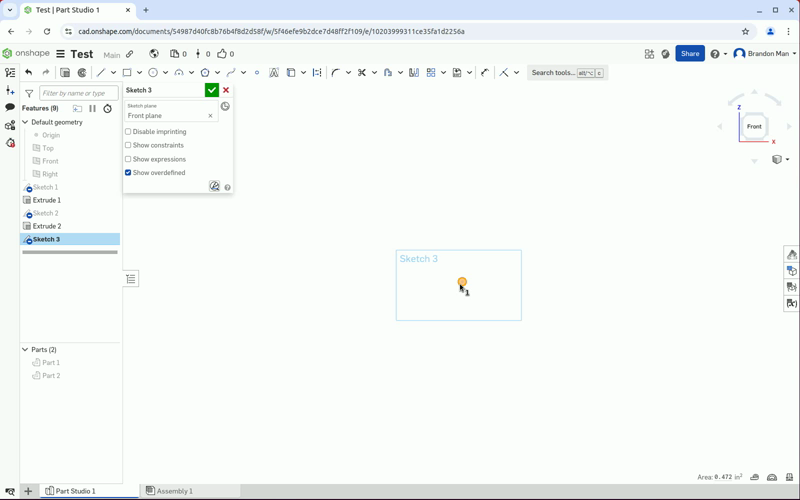
scroll(-6)
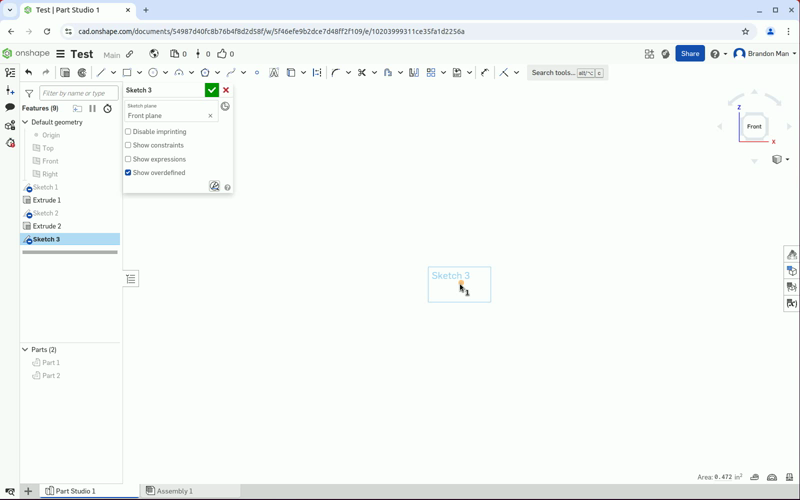
mouse_move(73, 352)
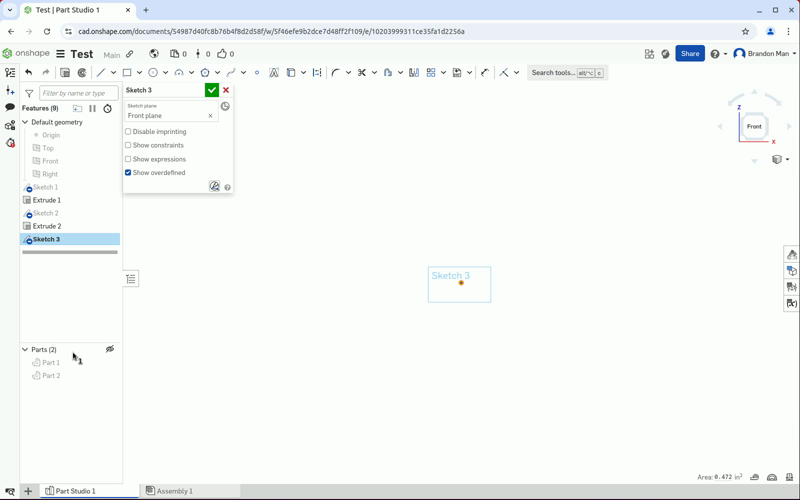
key(shift+y)
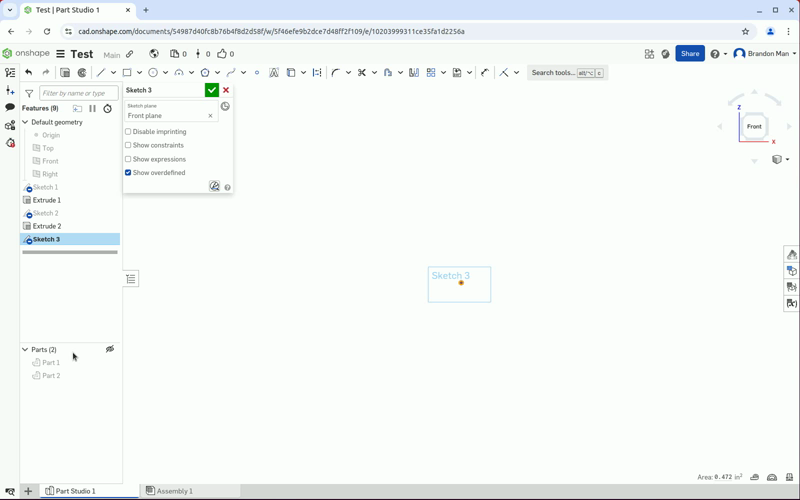
key(shift+e)
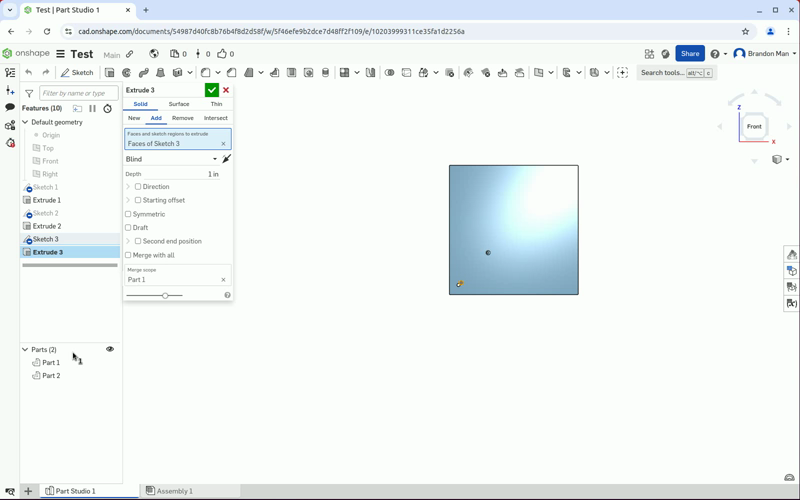
mouse_move(143, 106)
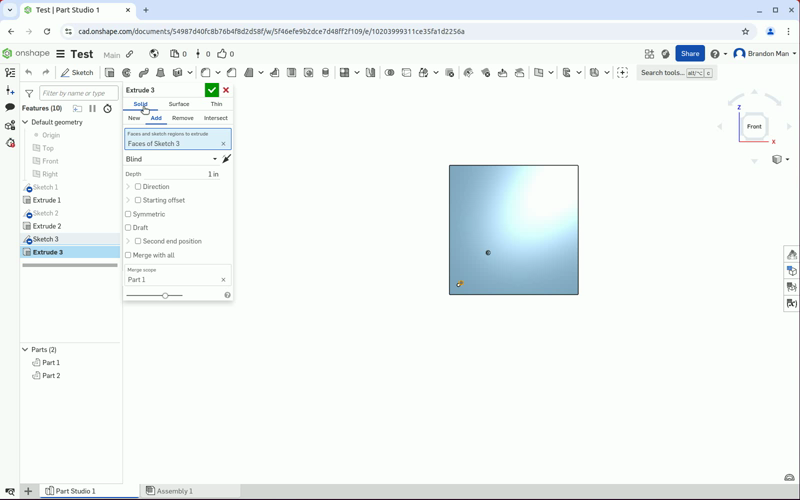
click(143, 106)
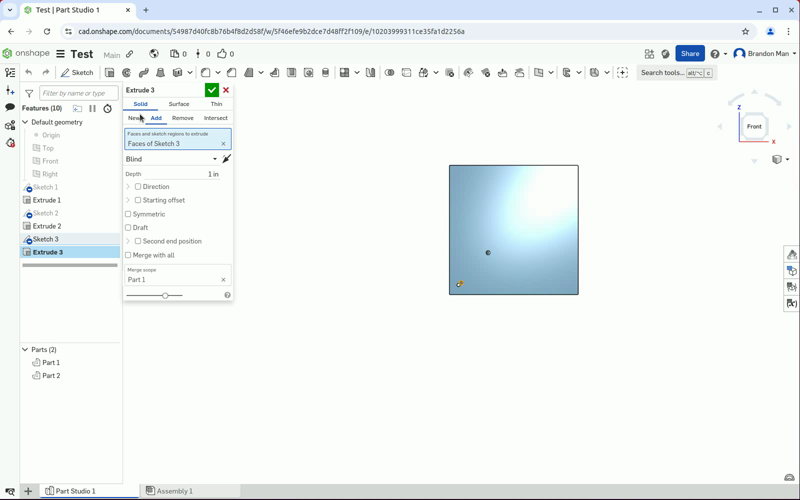
mouse_move(137, 120)
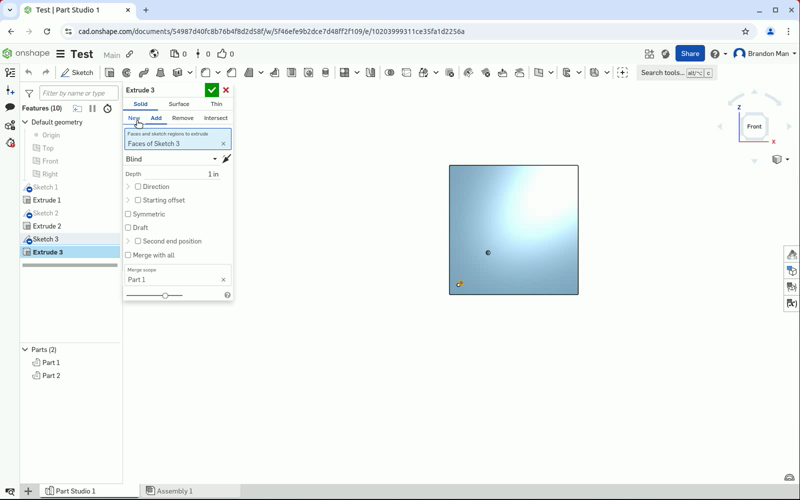
click(137, 120)
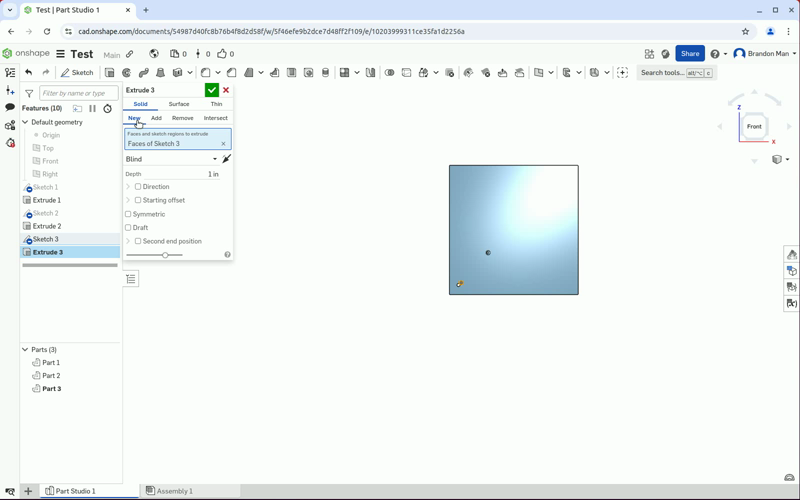
key(tab, 4)
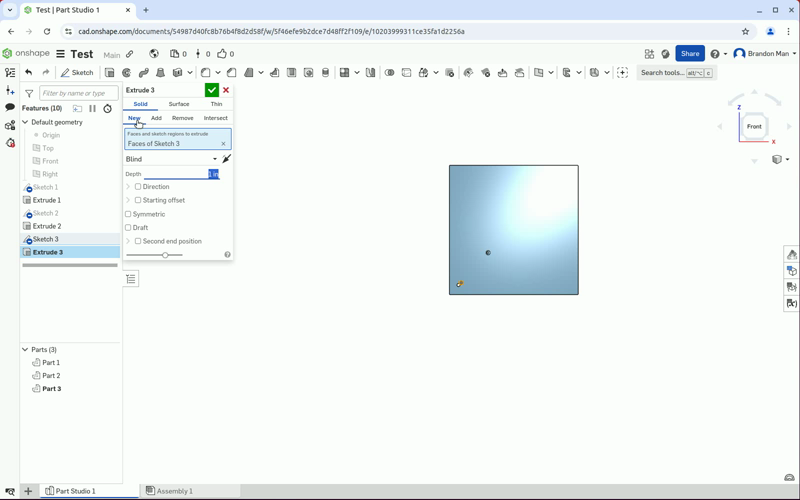
text(-0.481)
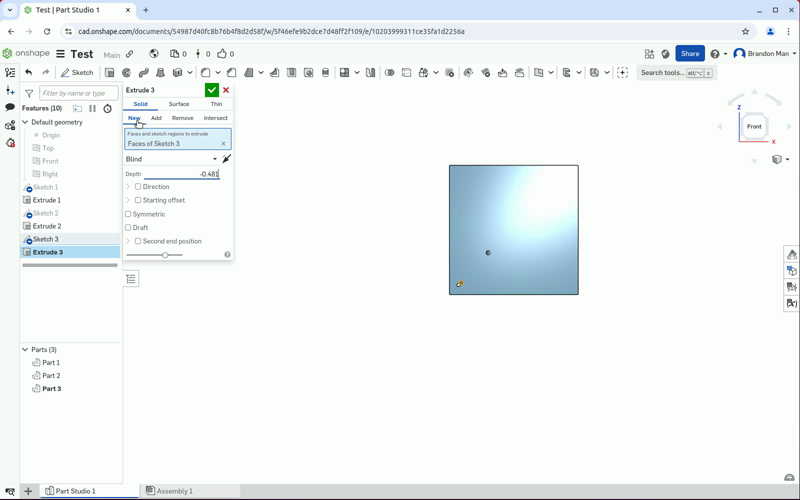
key(enter)
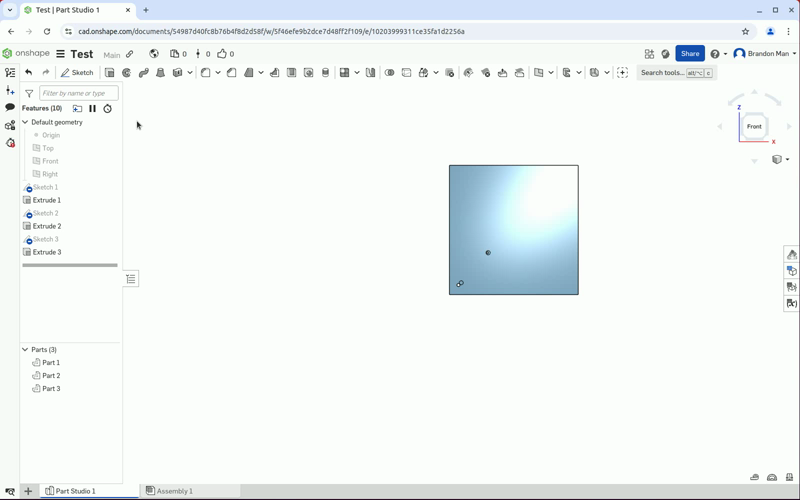
key(shift+h)
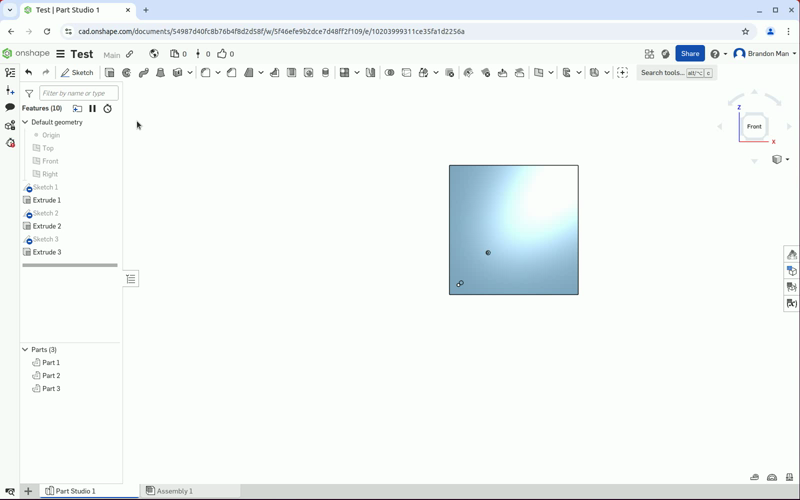
key(shift+h)
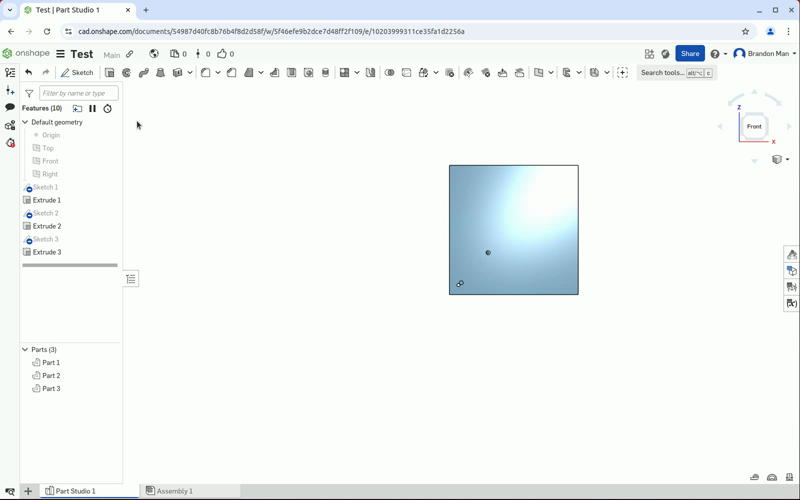
mouse_move(73, 189)
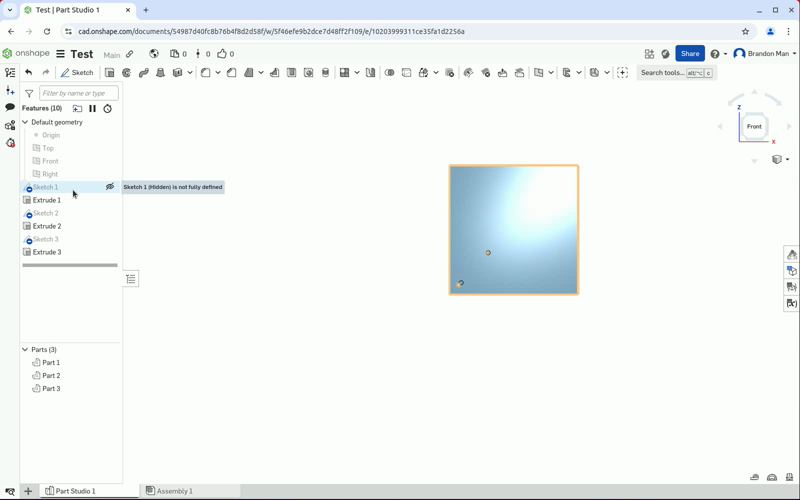
click(73, 189)
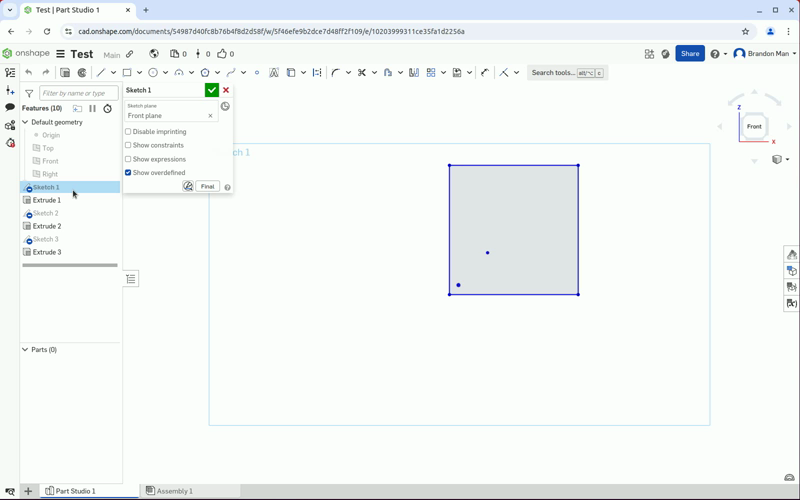
mouse_move(229, 92)
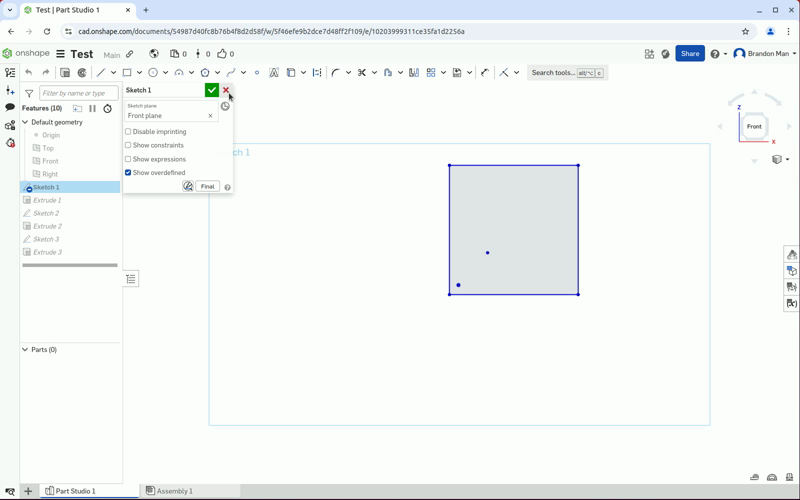
click(229, 92)
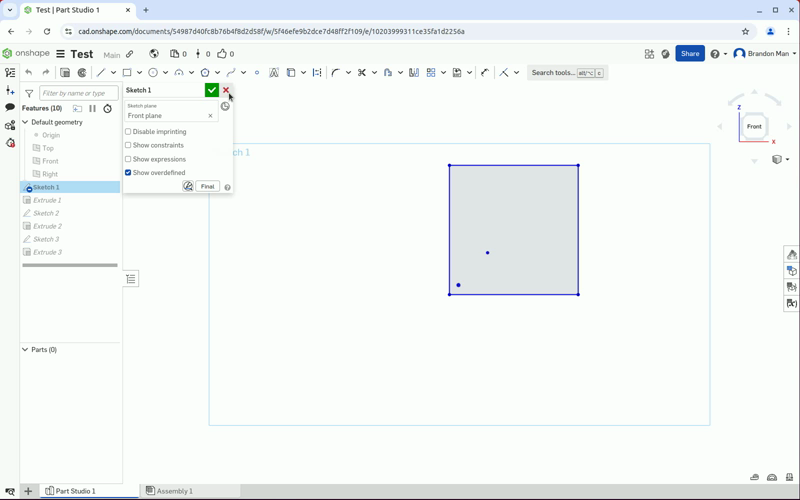
key(shift+s)
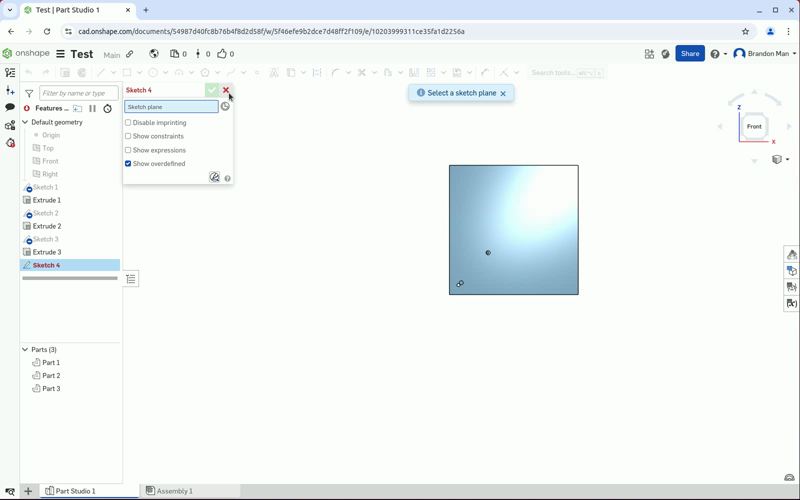
mouse_move(73, 163)
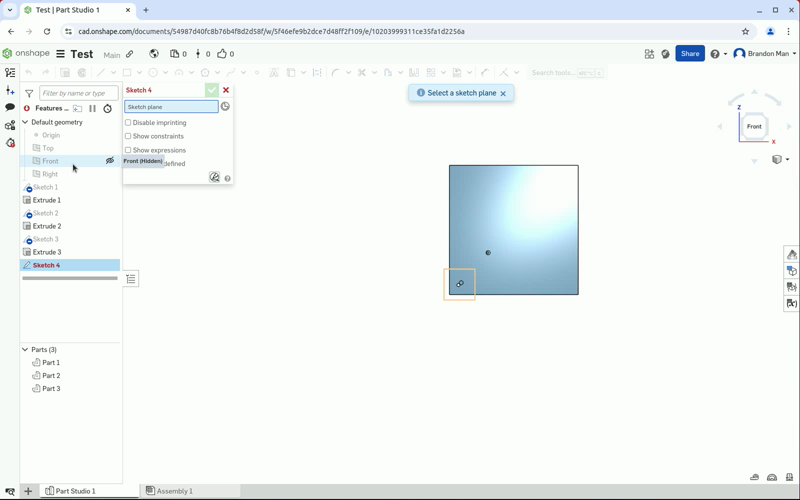
click(73, 163)
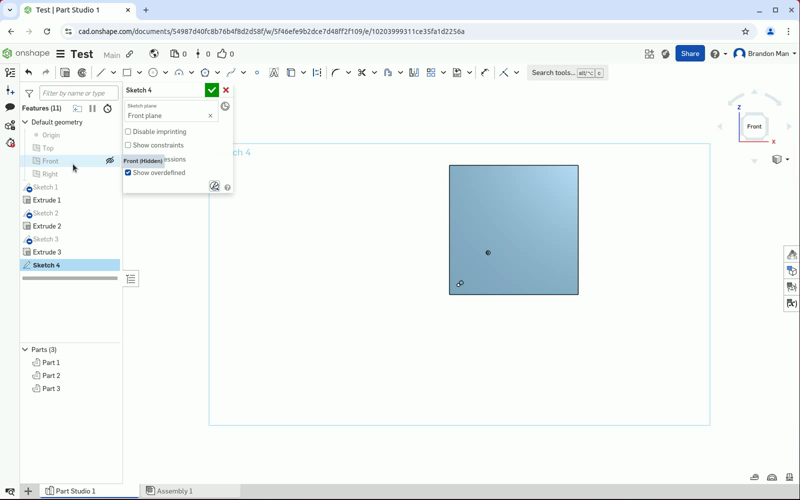
mouse_move(73, 352)
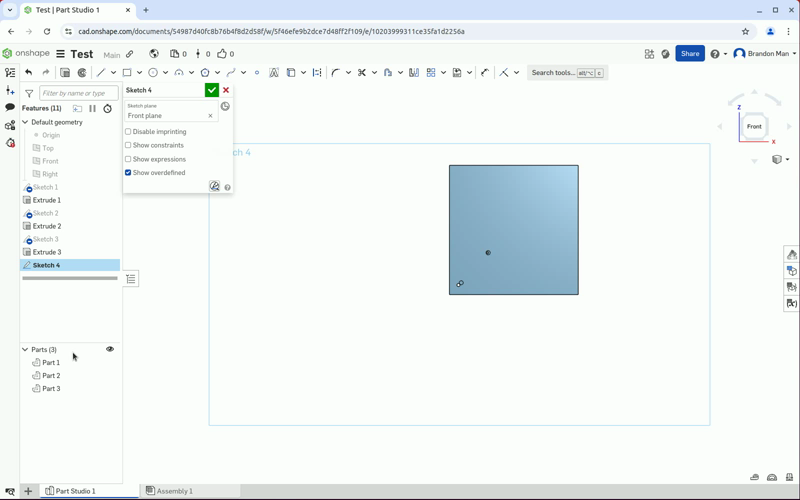
key(y)
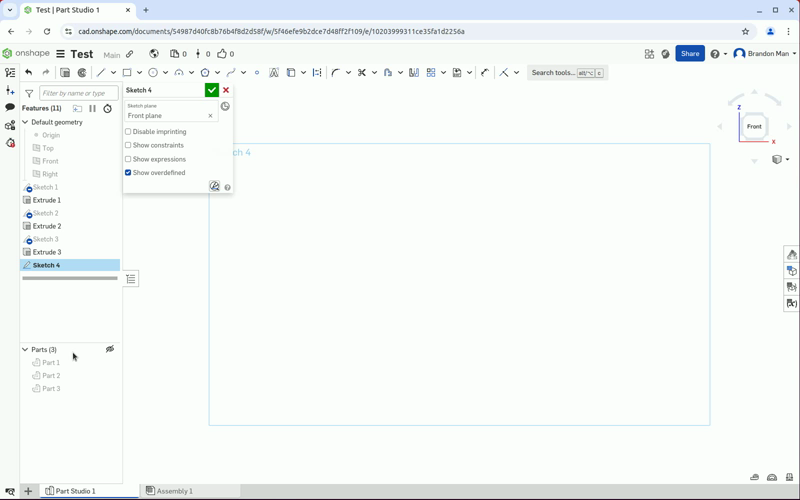
key(c)
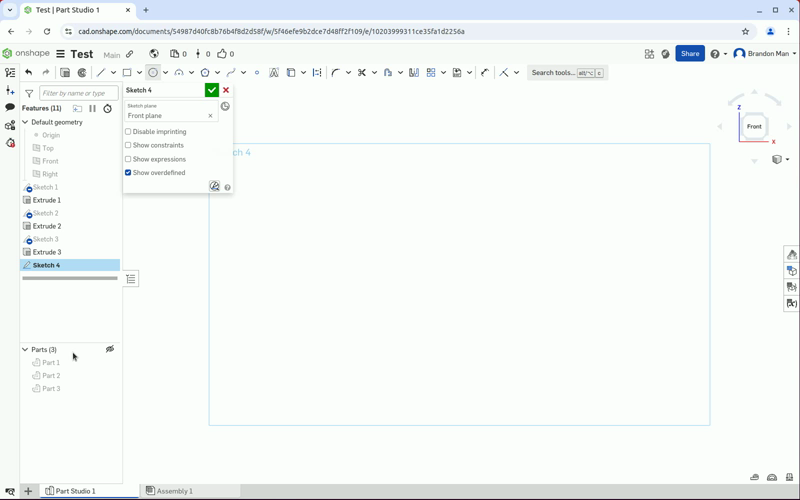
key_down(shift)
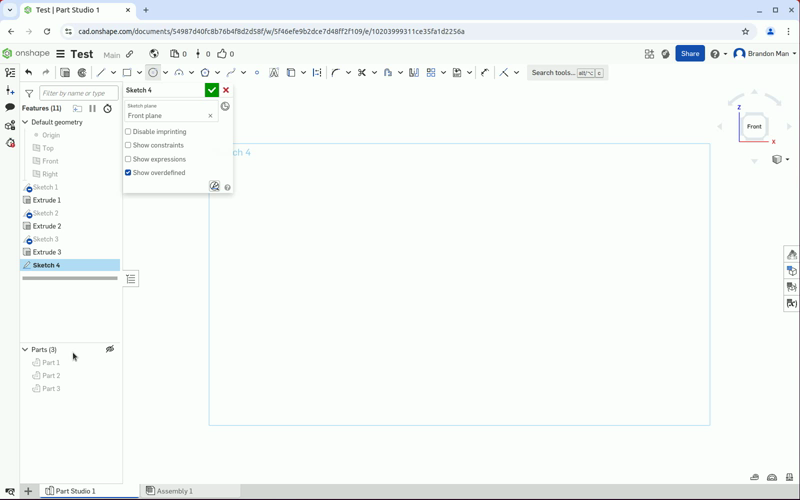
mouse_move(488, 252)
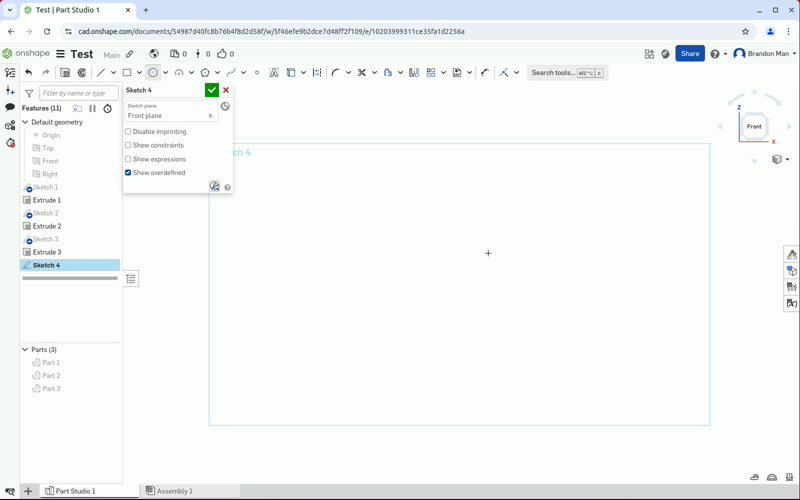
click(488, 252)
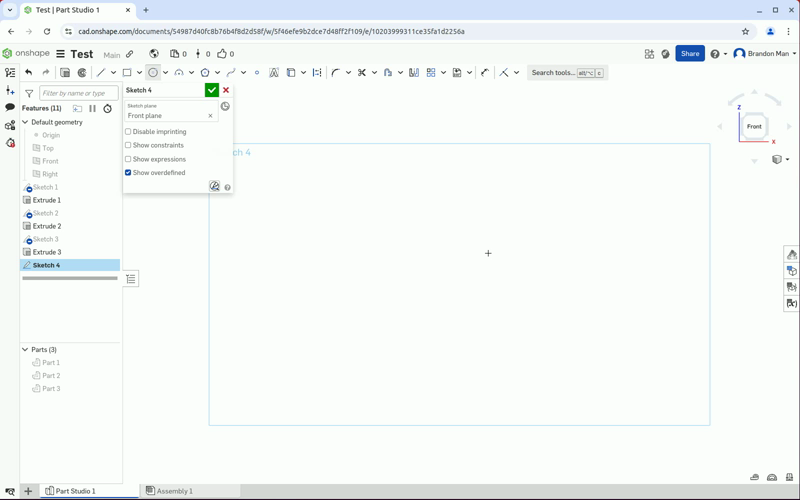
key_up(shift)
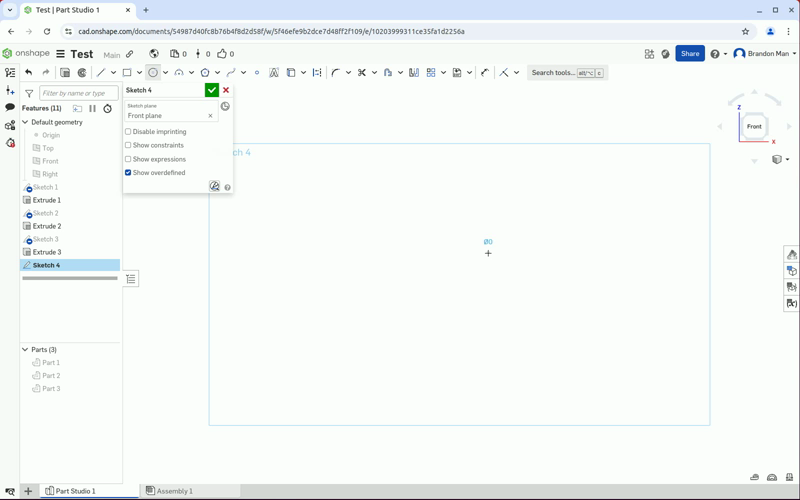
mouse_move(490, 252)
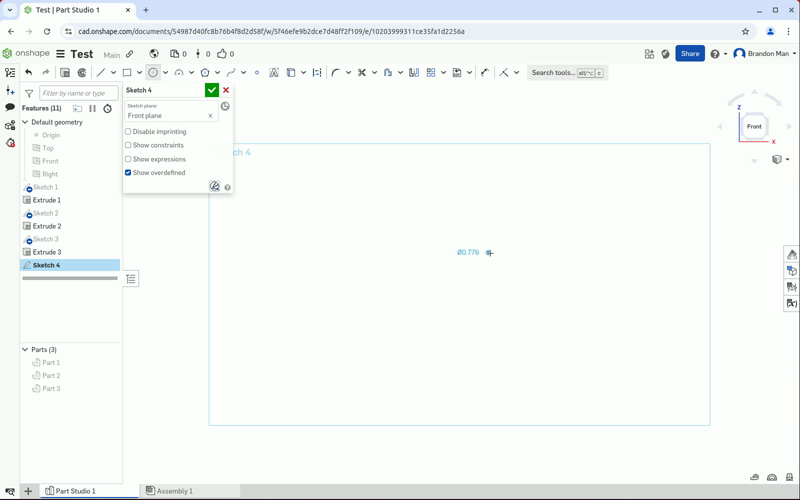
scroll(6)
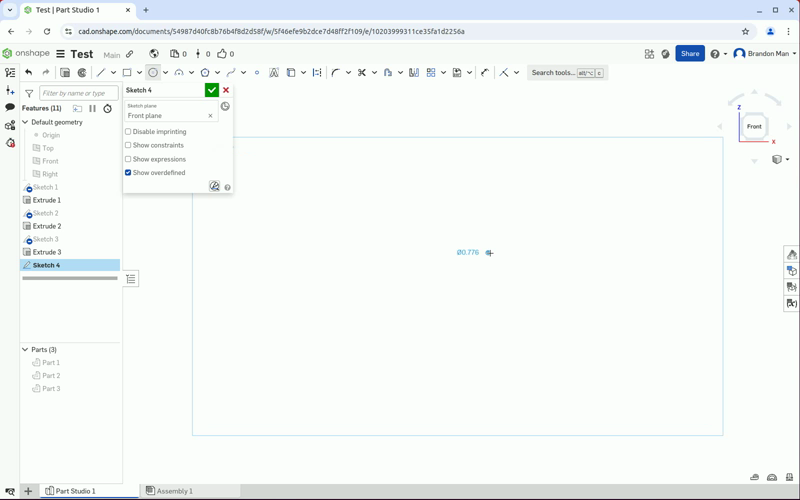
scroll(6)
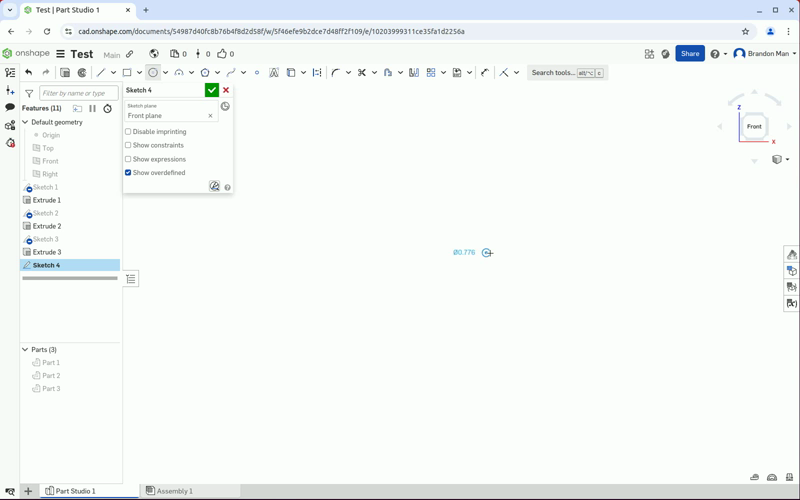
scroll(6)
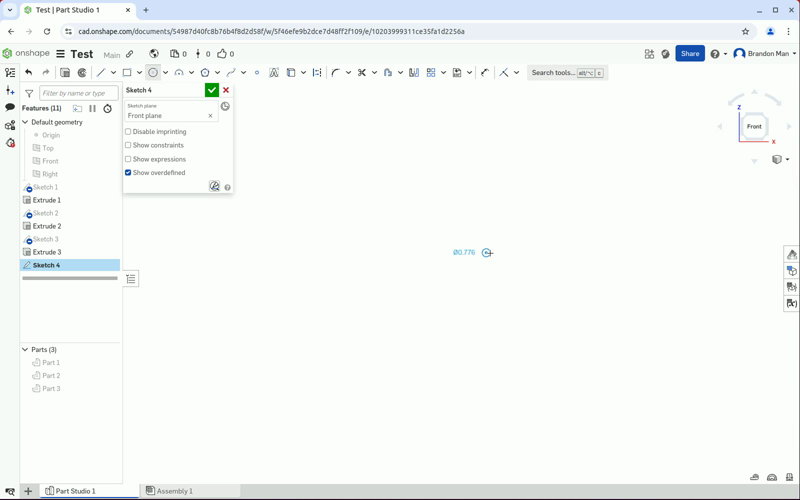
scroll(6)
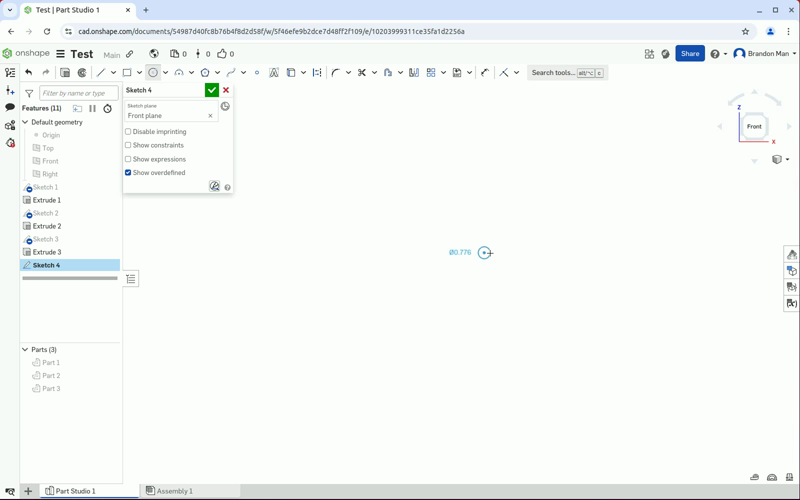
scroll(6)
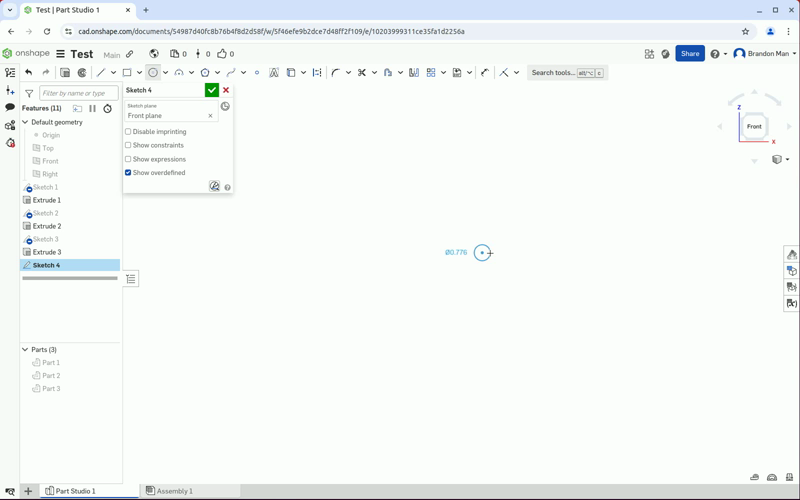
scroll(6)
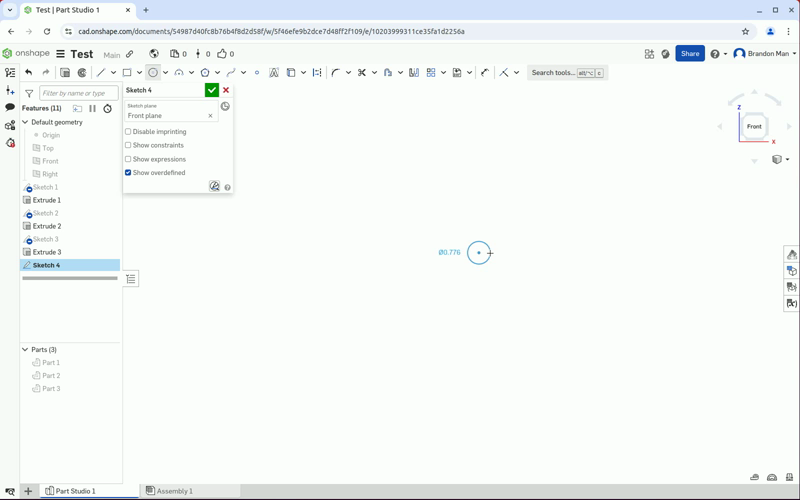
scroll(6)
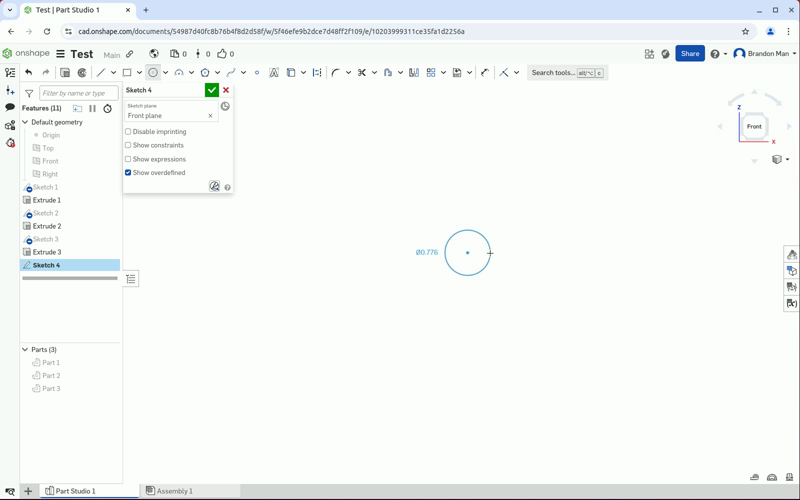
click(490, 252)
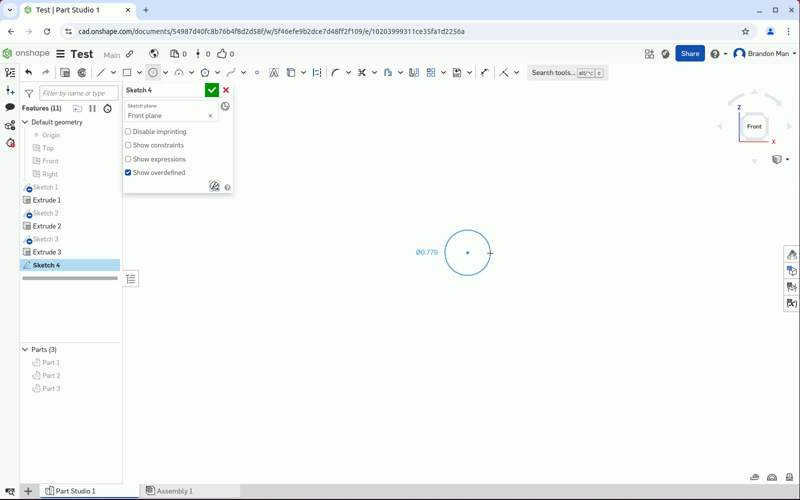
scroll(-6)
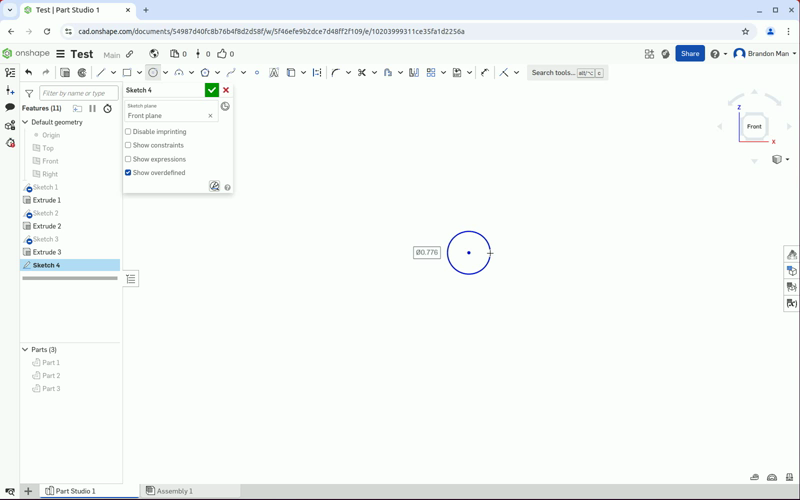
scroll(-6)
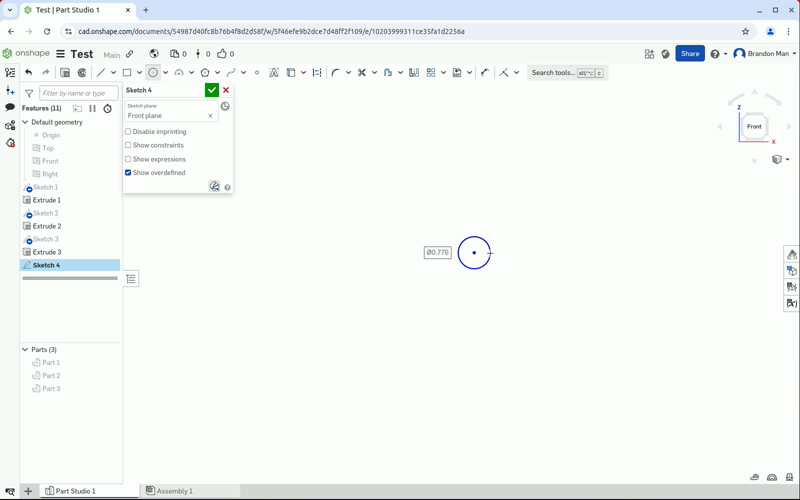
scroll(-6)
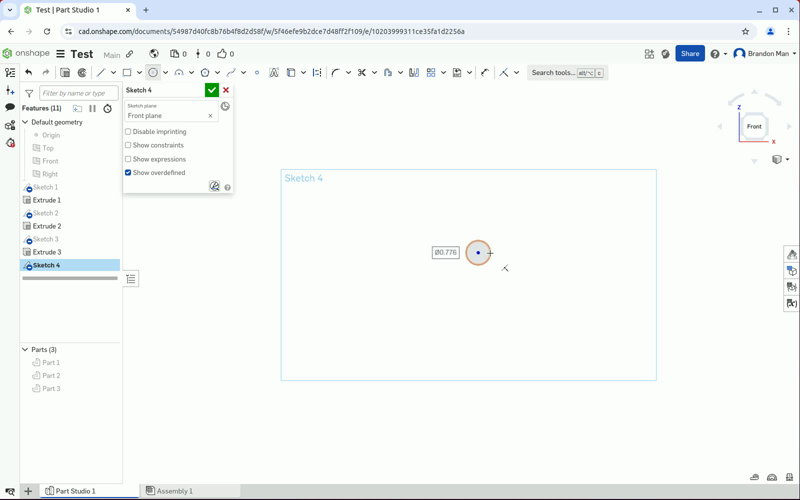
scroll(-6)
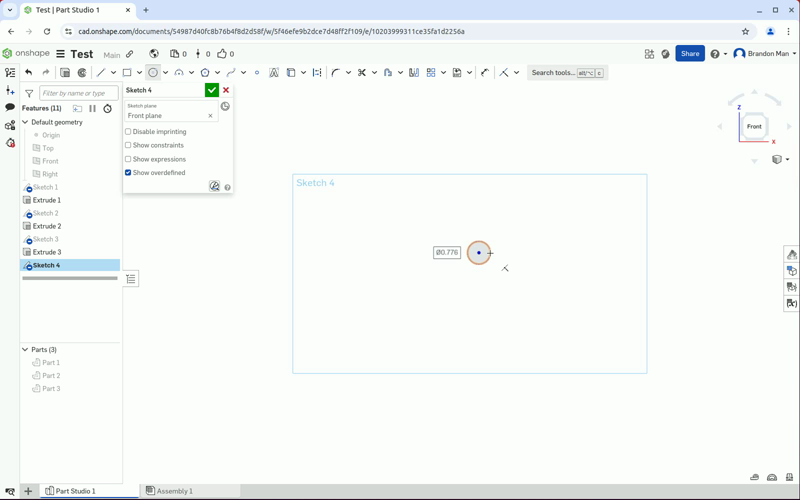
scroll(-6)
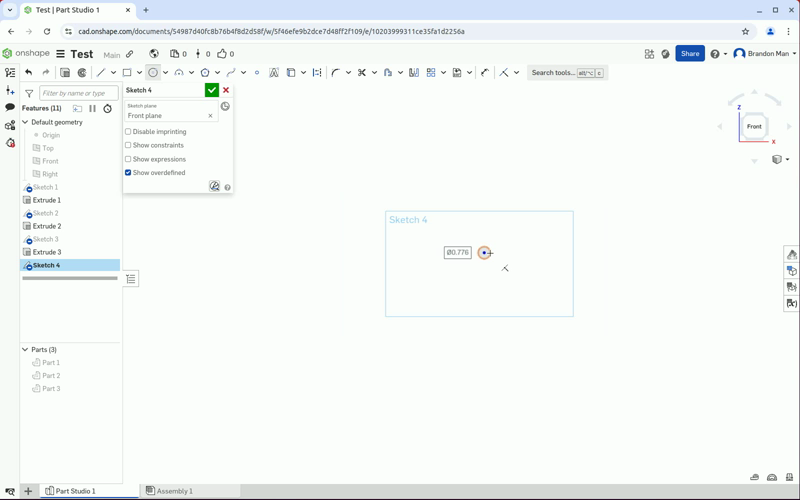
scroll(-6)
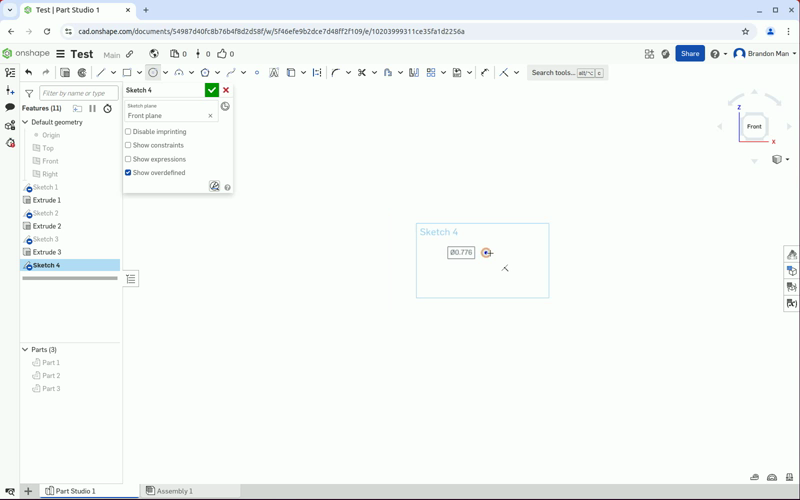
scroll(-6)
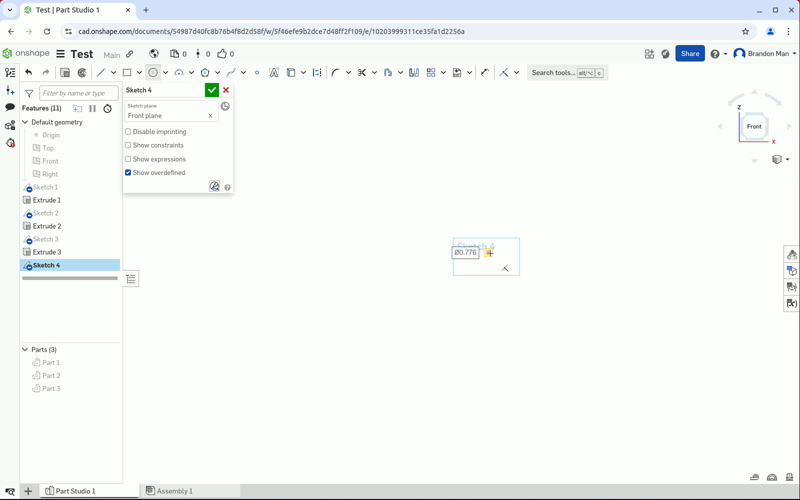
key(esc)
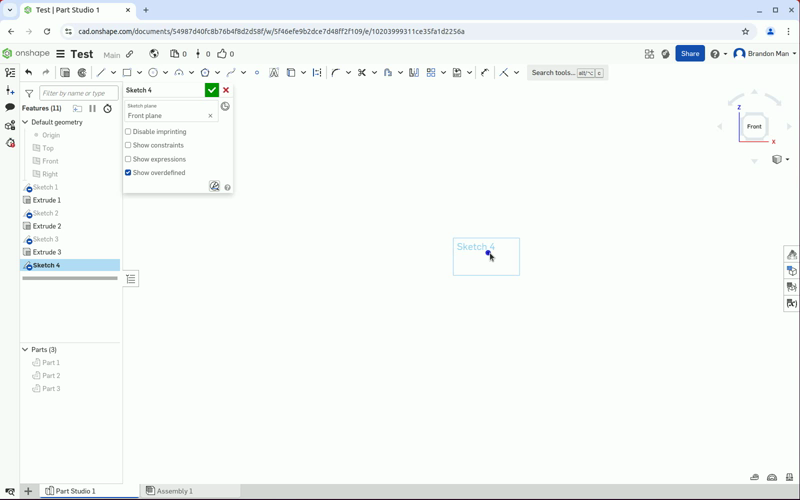
mouse_move(488, 253)
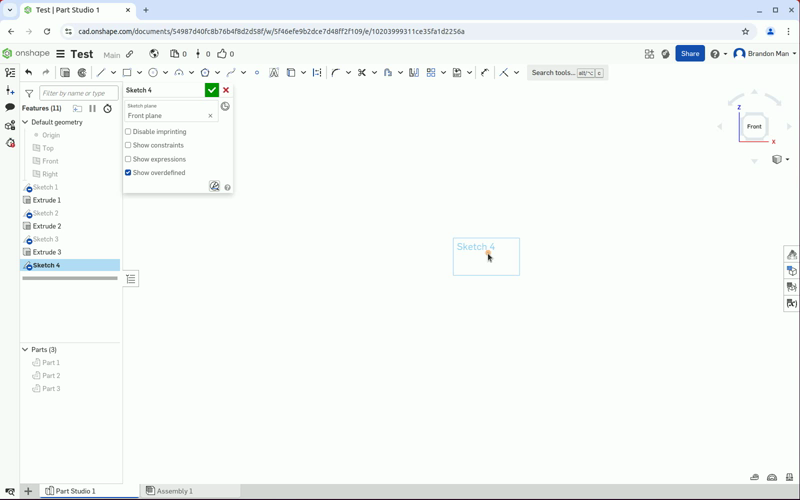
scroll(6)
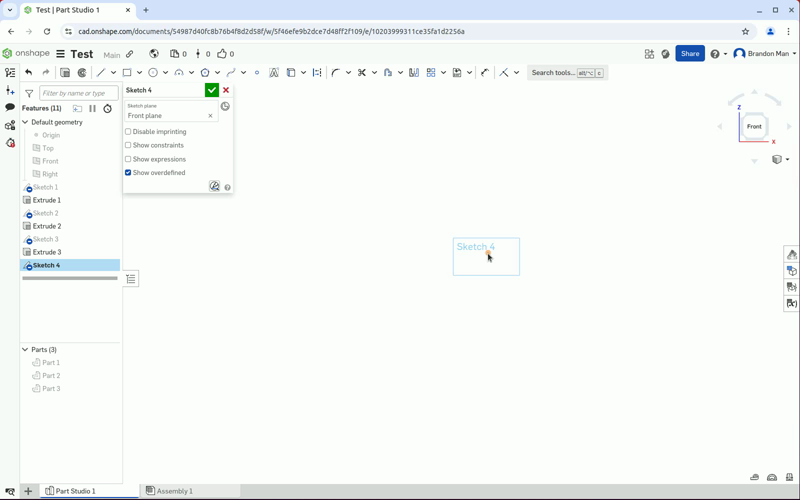
scroll(6)
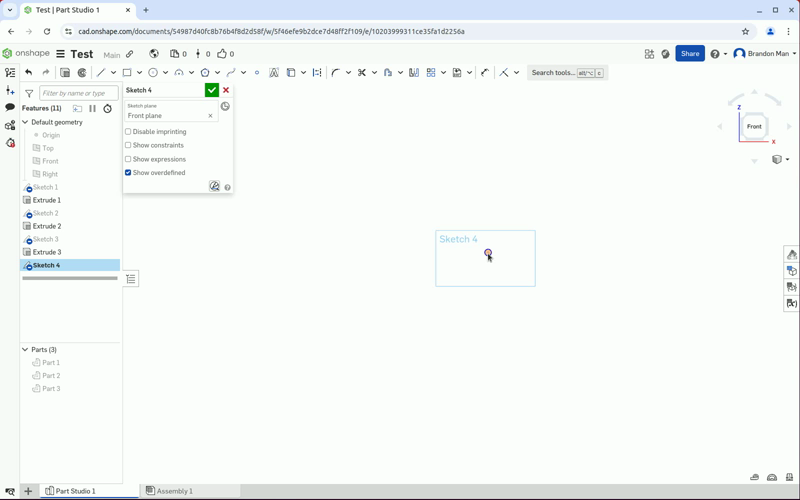
scroll(6)
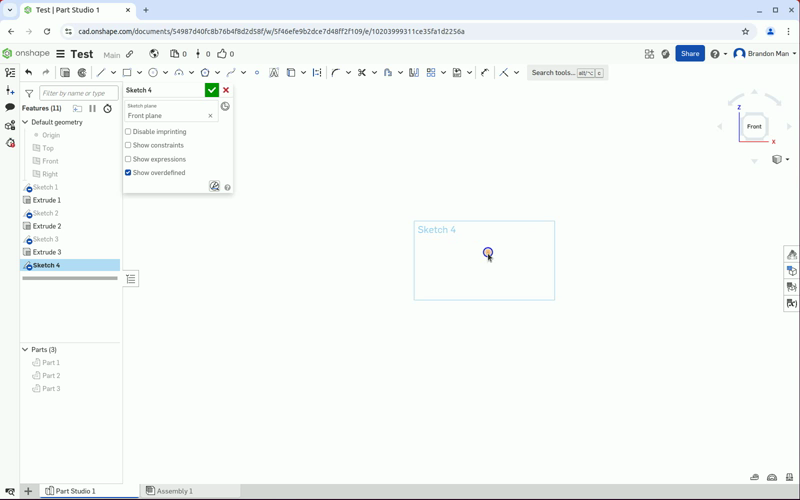
scroll(6)
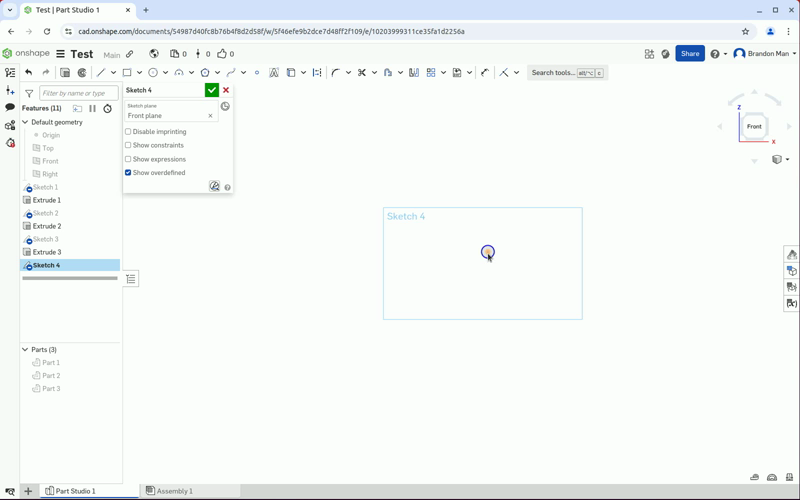
scroll(6)
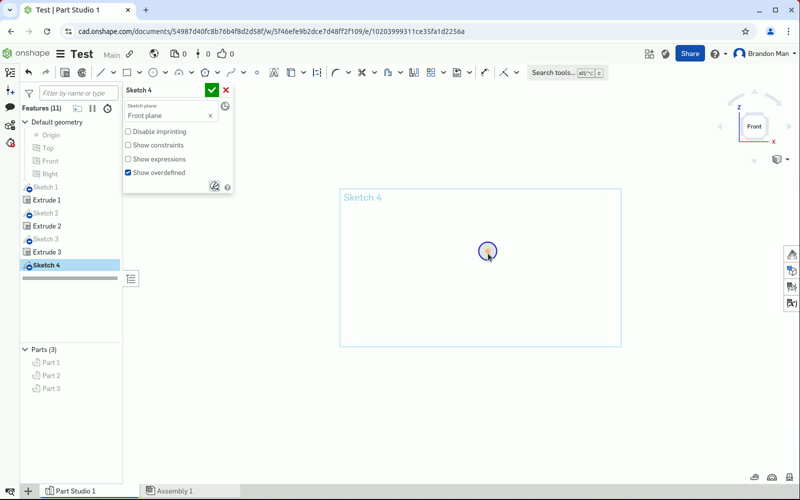
scroll(6)
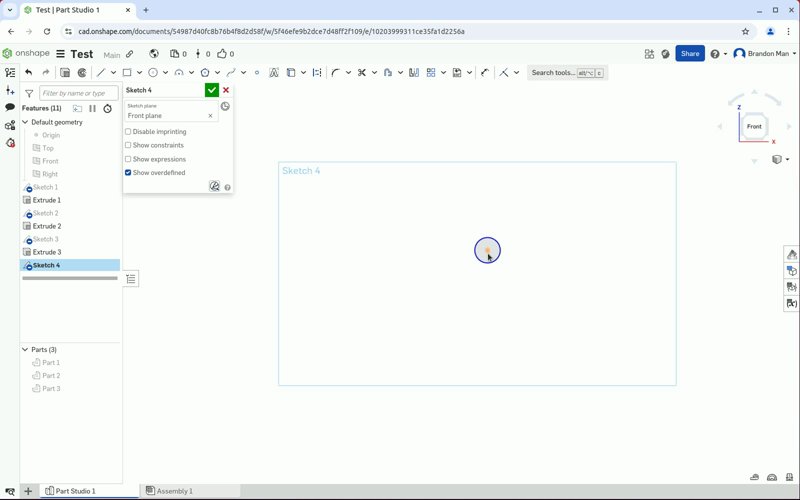
scroll(6)
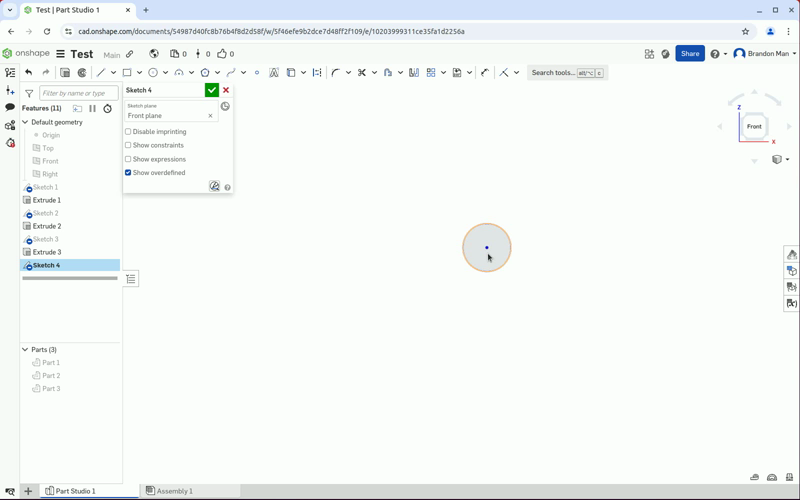
click(488, 253)
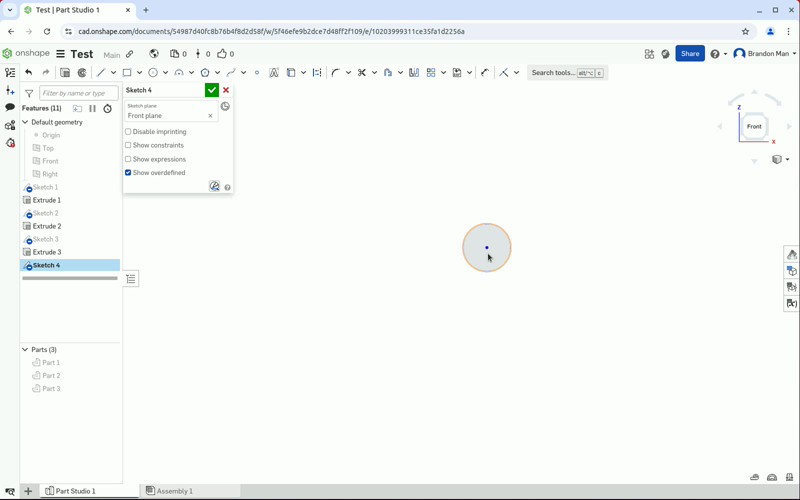
scroll(-6)
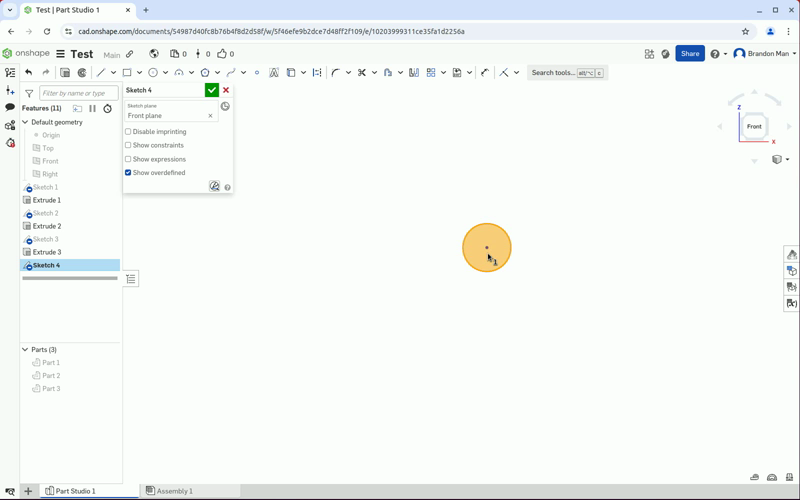
scroll(-6)
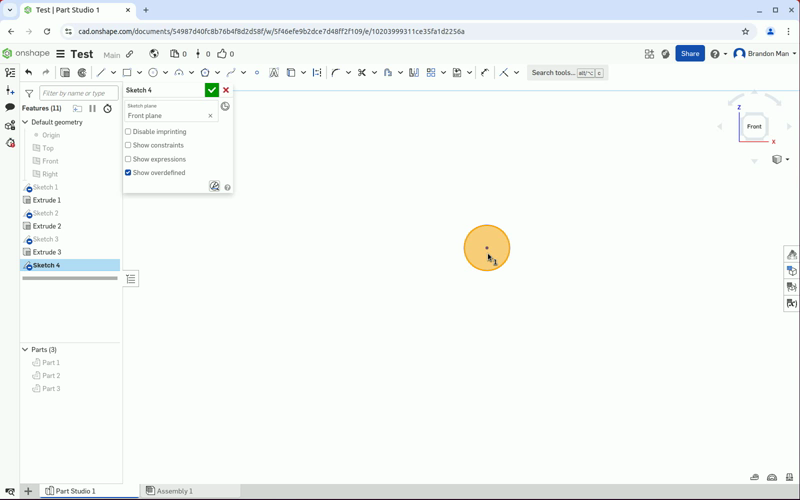
scroll(-6)
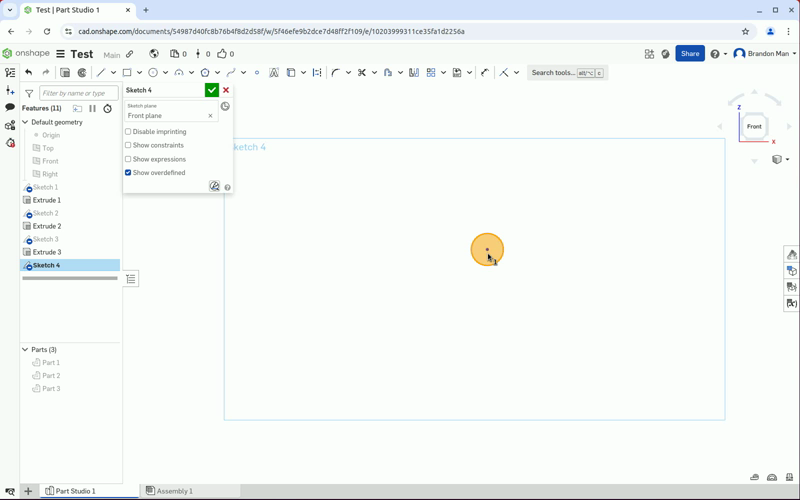
scroll(-6)
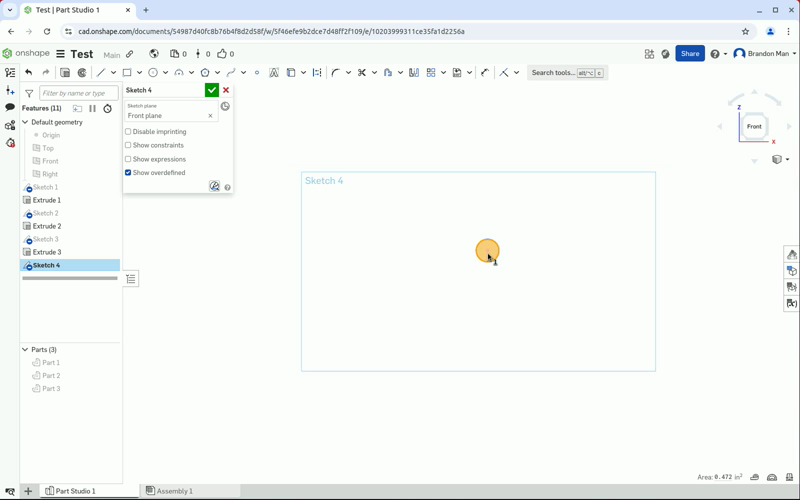
scroll(-6)
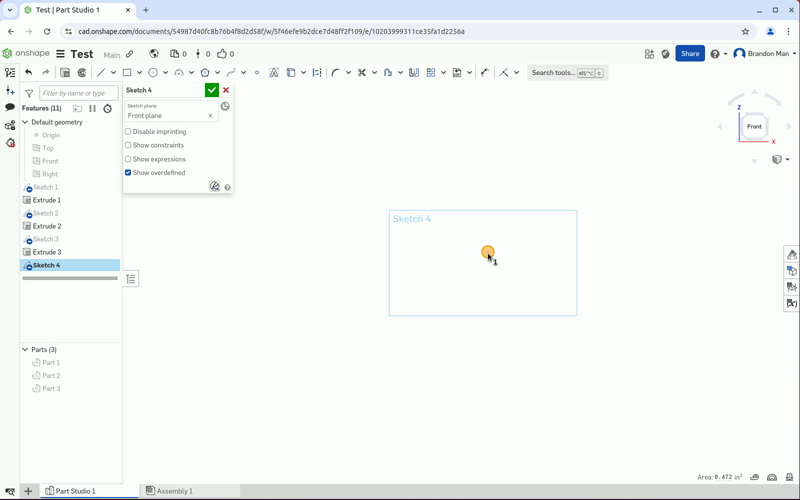
scroll(-6)
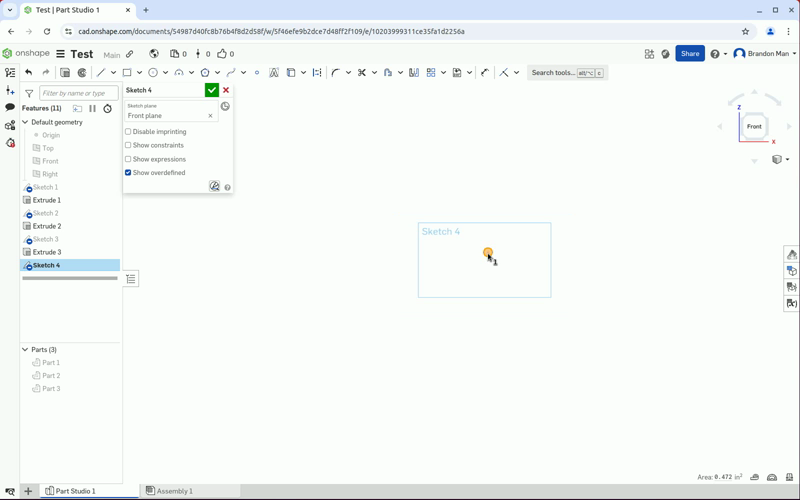
scroll(-6)
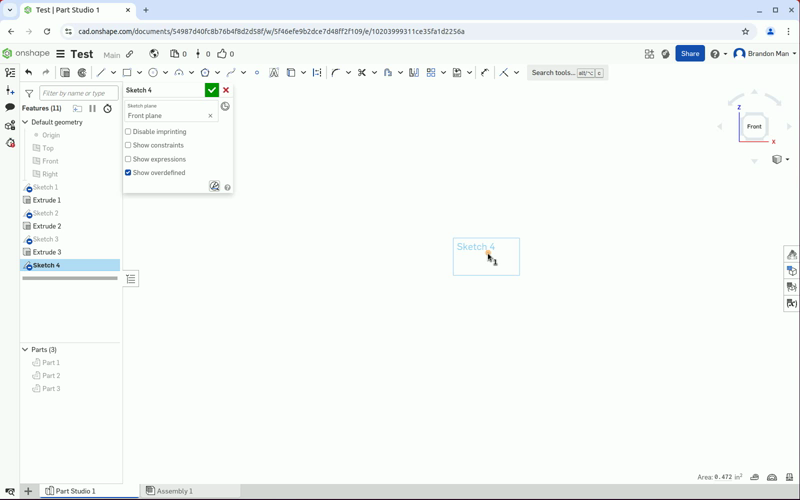
mouse_move(73, 352)
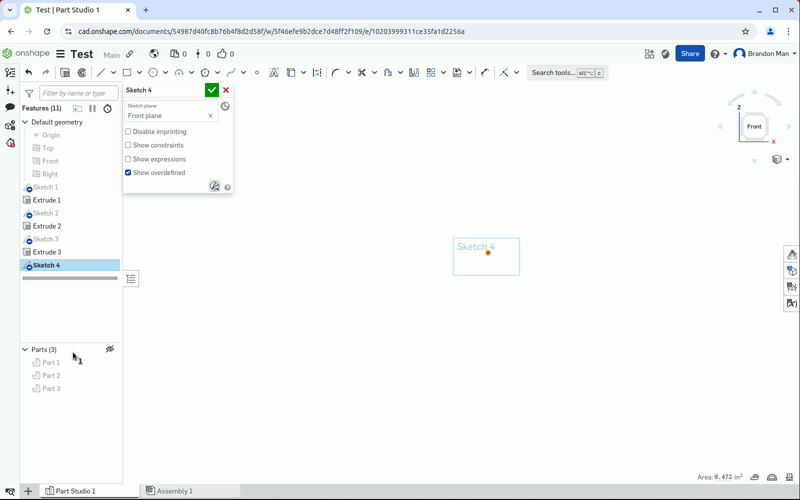
key(shift+y)
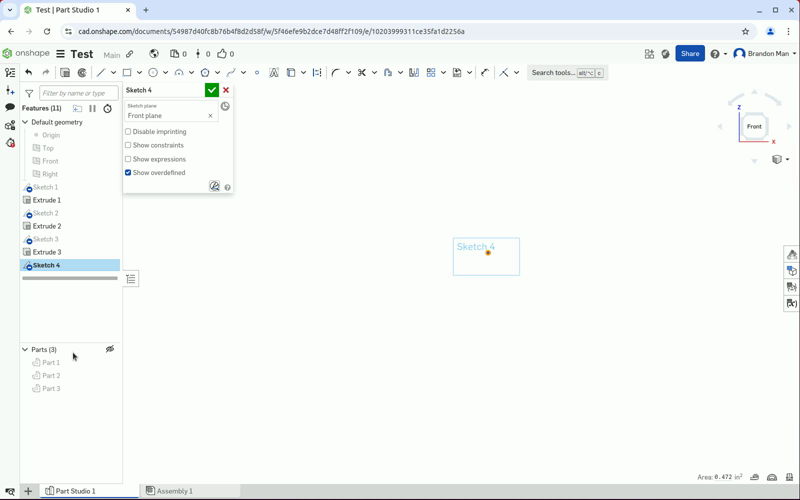
key(shift+e)
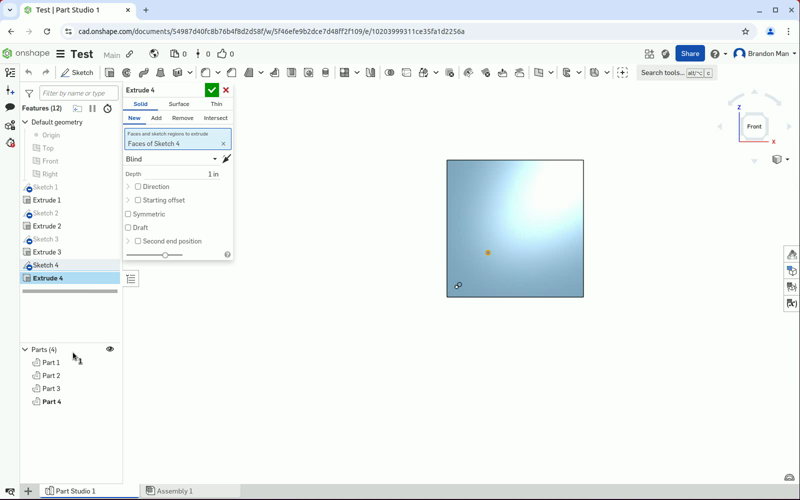
mouse_move(143, 106)
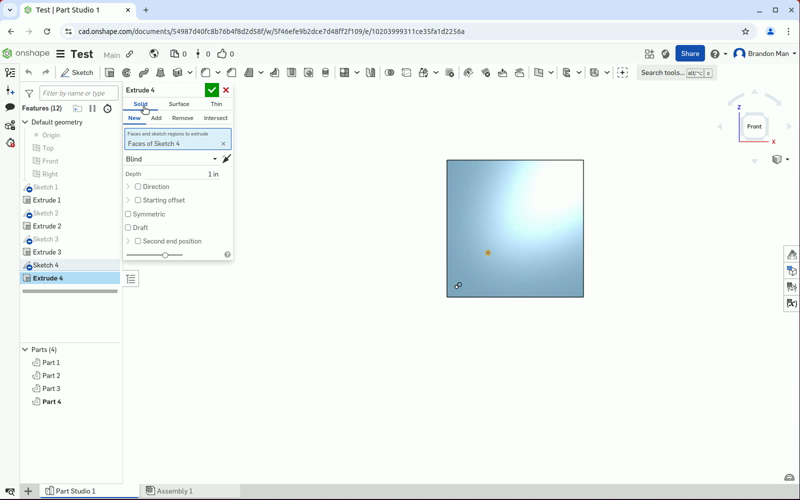
click(143, 106)
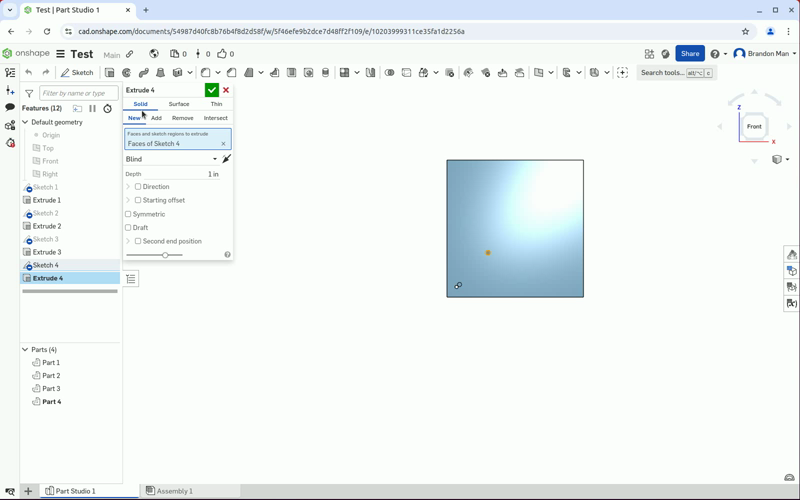
mouse_move(137, 120)
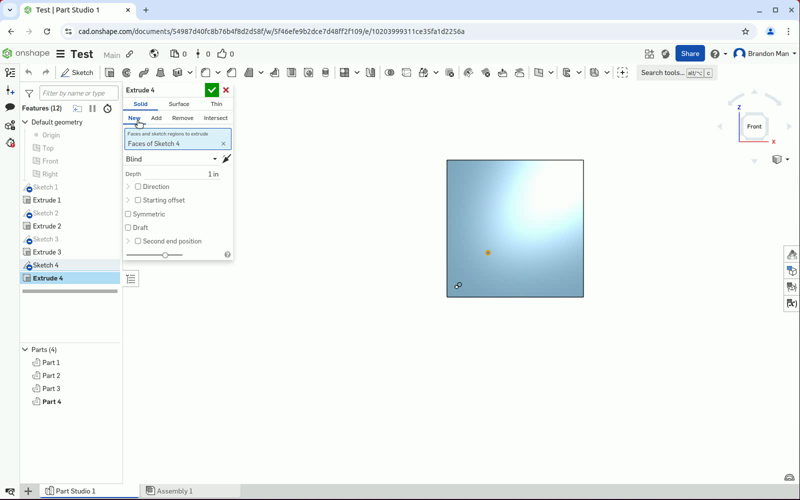
click(137, 120)
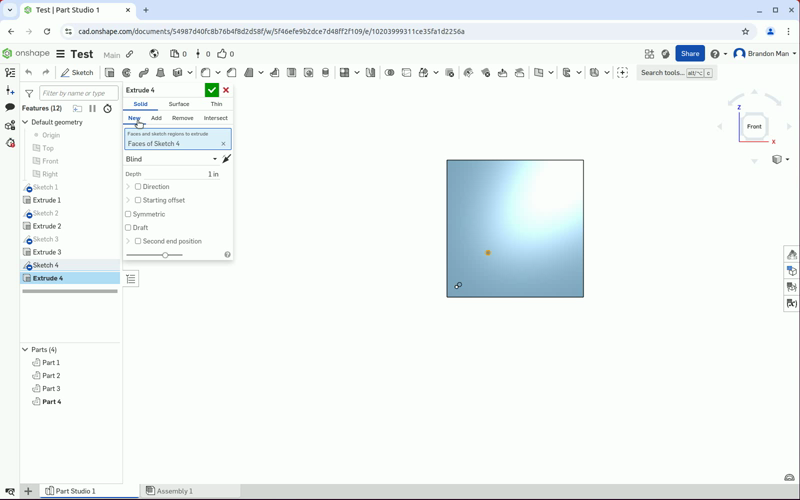
key(tab, 4)
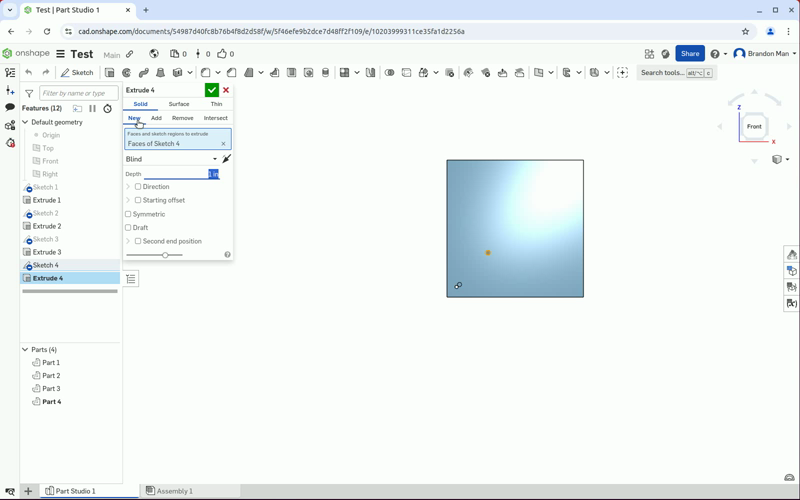
text(1.685)
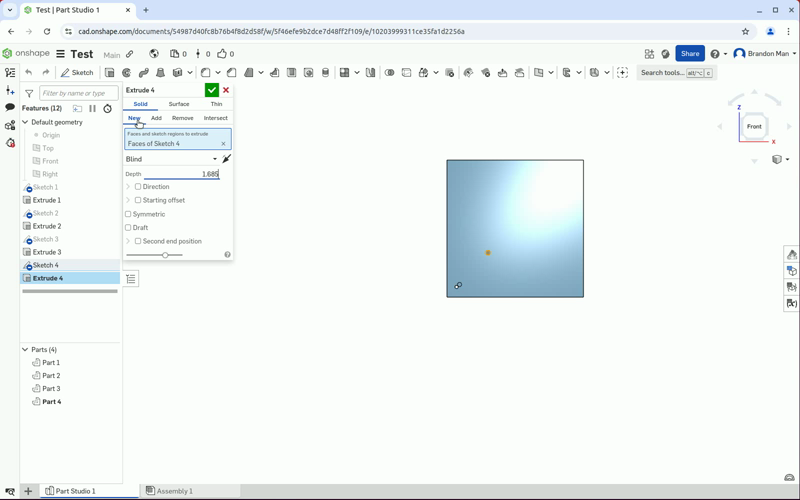
key(enter)
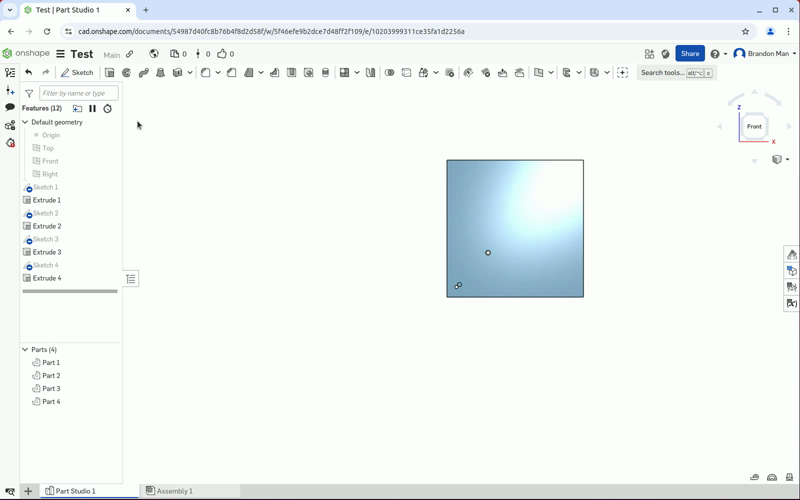
key(shift+h)
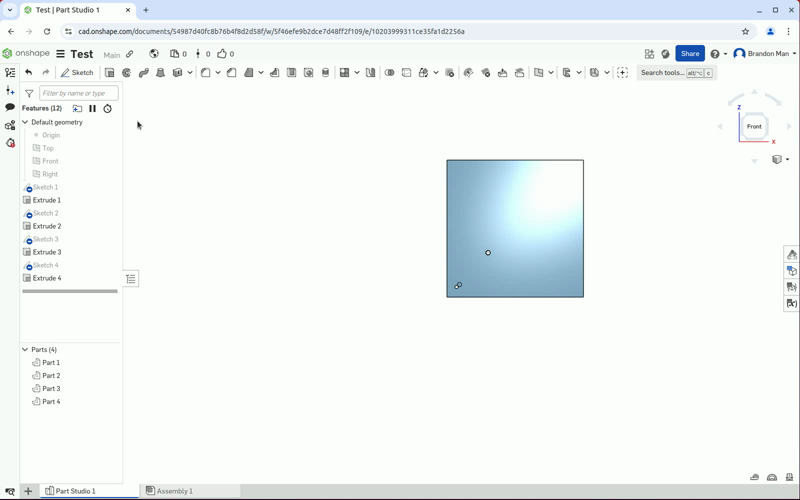
key(shift+h)
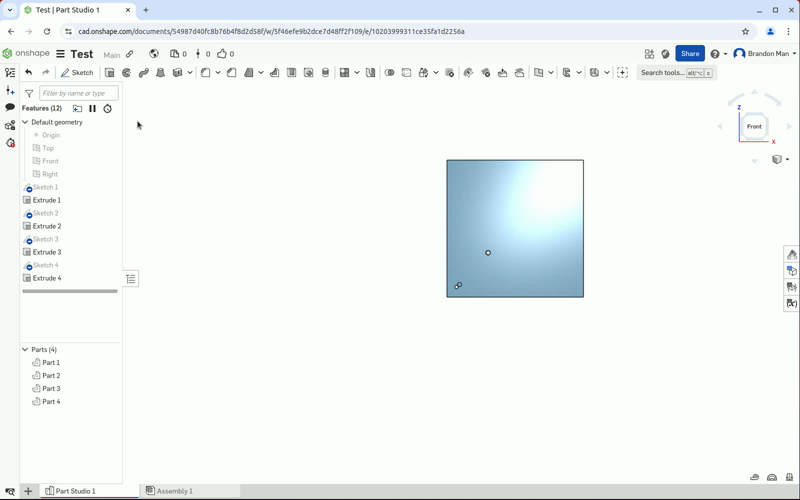
mouse_move(73, 189)
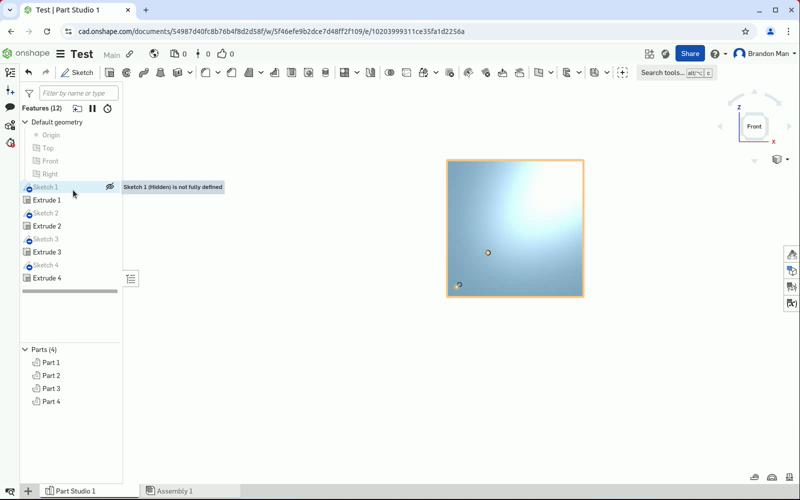
click(73, 189)
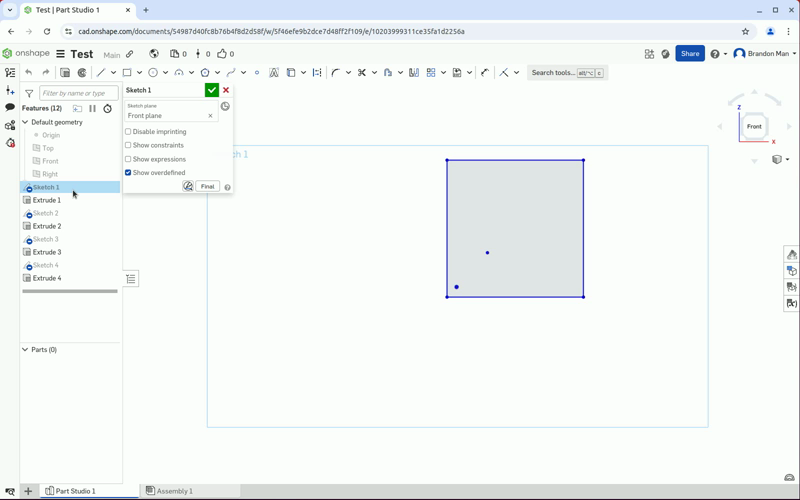
mouse_move(229, 92)
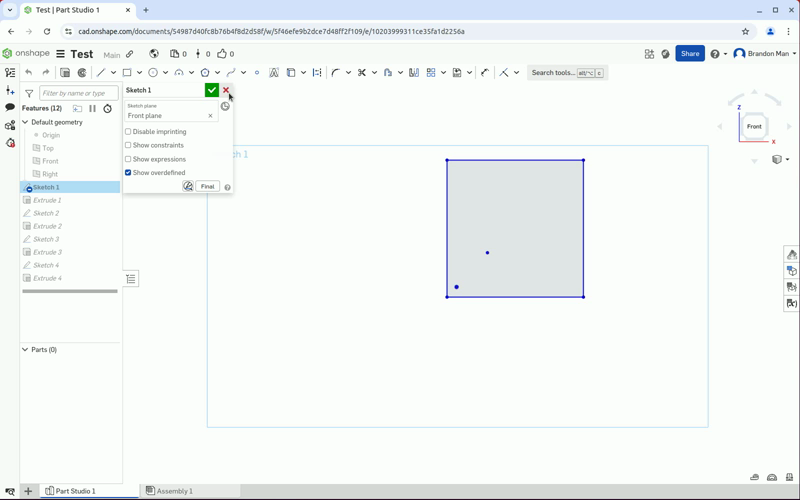
click(229, 92)
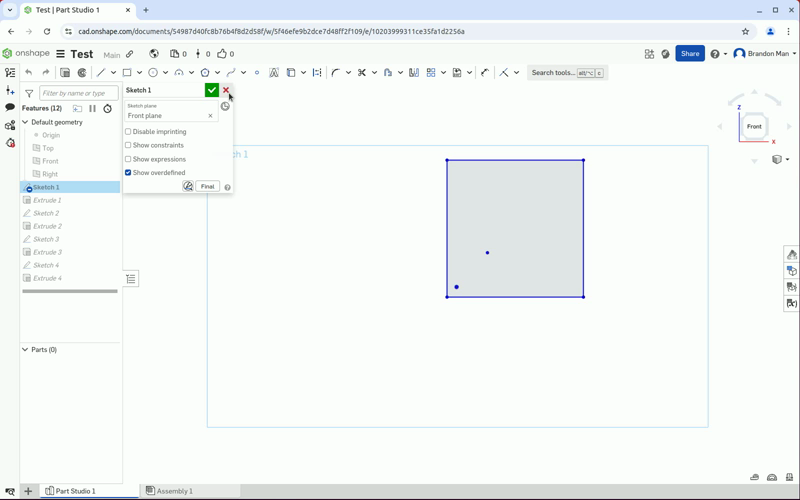
key(shift+s)
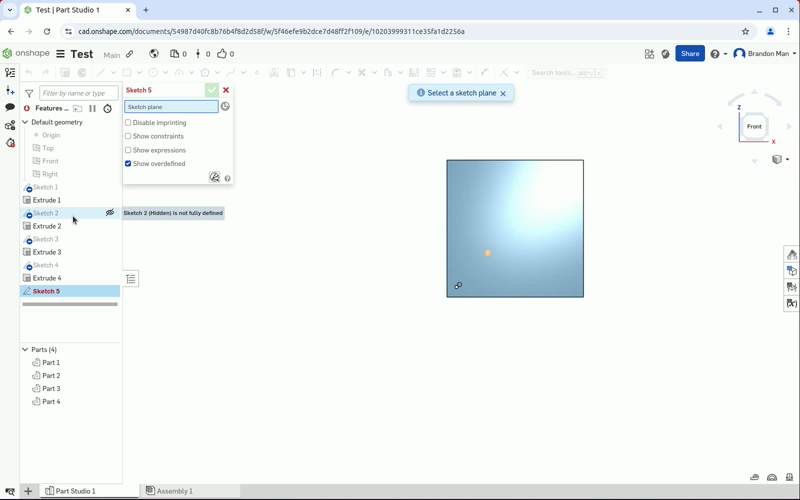
scroll(3)
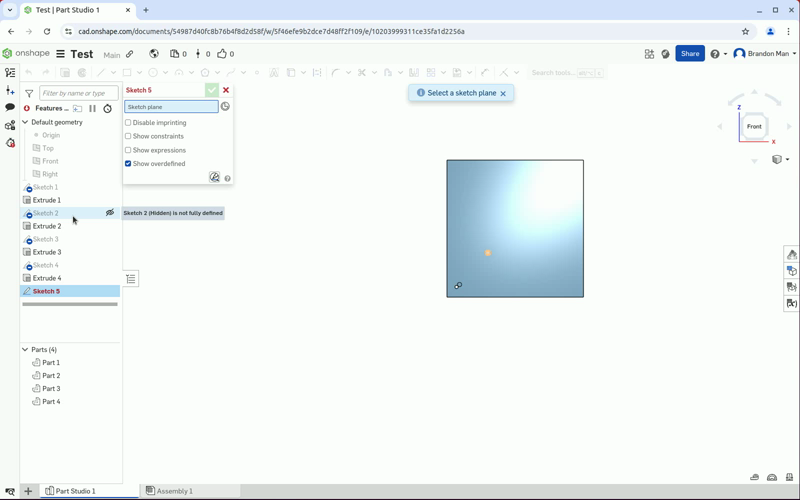
mouse_move(73, 163)
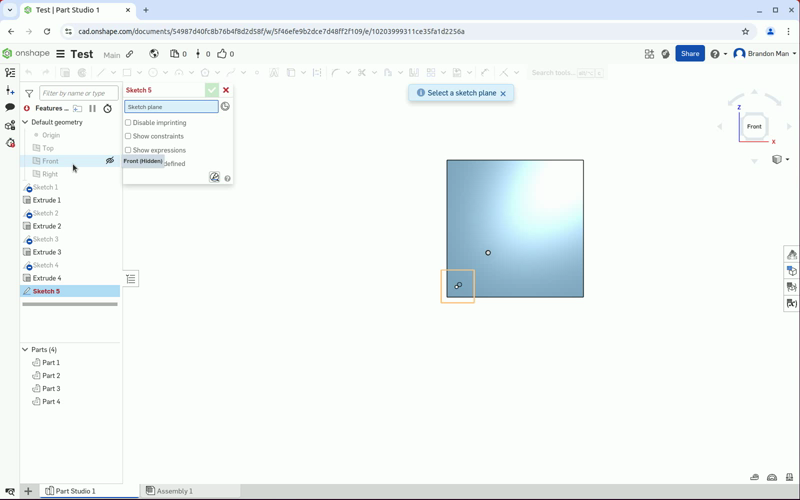
click(73, 163)
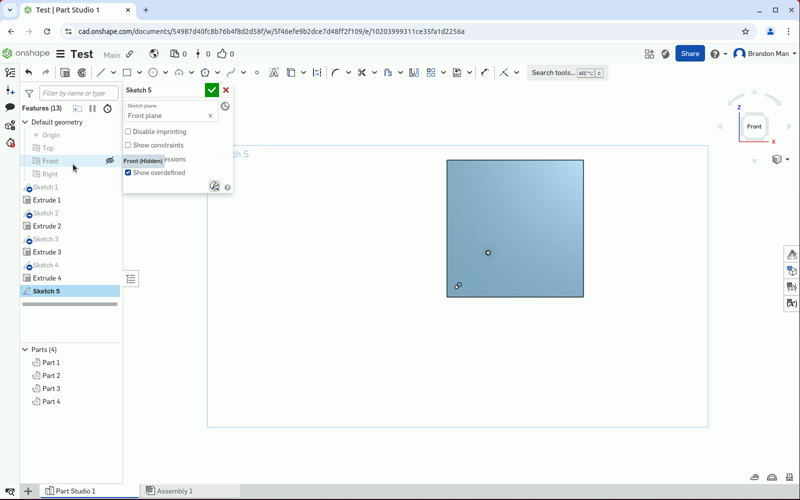
mouse_move(73, 352)
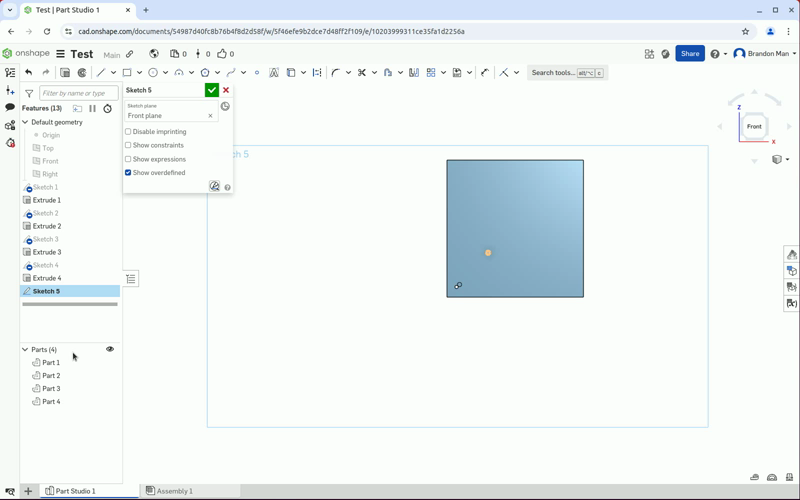
key(y)
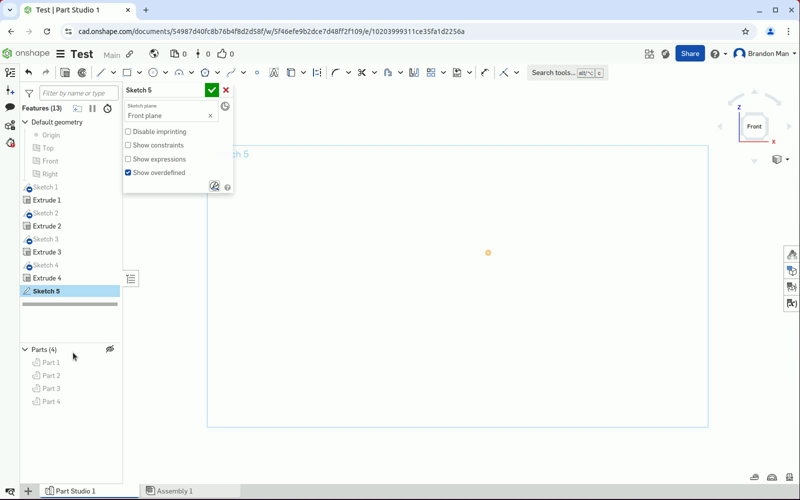
key(c)
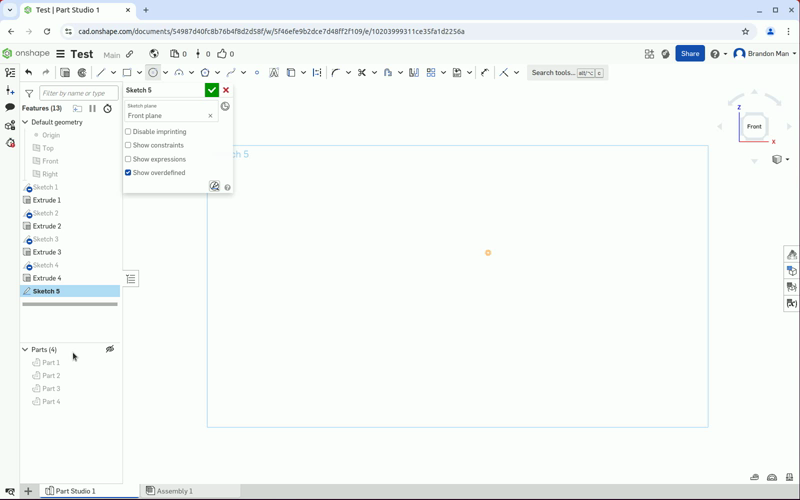
key_down(shift)
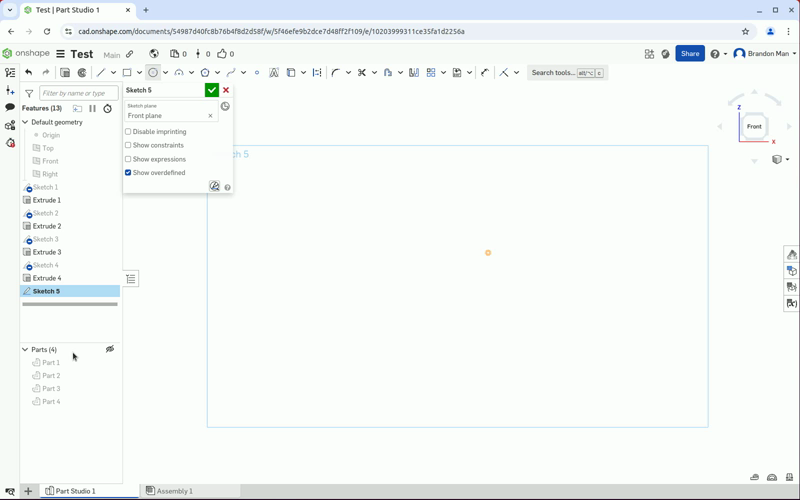
mouse_move(461, 282)
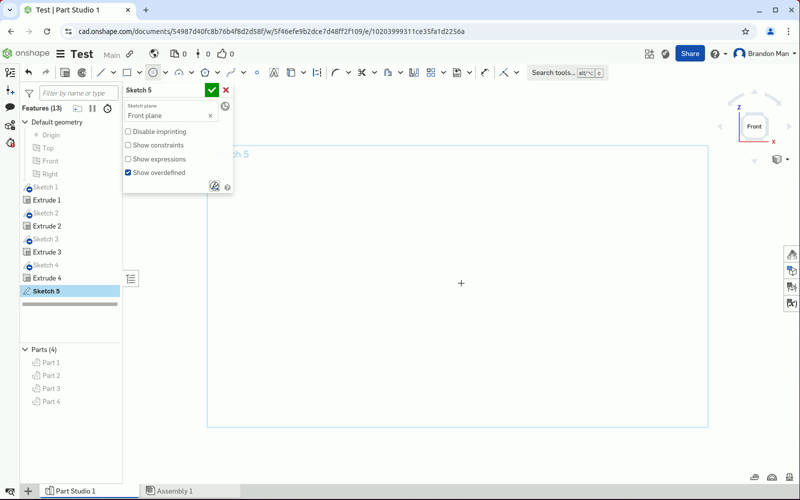
click(461, 282)
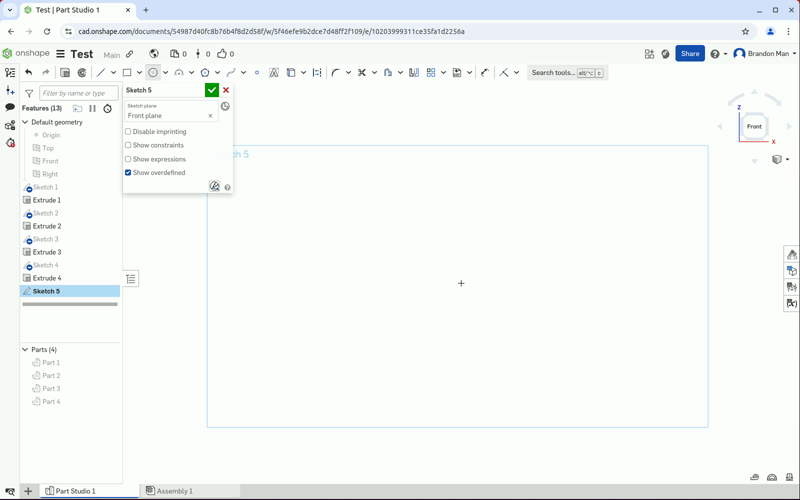
key_up(shift)
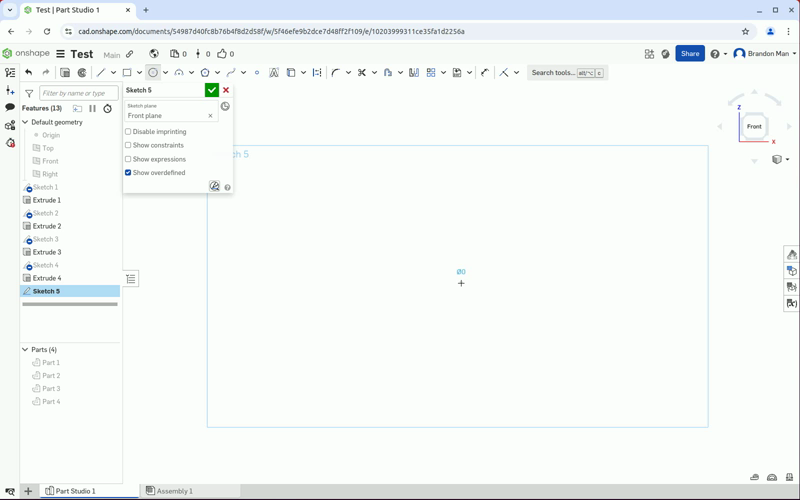
mouse_move(463, 282)
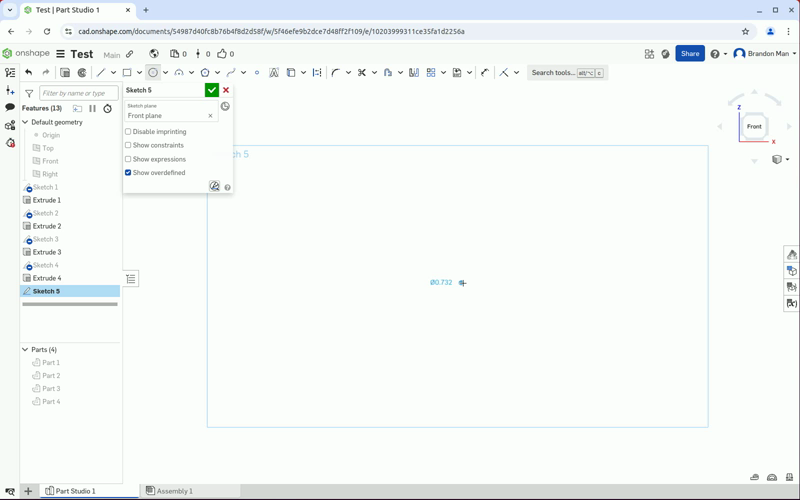
scroll(6)
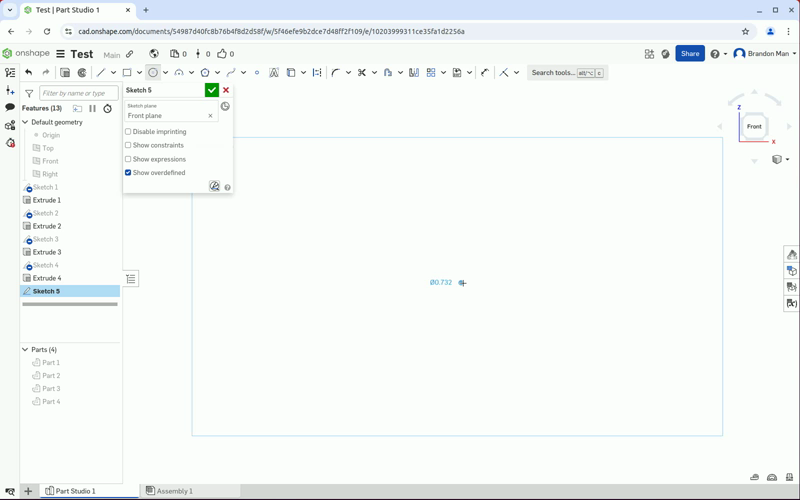
scroll(6)
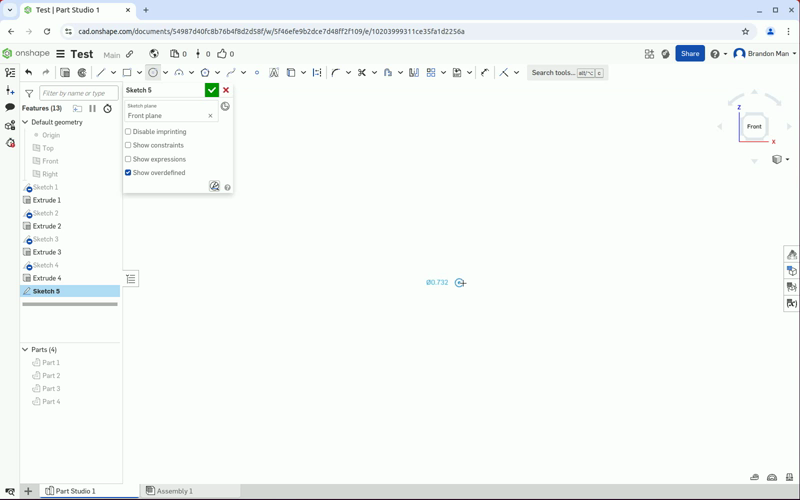
scroll(6)
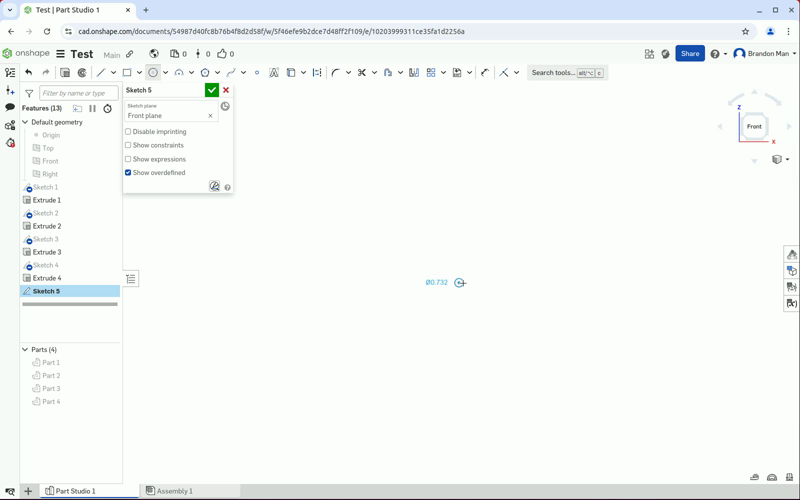
scroll(6)
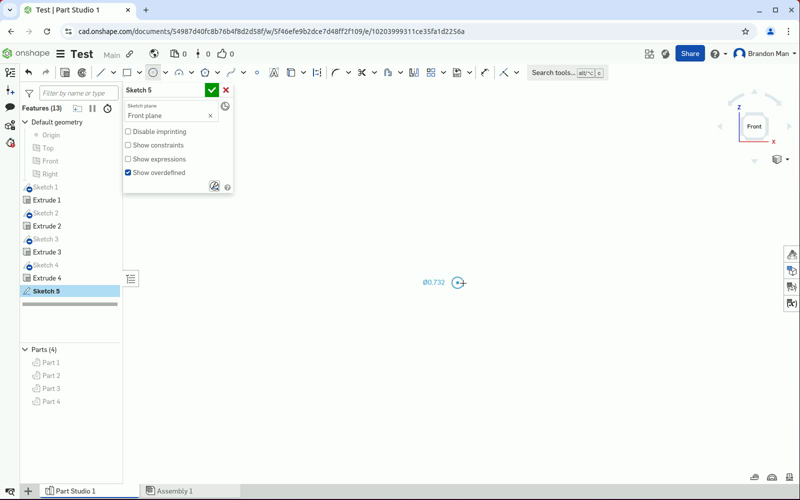
scroll(6)
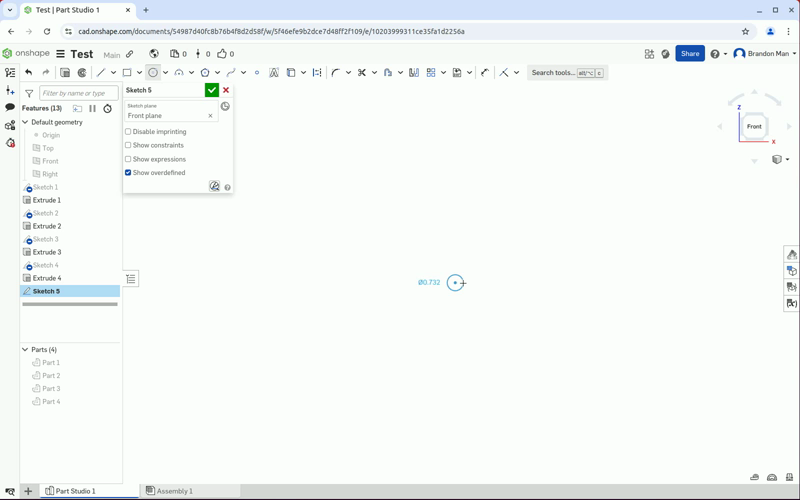
scroll(6)
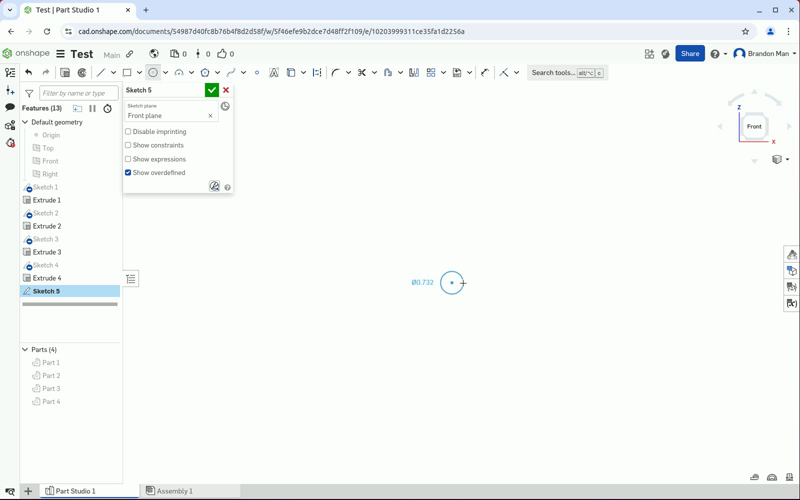
scroll(6)
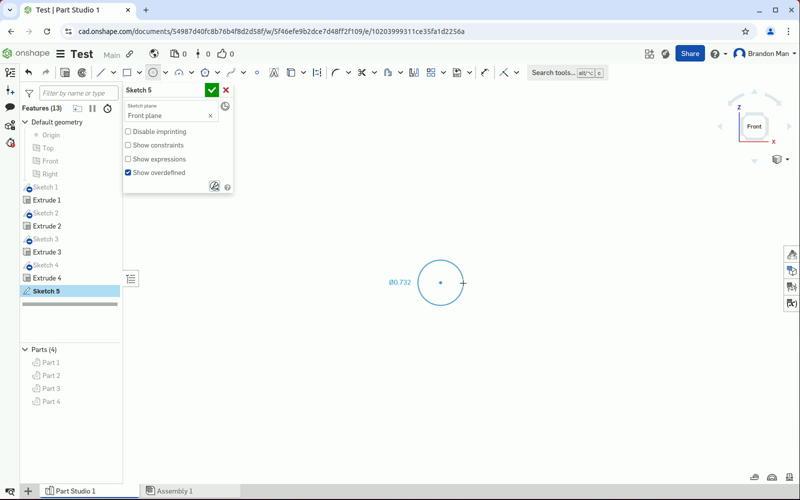
click(463, 282)
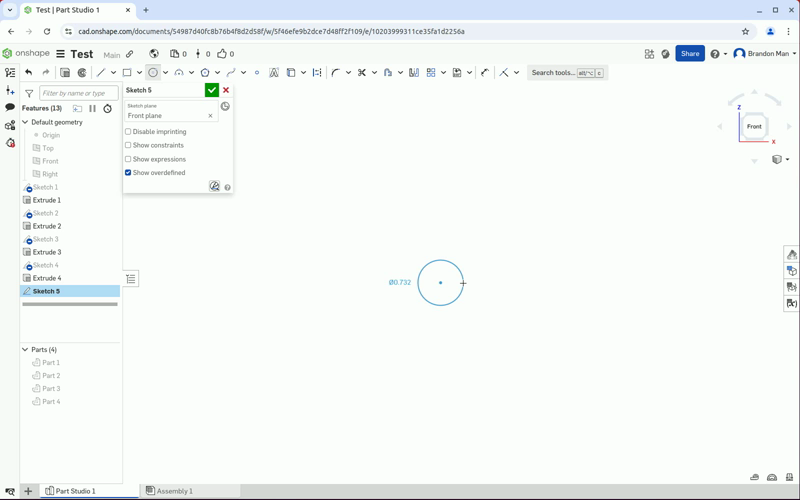
scroll(-6)
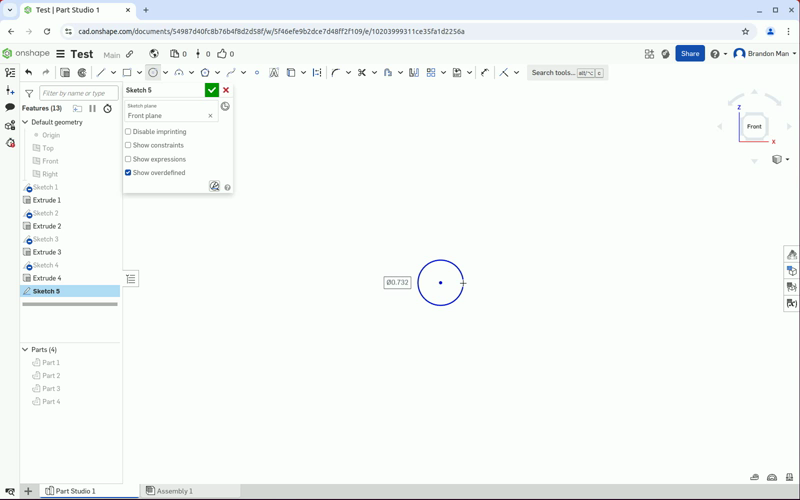
scroll(-6)
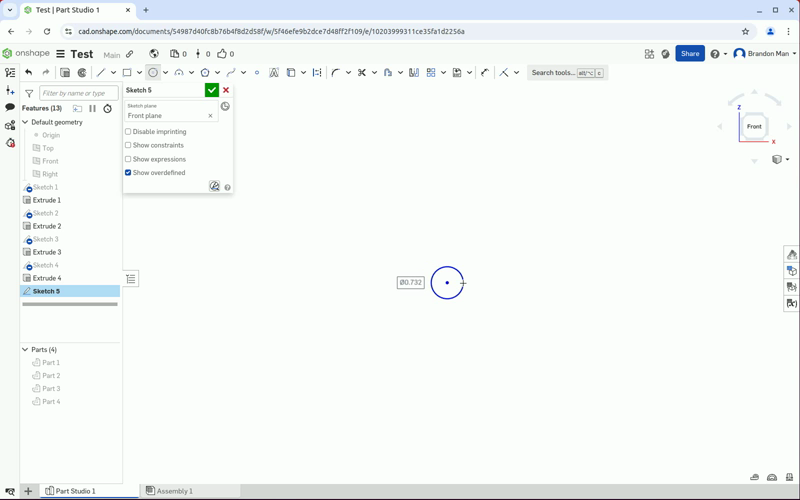
scroll(-6)
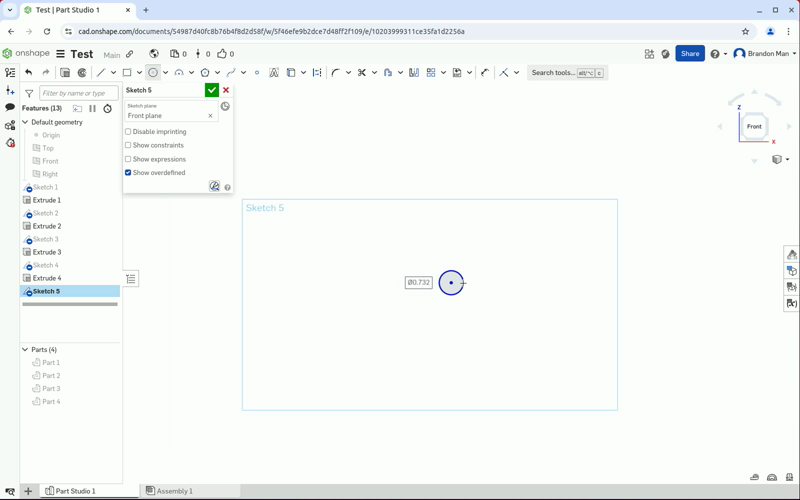
scroll(-6)
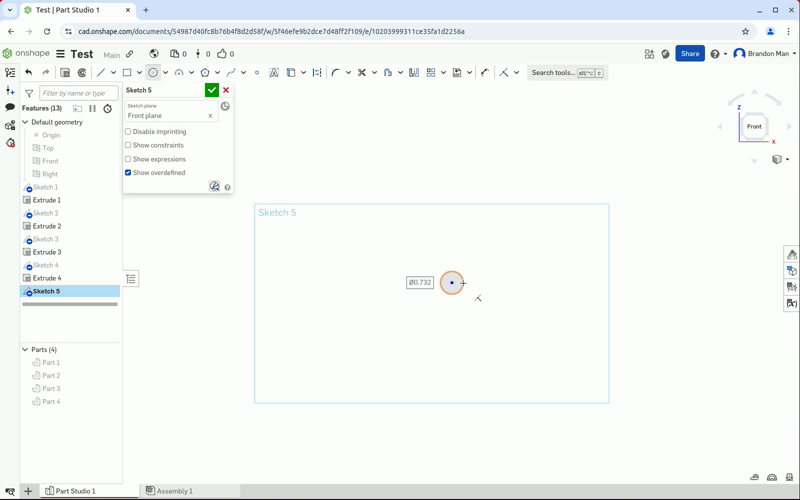
scroll(-6)
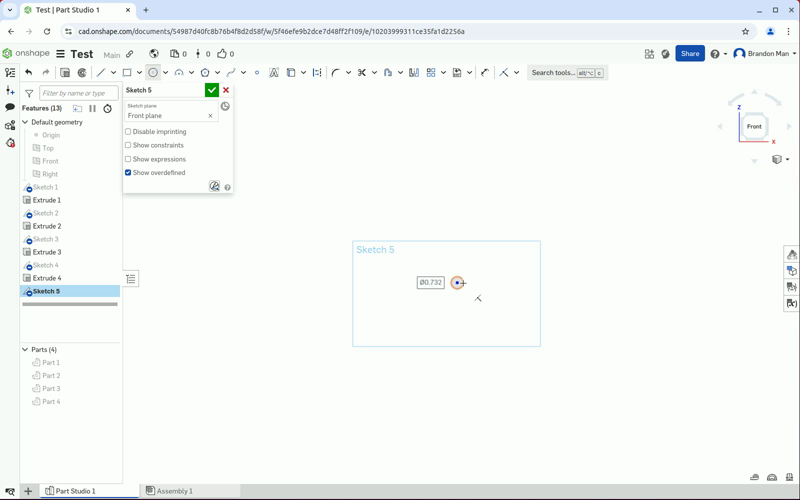
scroll(-6)
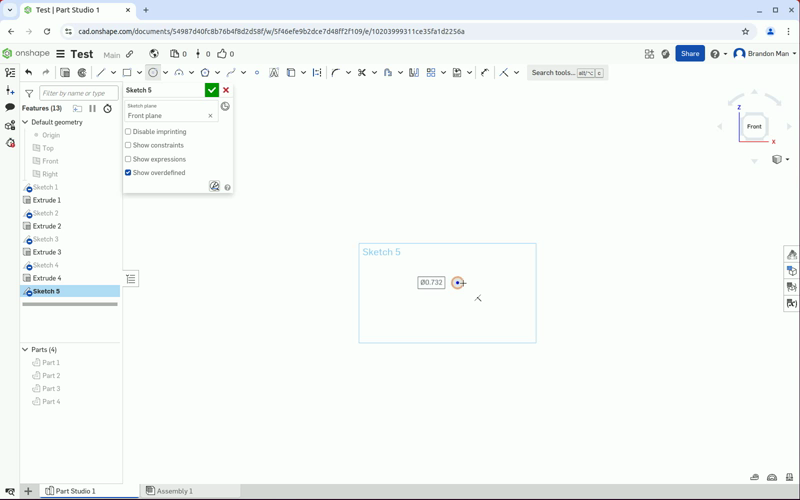
scroll(-6)
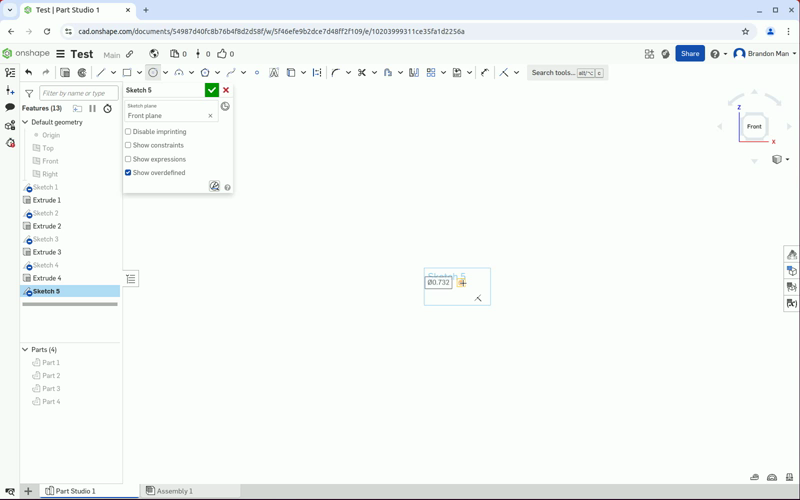
key(esc)
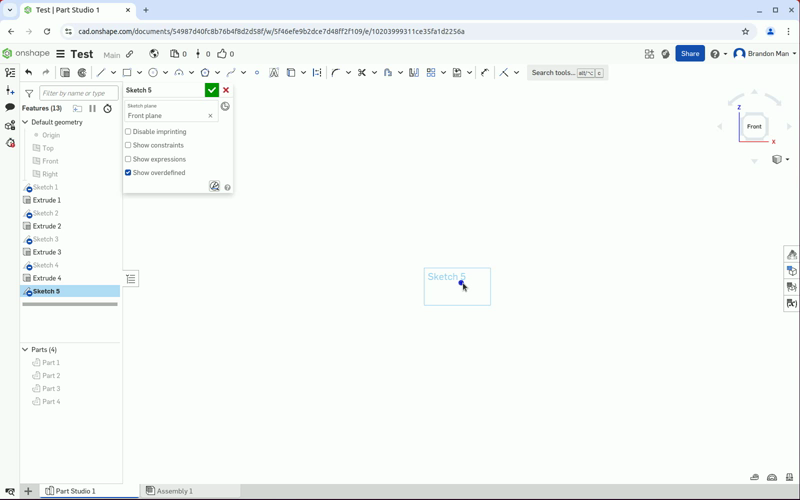
mouse_move(460, 282)
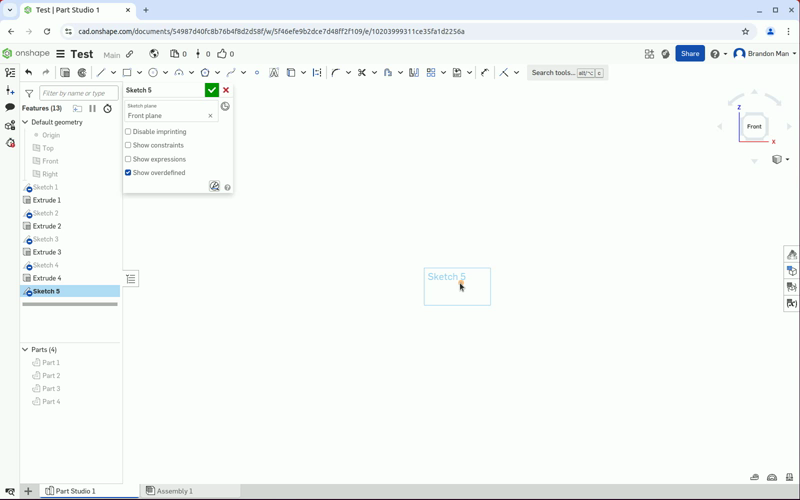
scroll(6)
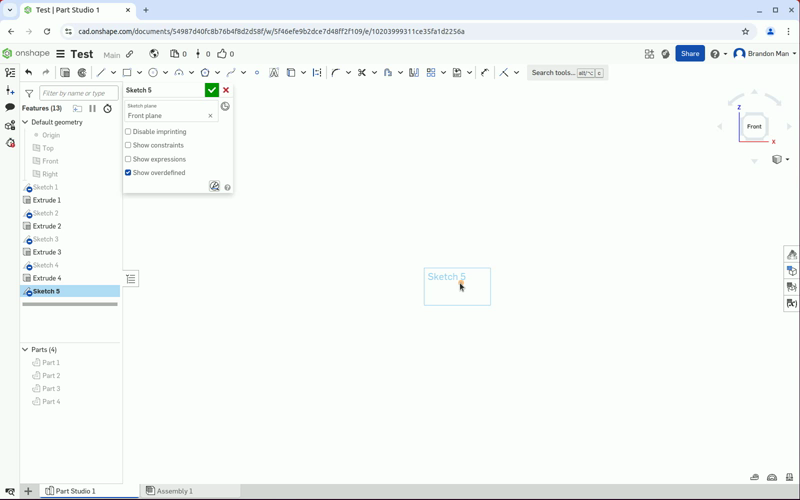
scroll(6)
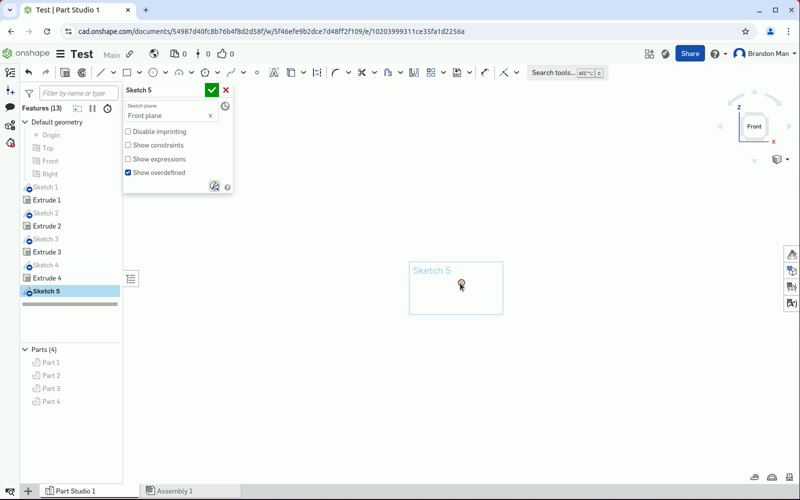
scroll(6)
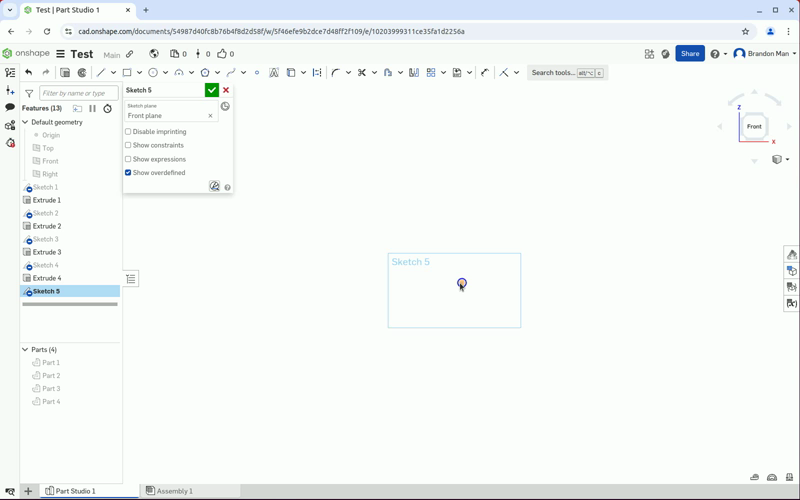
scroll(6)
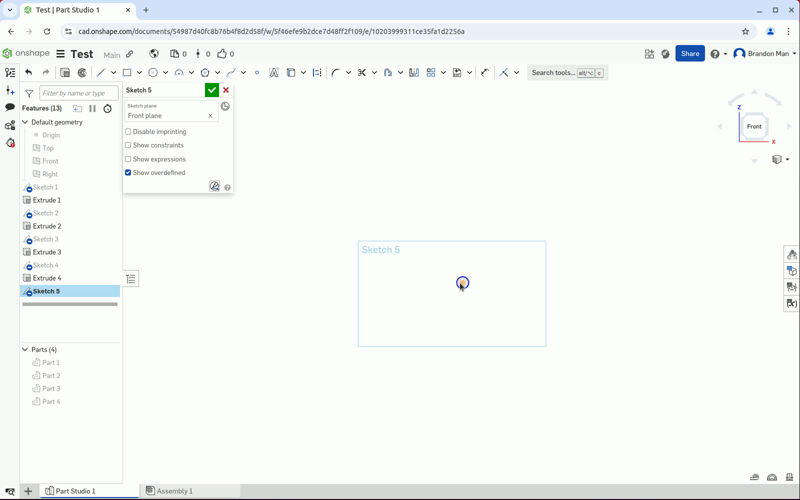
scroll(6)
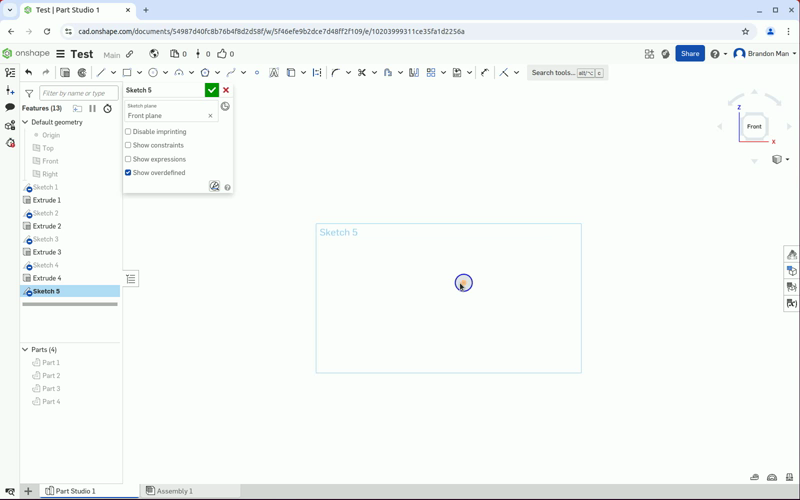
scroll(6)
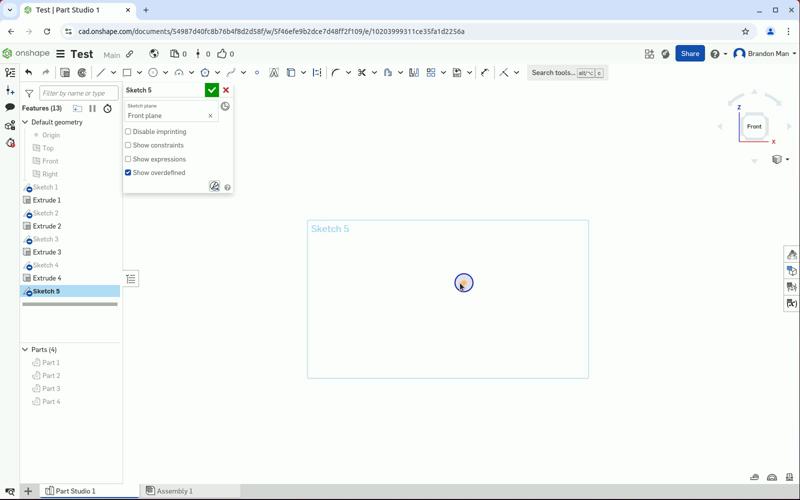
scroll(6)
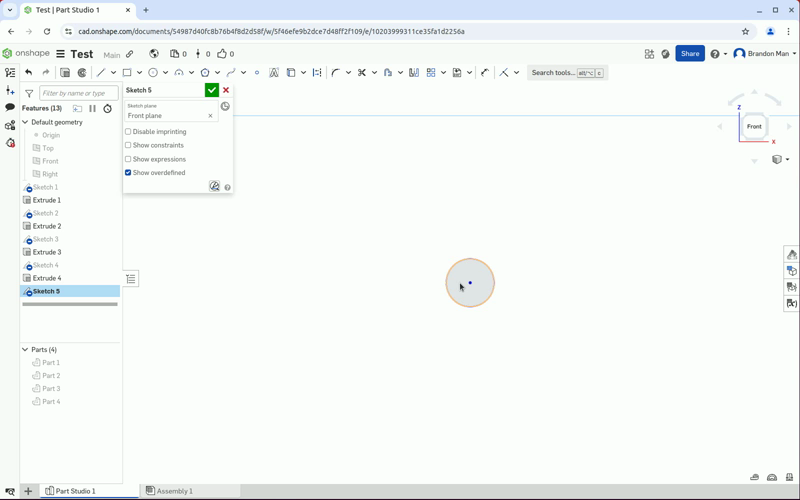
click(460, 282)
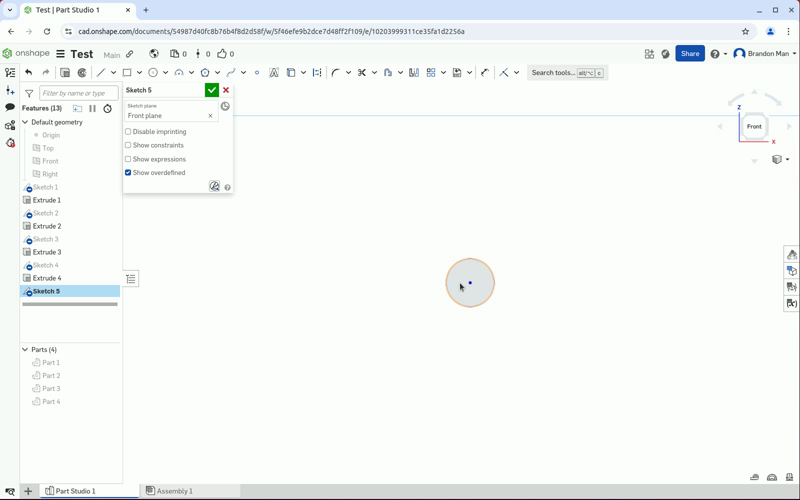
scroll(-6)
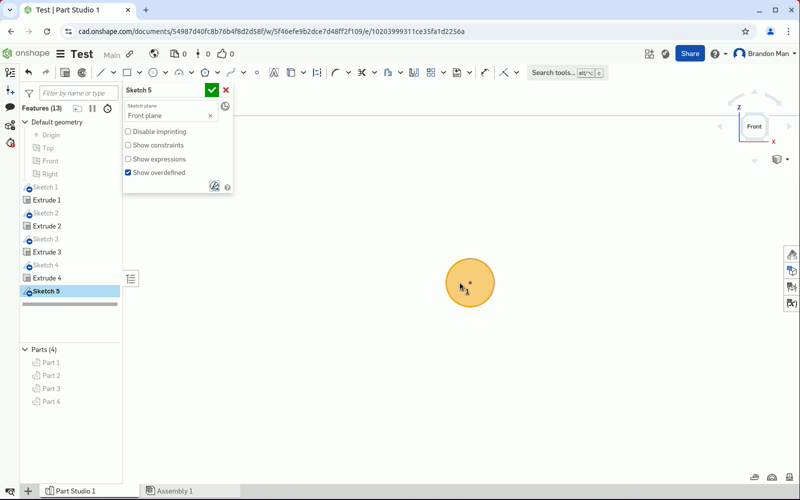
scroll(-6)
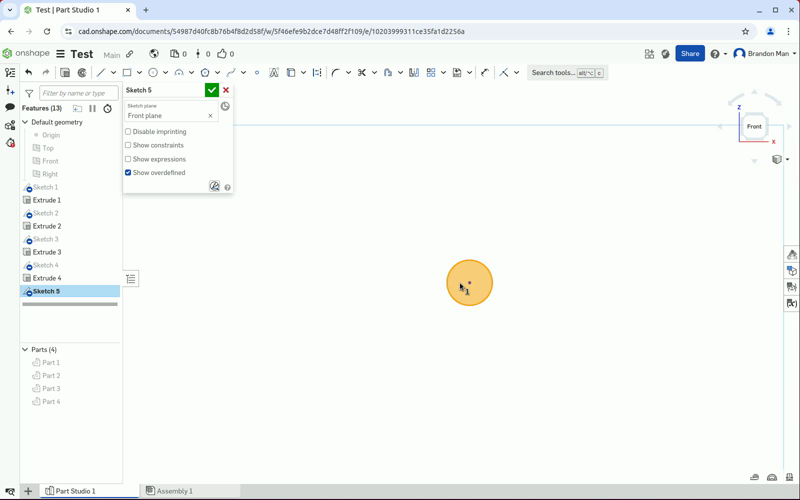
scroll(-6)
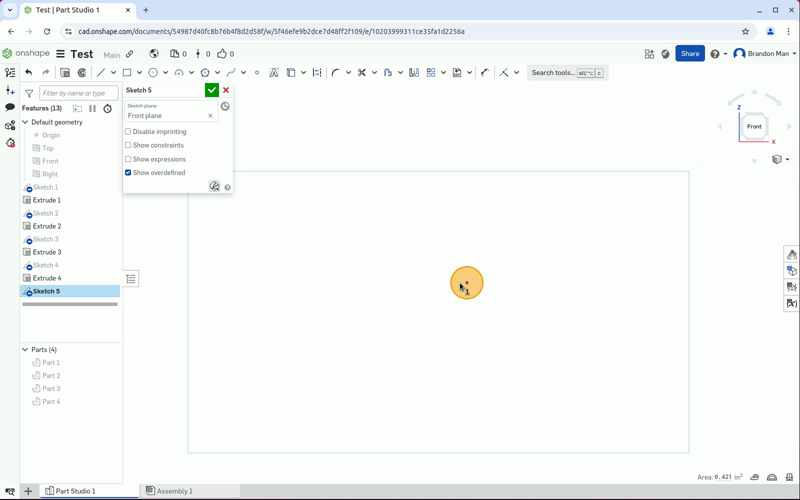
scroll(-6)
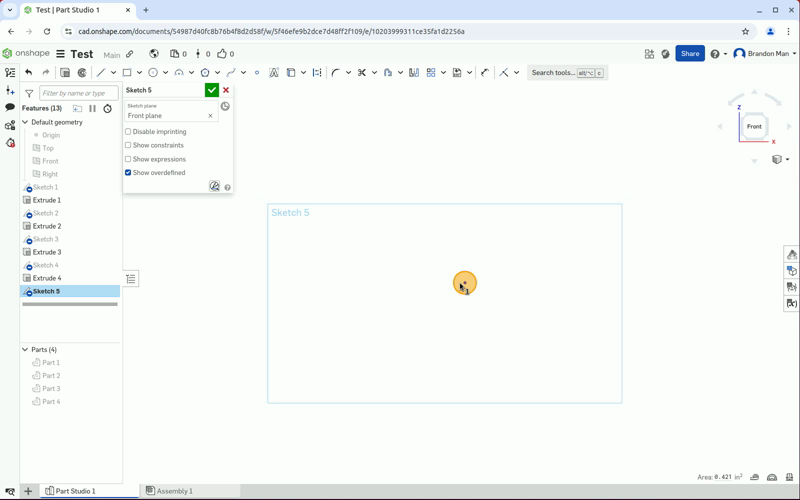
scroll(-6)
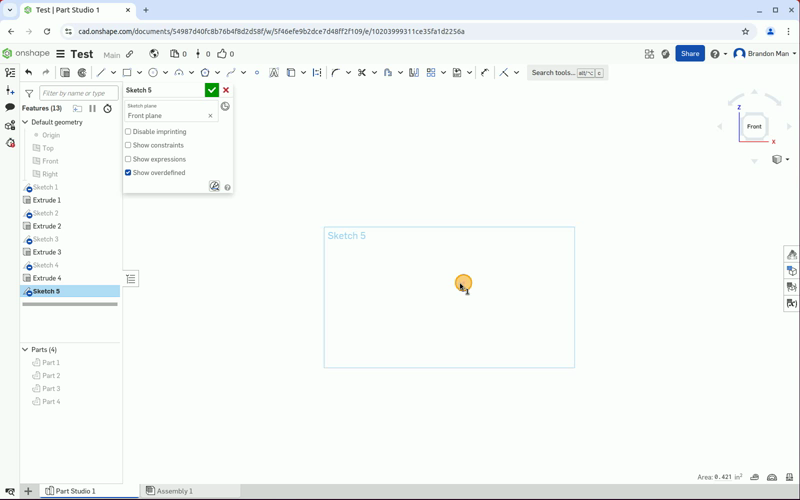
scroll(-6)
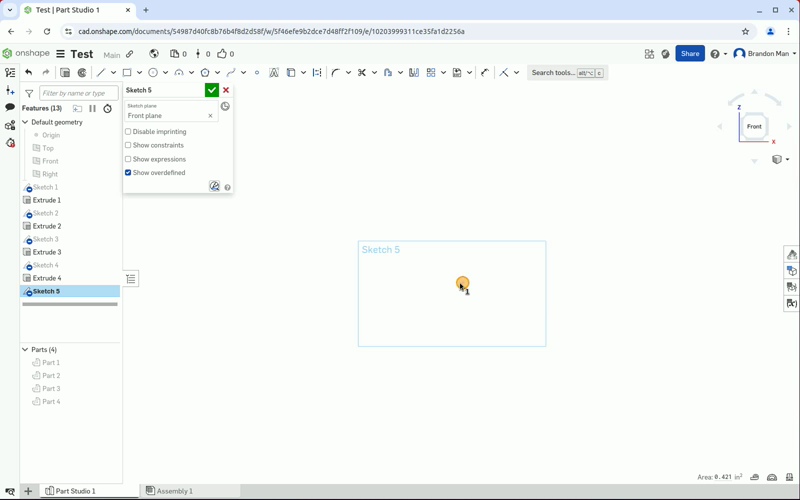
scroll(-6)
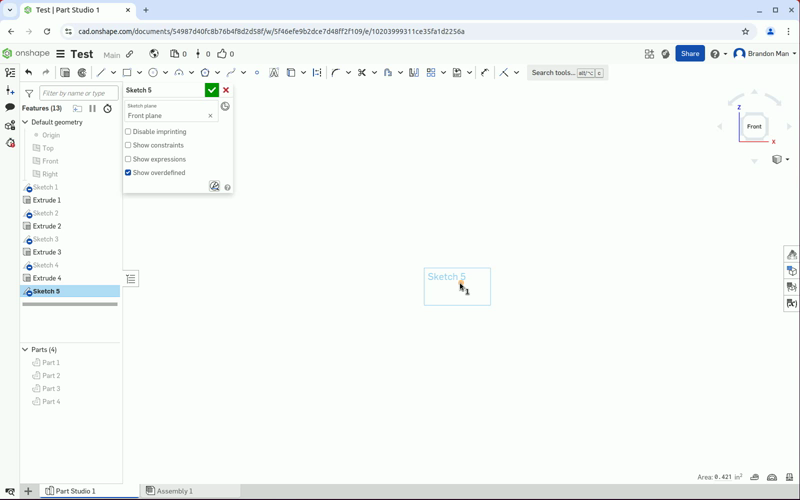
mouse_move(73, 352)
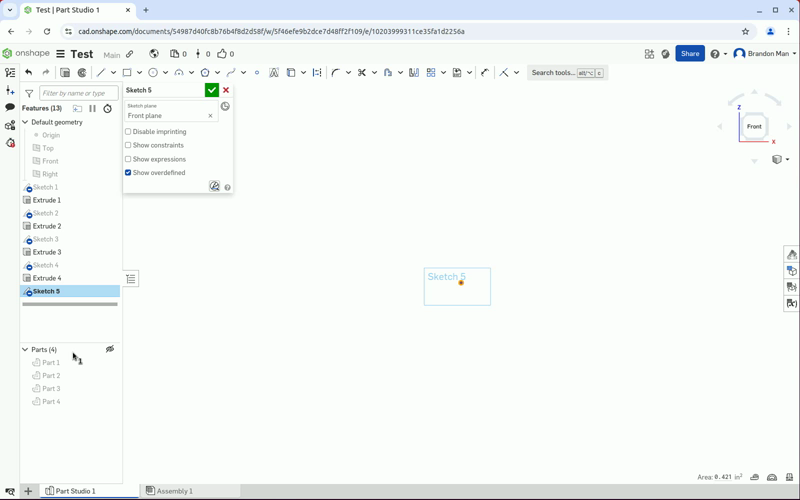
key(shift+y)
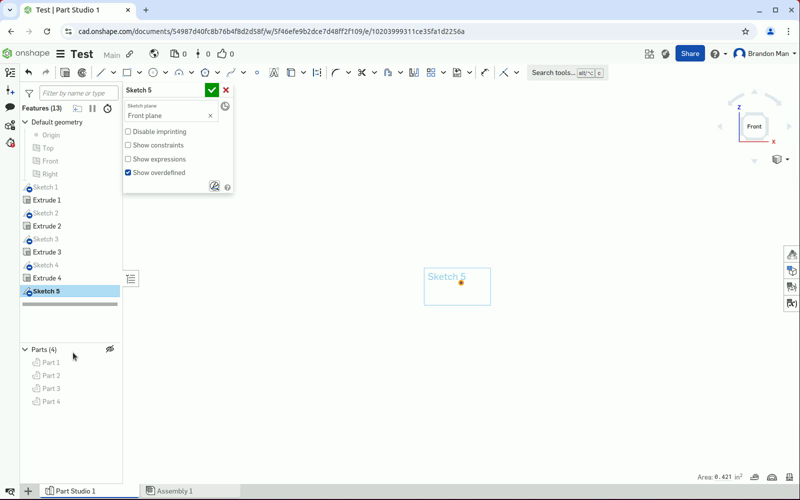
key(shift+e)
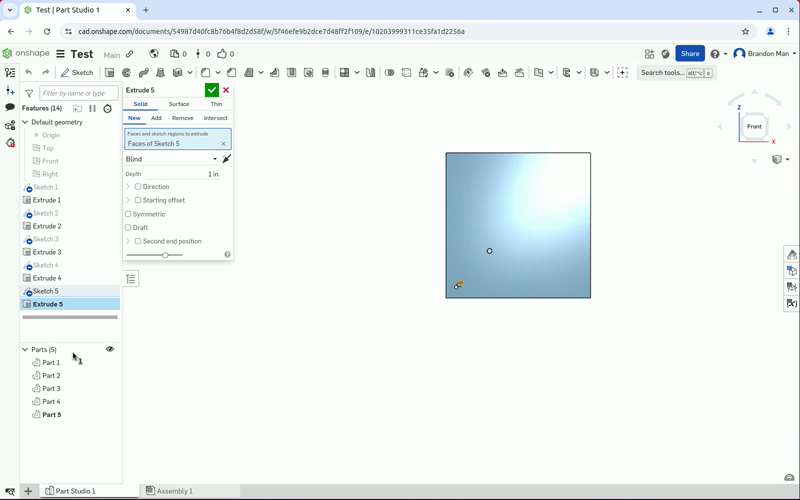
mouse_move(143, 106)
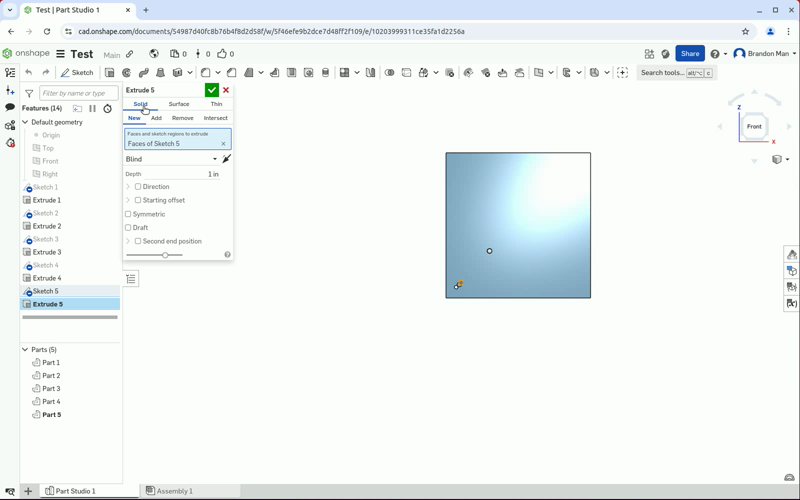
click(143, 106)
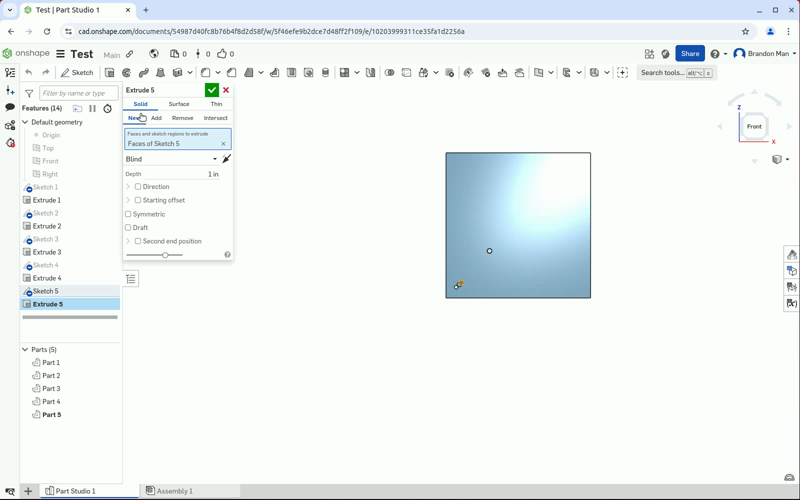
mouse_move(137, 120)
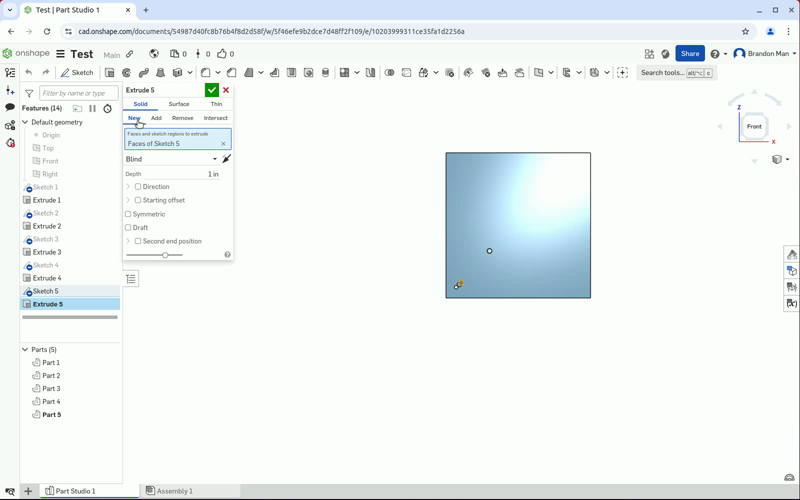
click(137, 120)
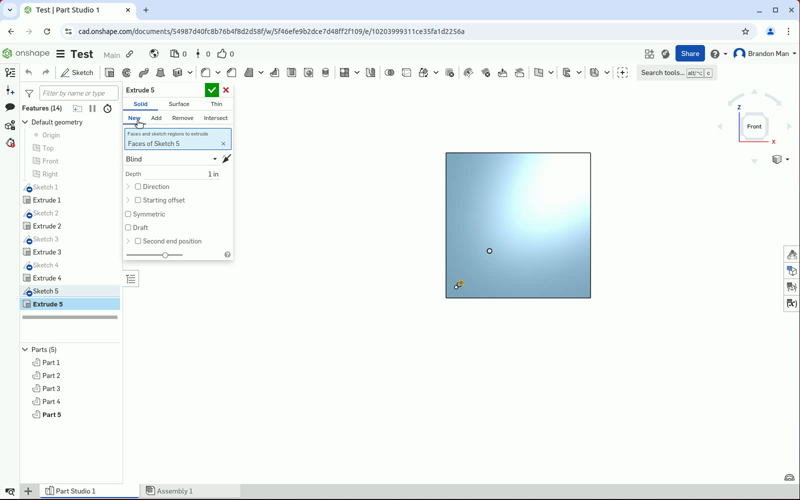
key(tab, 4)
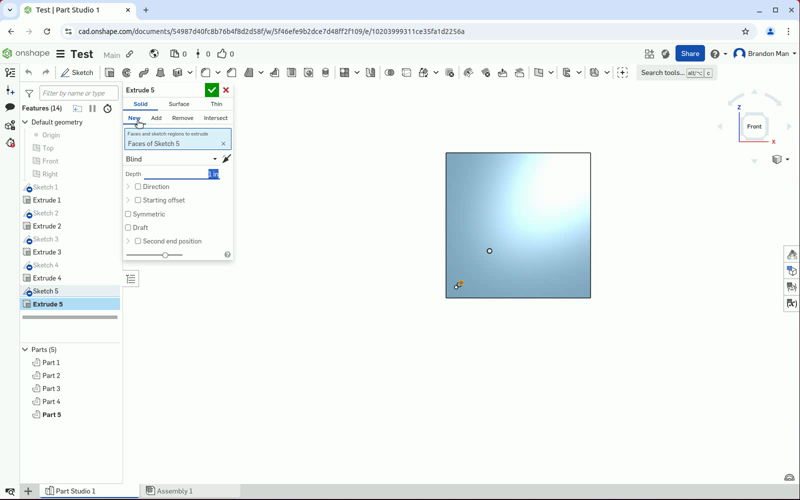
text(0.481)
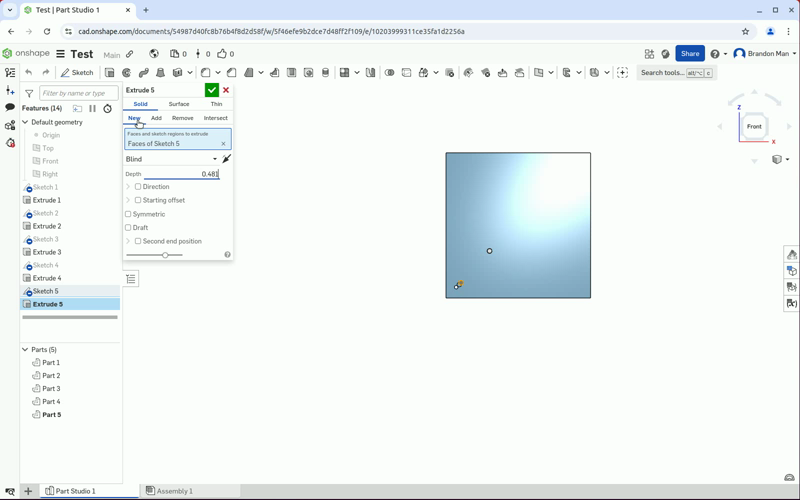
key(enter)
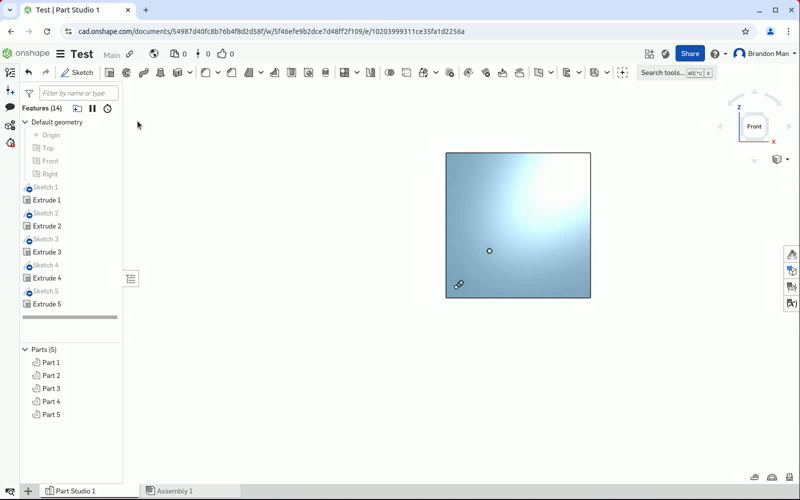
key(shift+h)
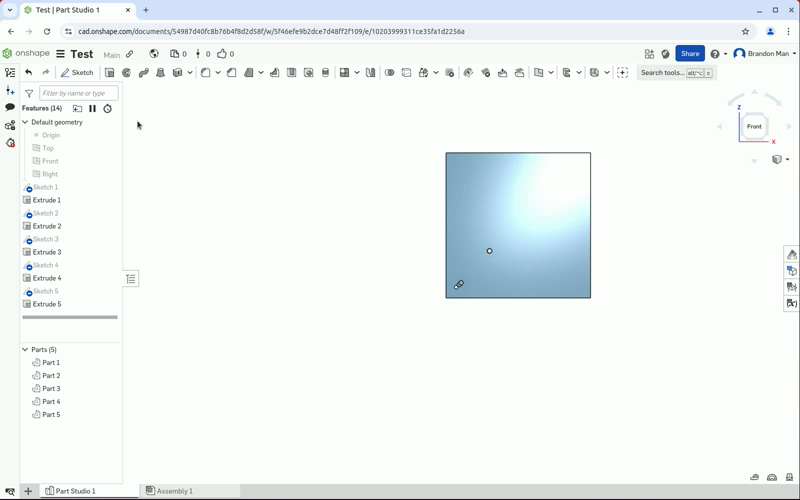
key(shift+h)
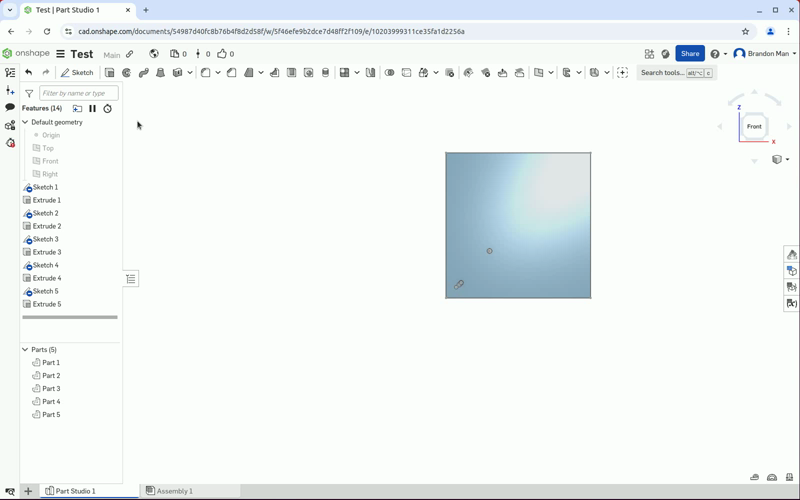
key(shift+7)
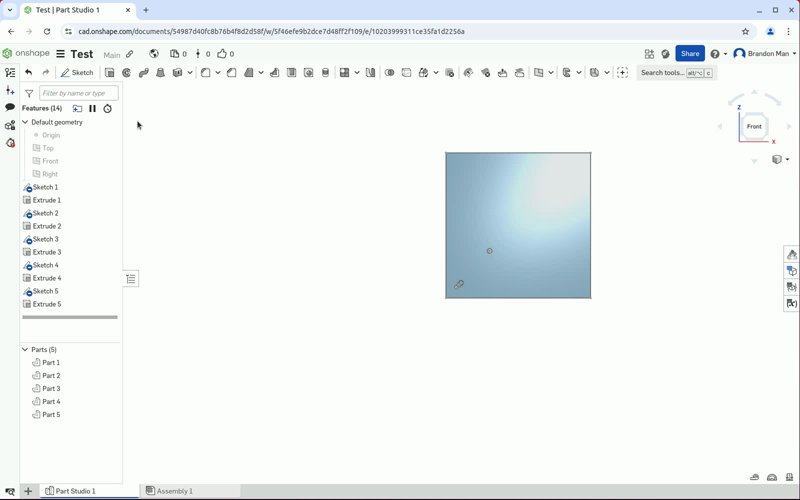
key(left, 2)
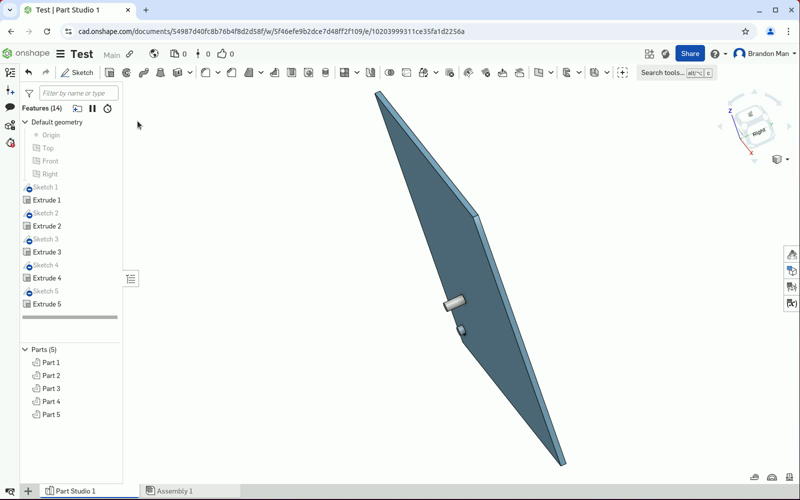
key(down, 2)
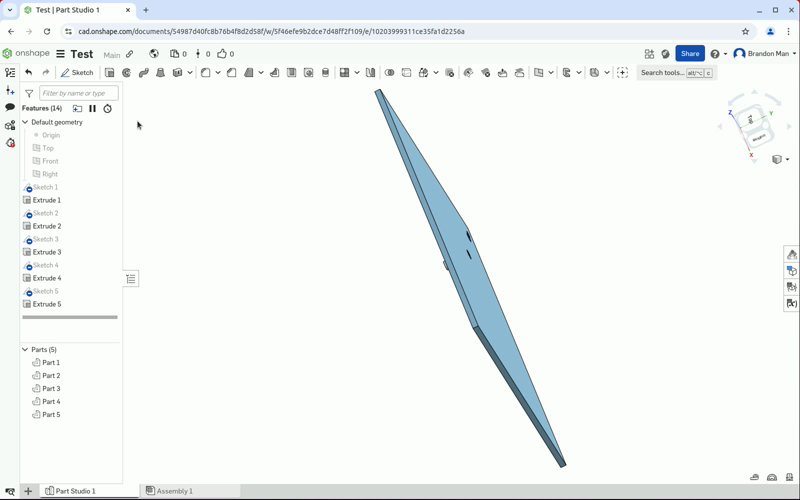
key(up, 2)
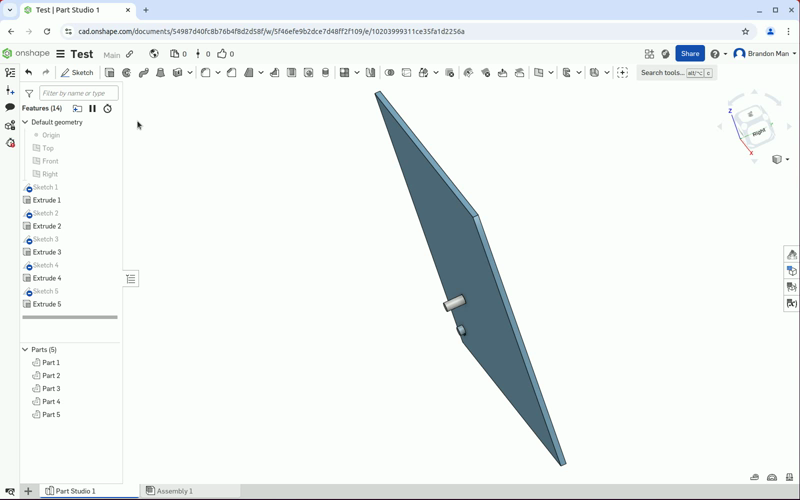
key(right, 2)
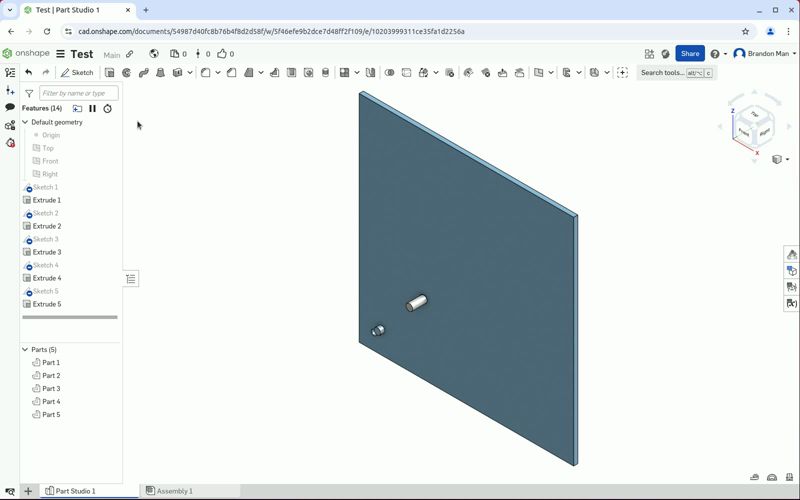
mouse_move(73, 189)
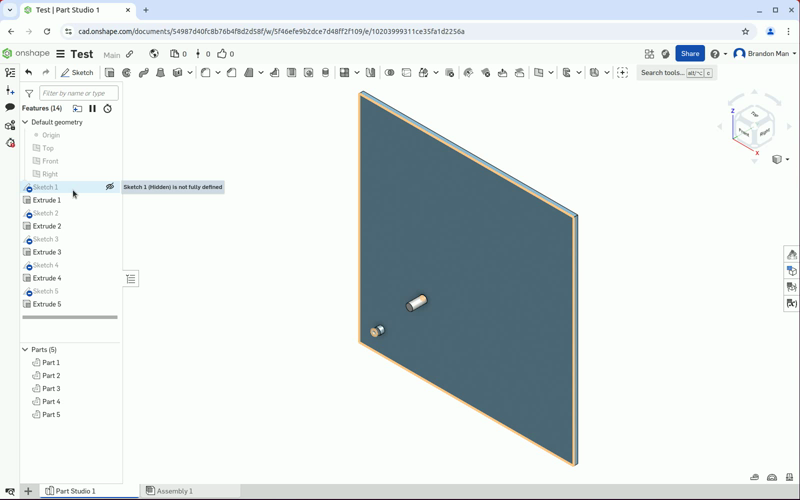
click(73, 189)